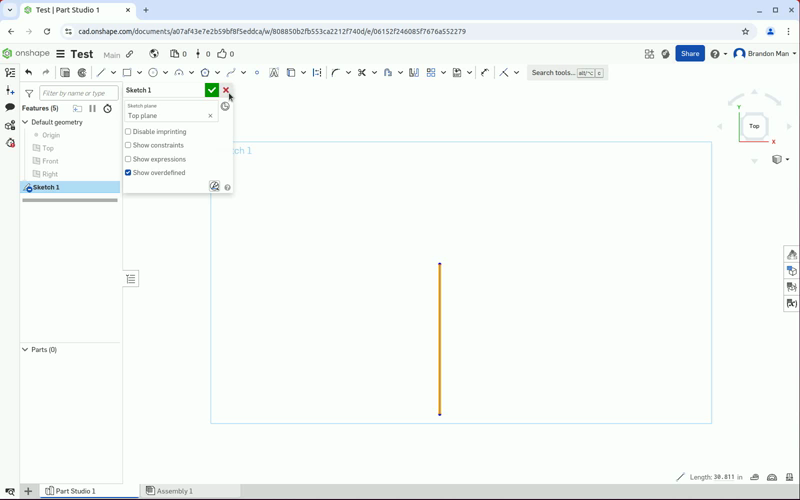
key(shift+h)
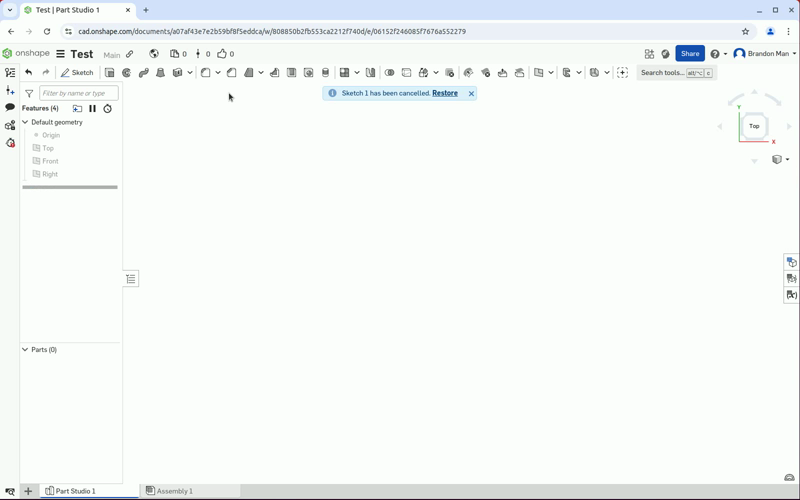
mouse_move(73, 352)
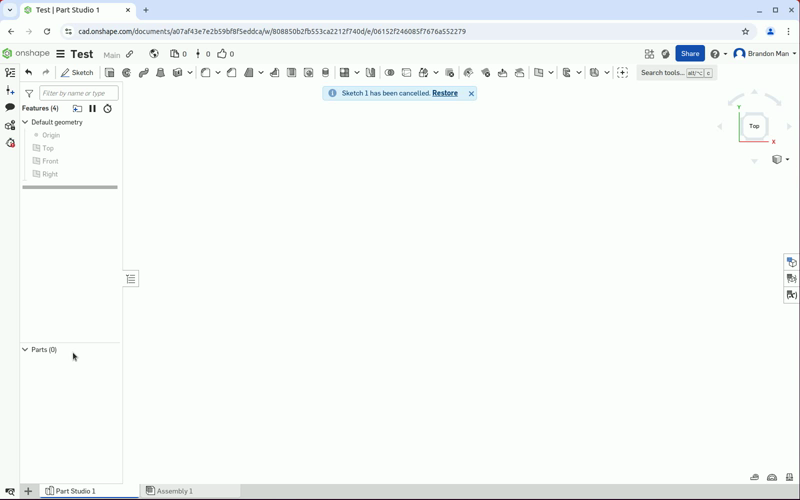
key(y)
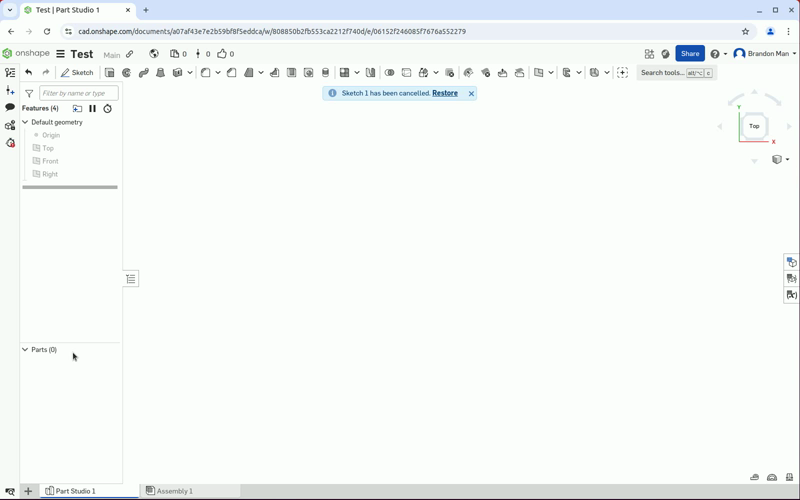
key(shift+p)
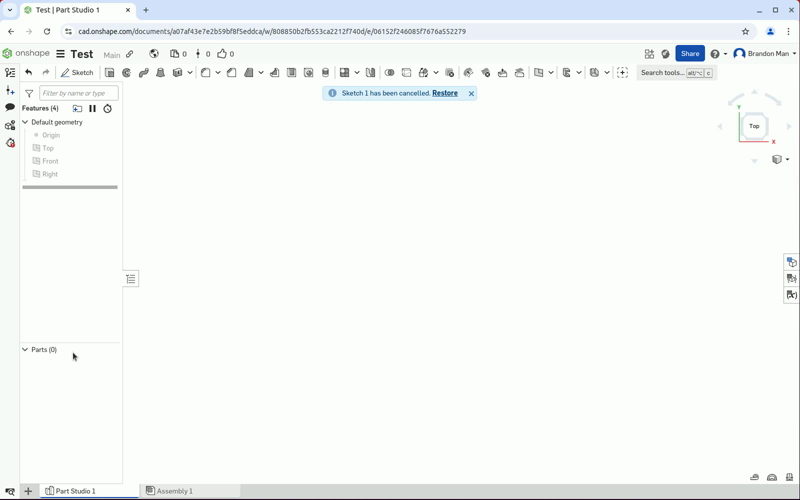
key(space)
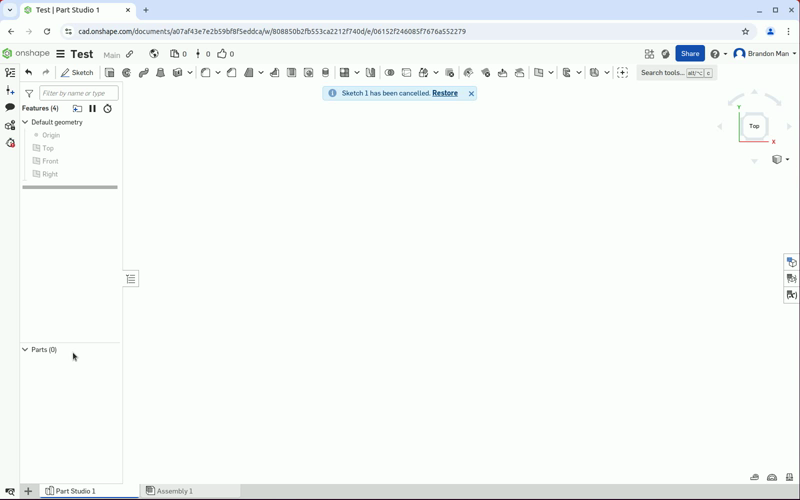
key_down(shift)
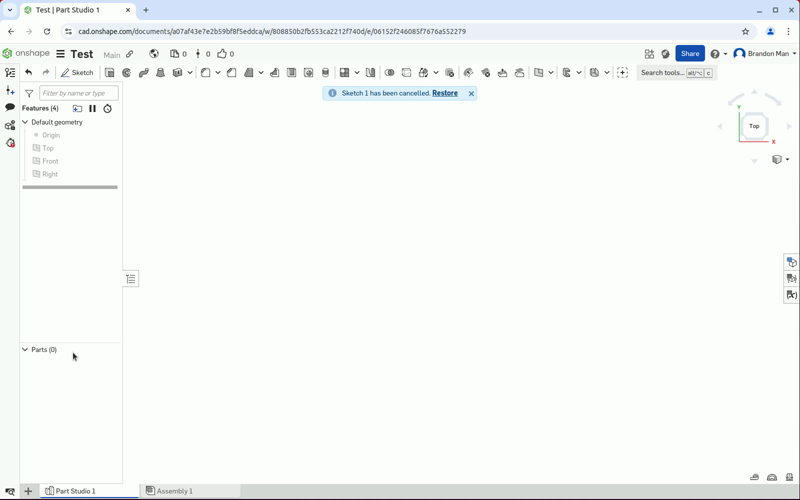
key(up)
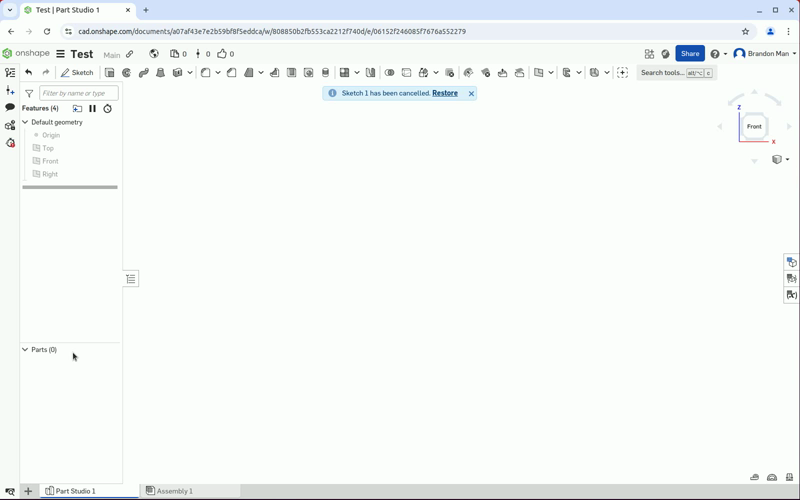
key_up(shift)
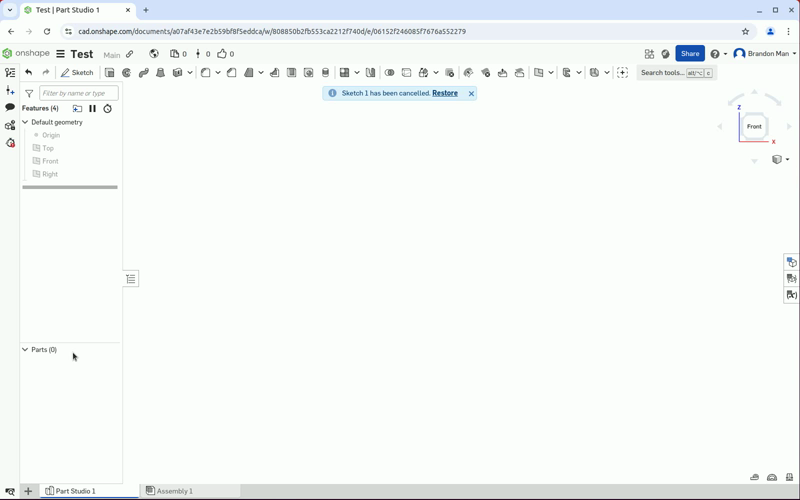
mouse_move(73, 352)
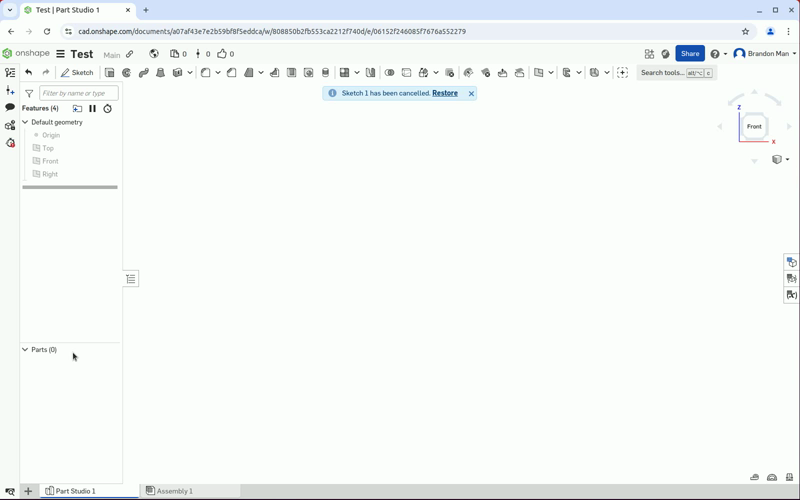
key(shift+y)
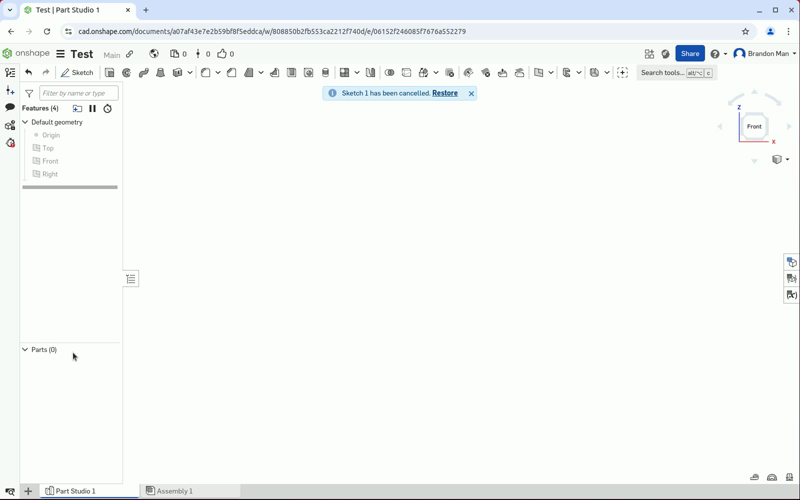
key(shift+s)
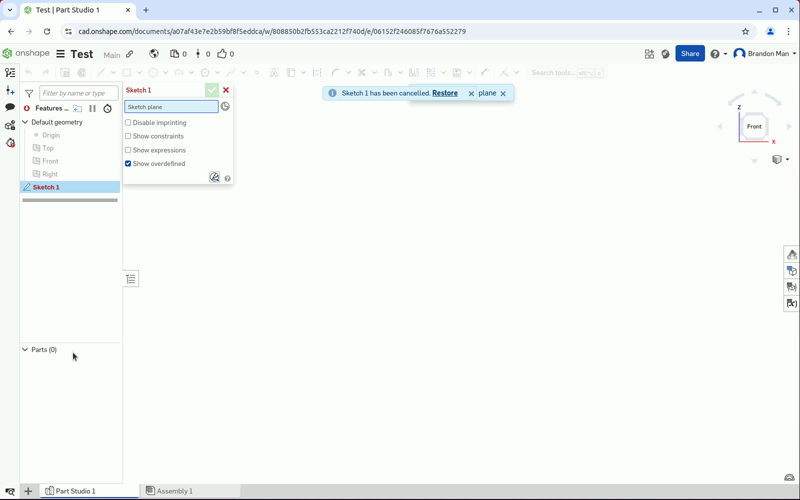
mouse_move(73, 163)
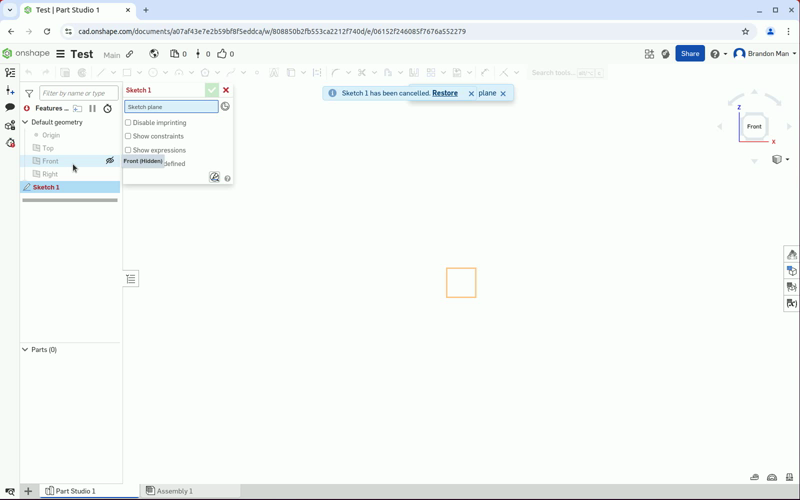
click(73, 163)
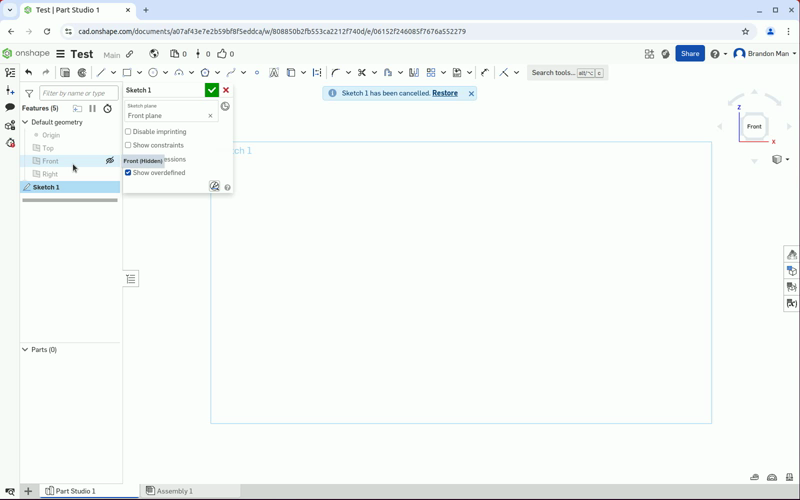
mouse_move(73, 352)
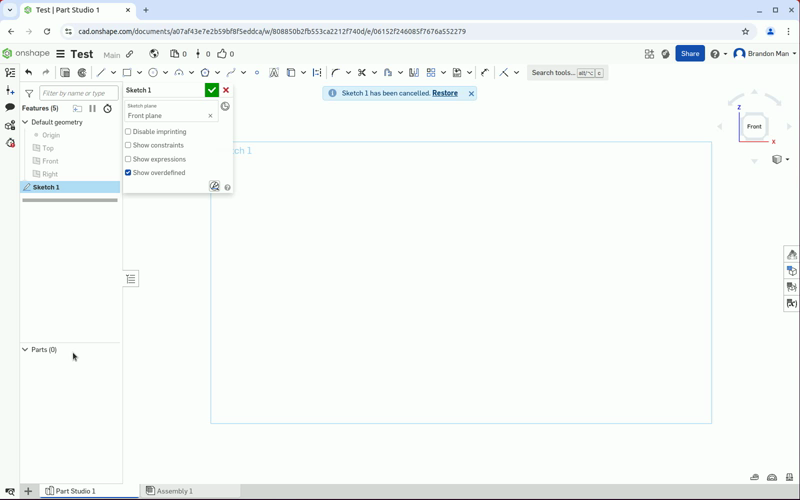
key(y)
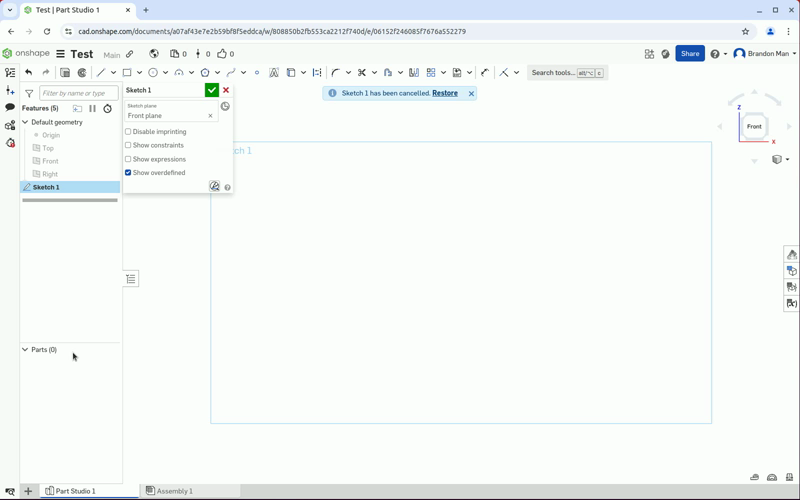
key(l)
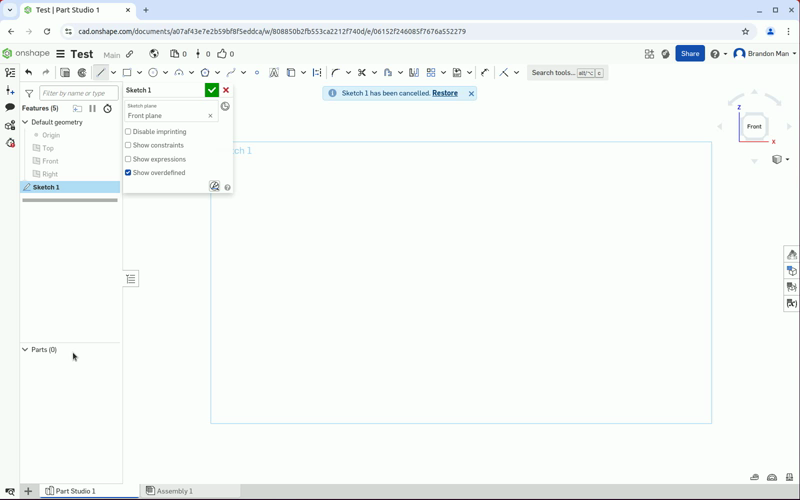
key_down(shift)
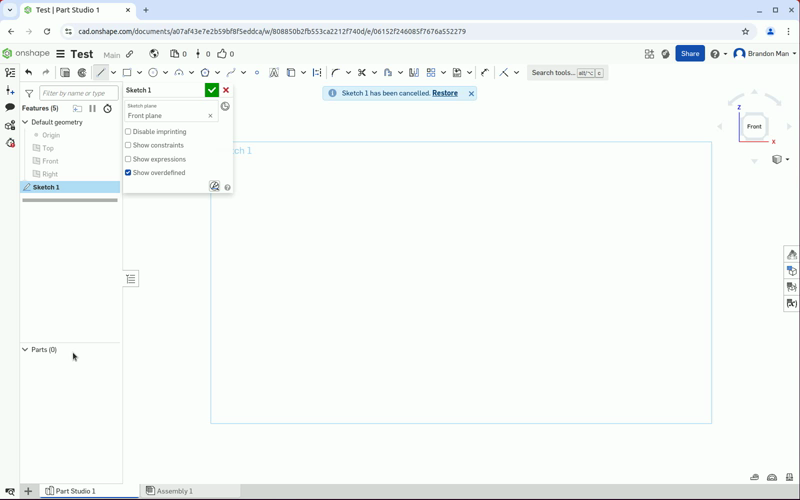
mouse_move(404, 282)
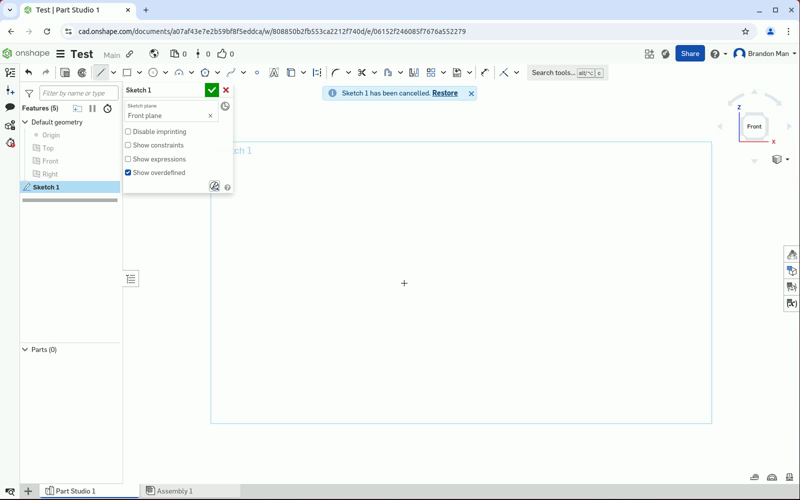
click(404, 282)
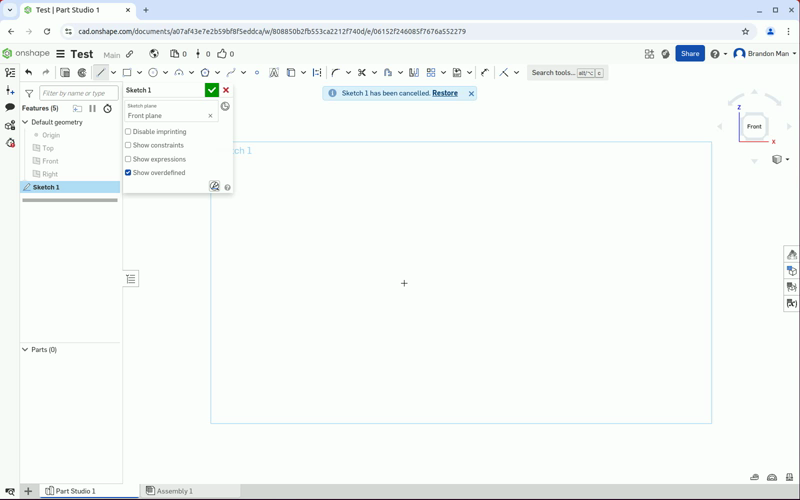
key_up(shift)
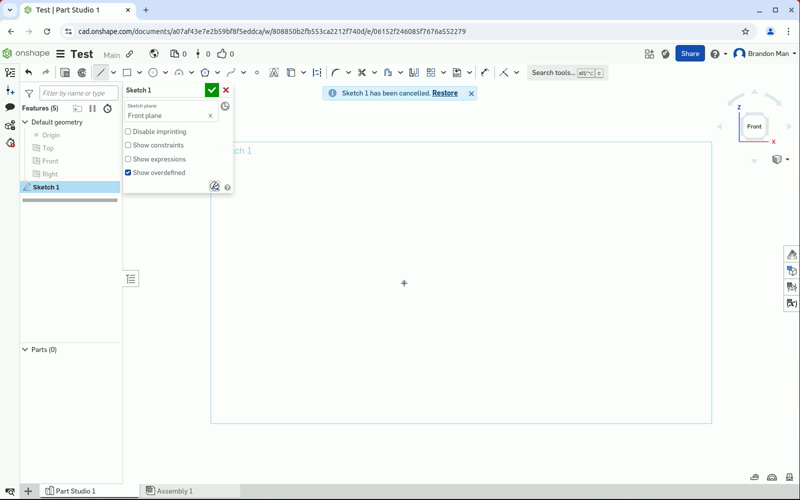
key_down(shift)
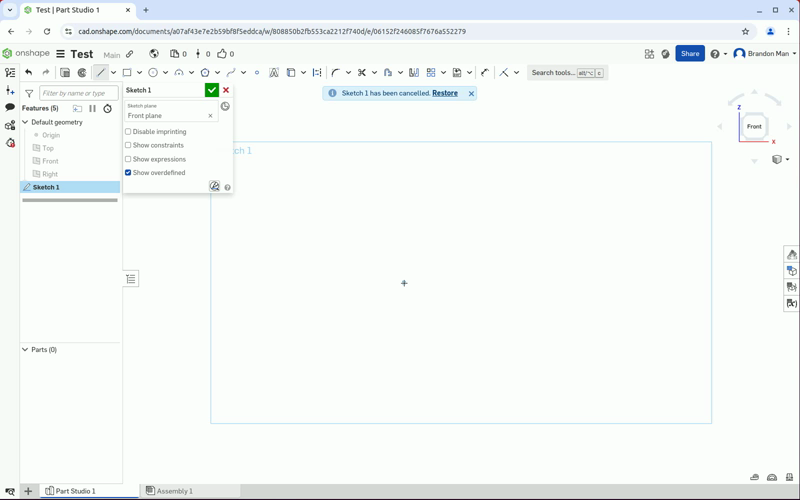
mouse_move(493, 282)
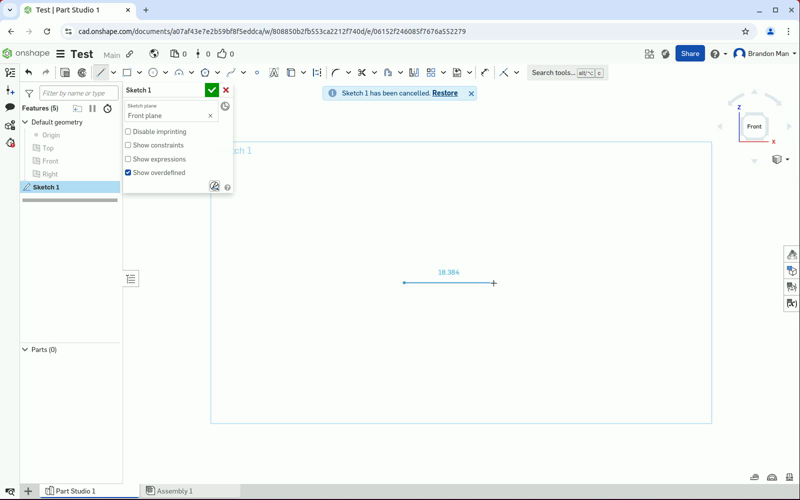
click(493, 282)
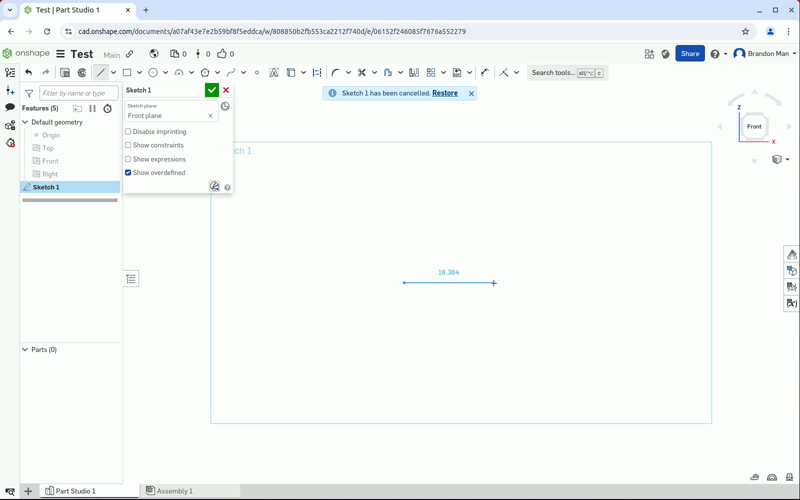
key_up(shift)
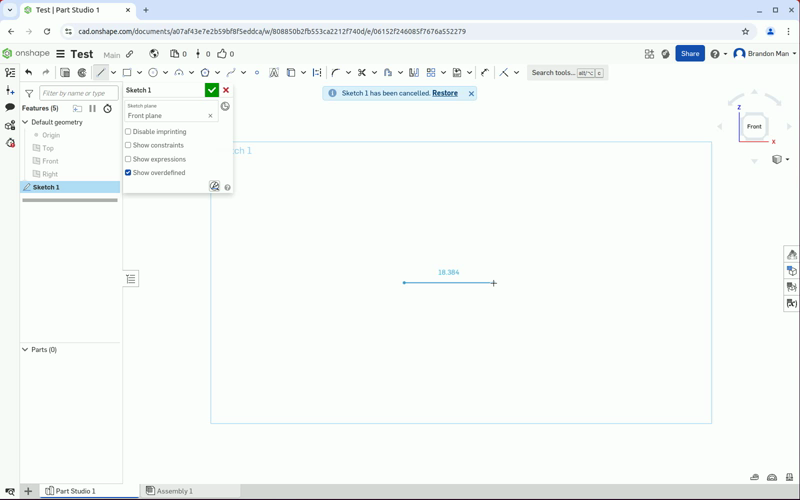
key(esc)
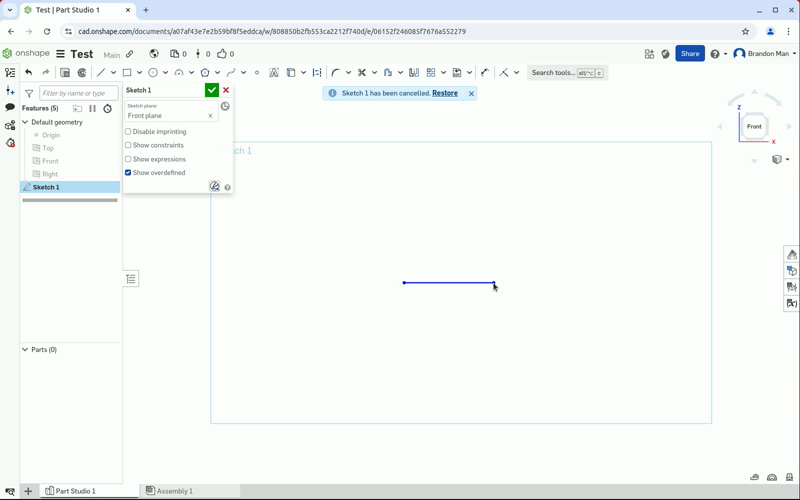
key(a)
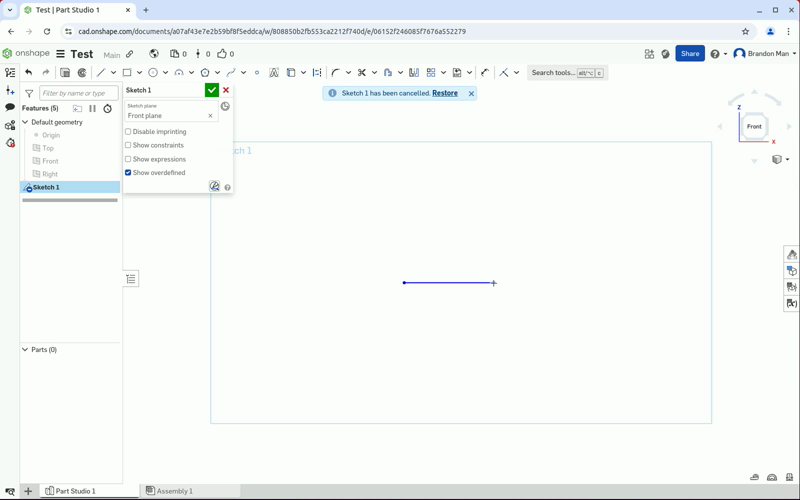
mouse_move(493, 282)
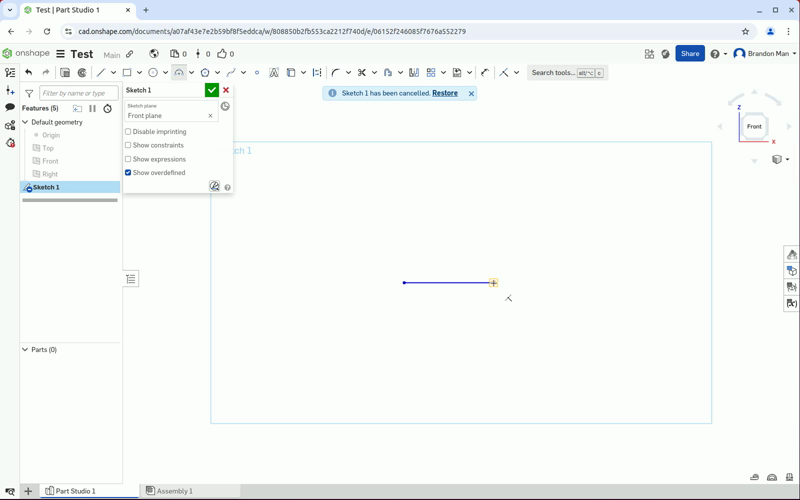
click(493, 282)
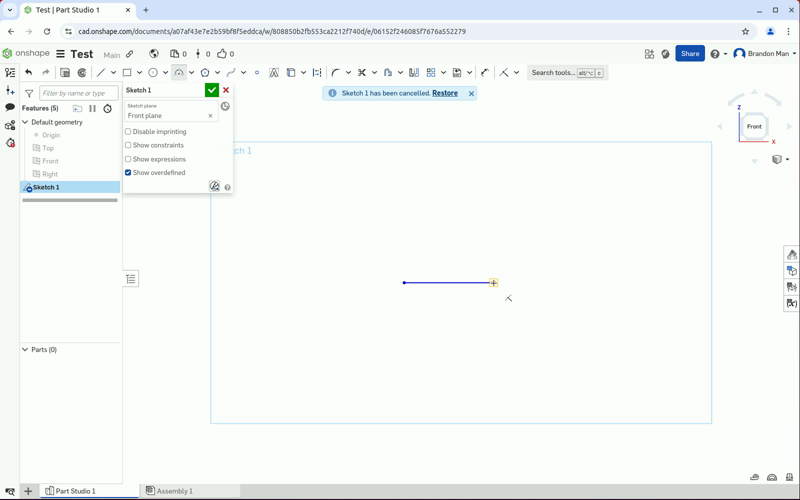
key_down(shift)
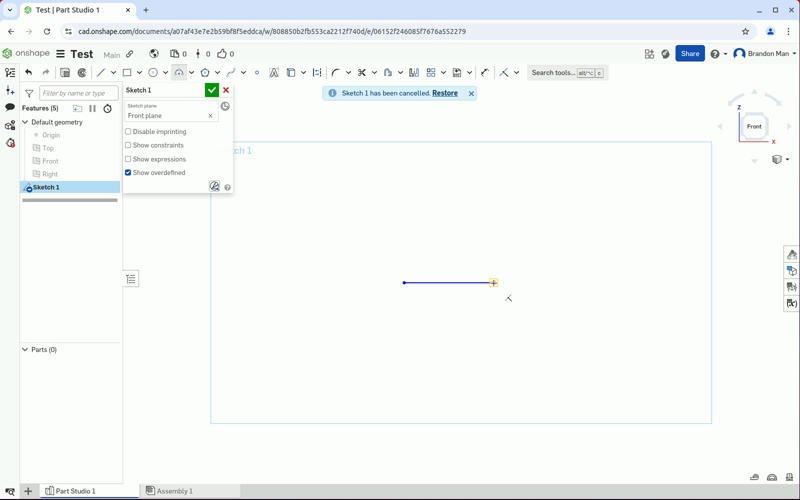
mouse_move(506, 282)
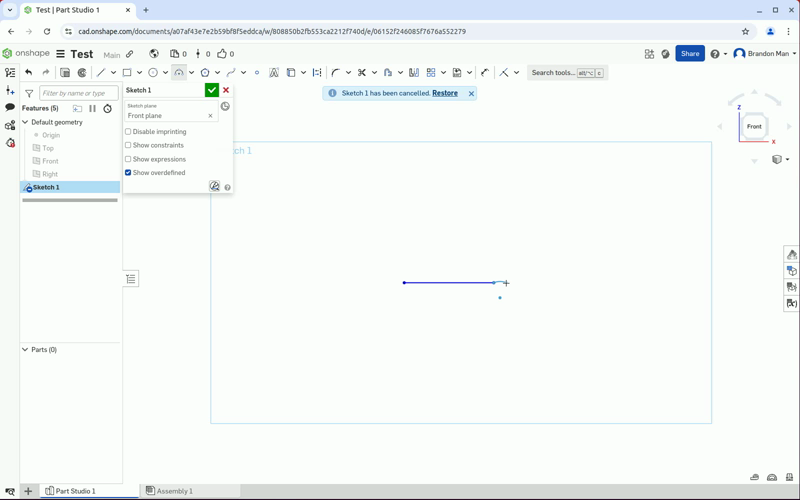
click(506, 282)
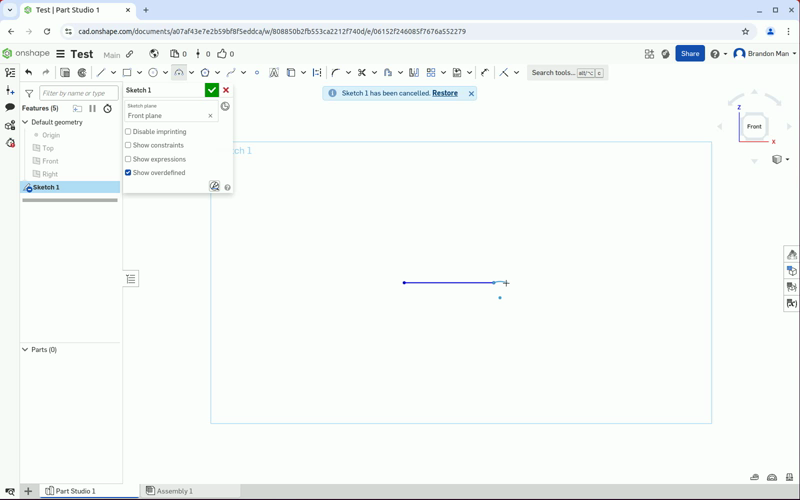
mouse_move(499, 289)
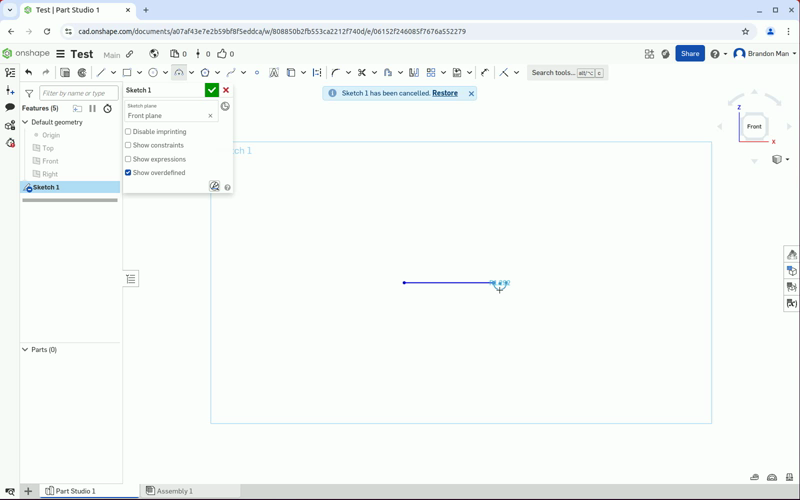
click(499, 289)
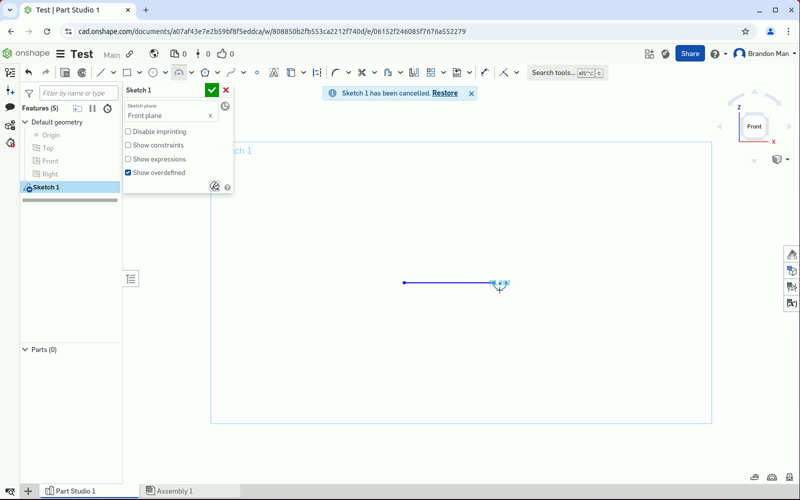
key_up(shift)
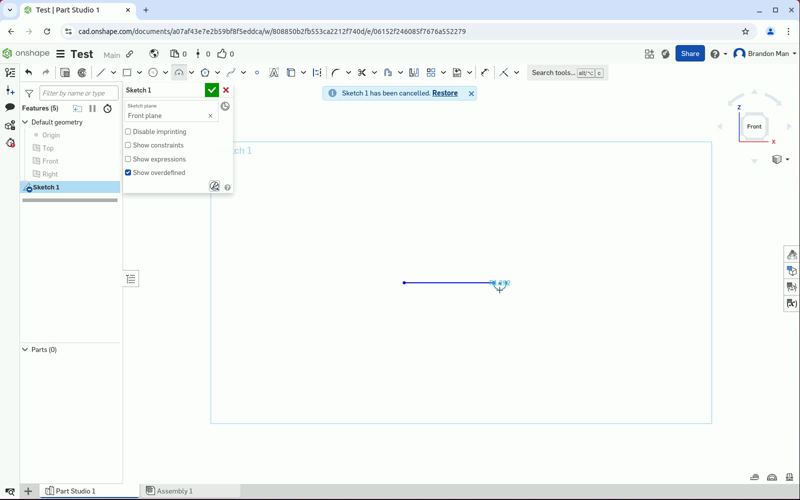
key(esc)
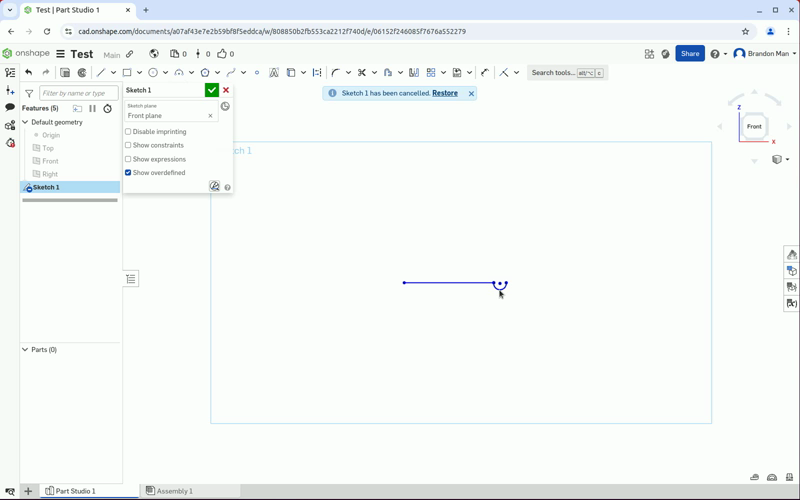
key(l)
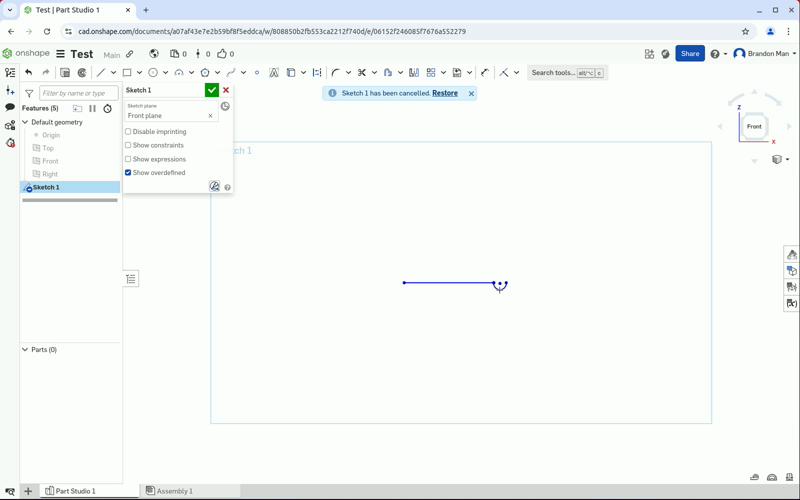
mouse_move(506, 282)
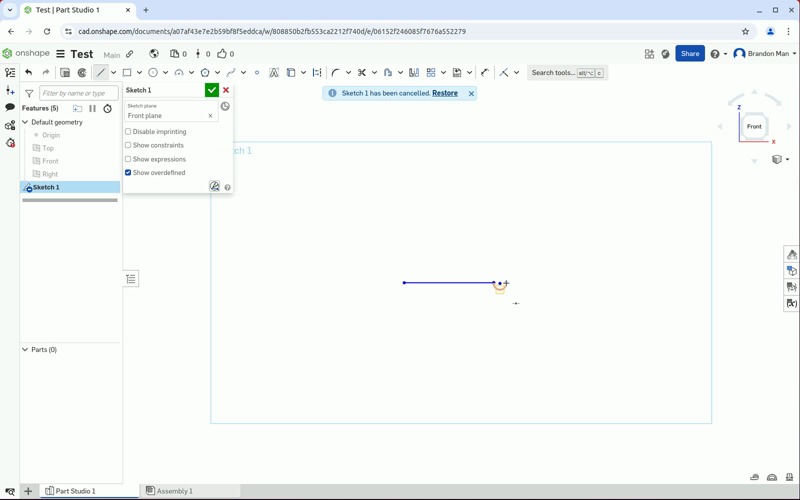
click(506, 282)
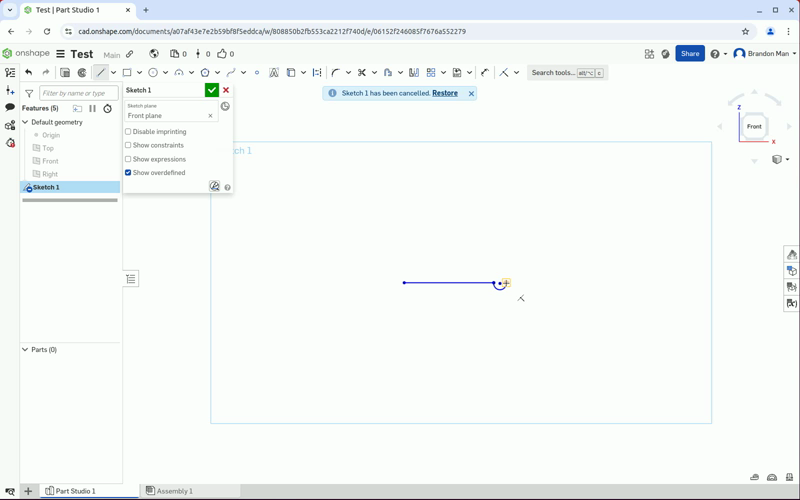
key_down(shift)
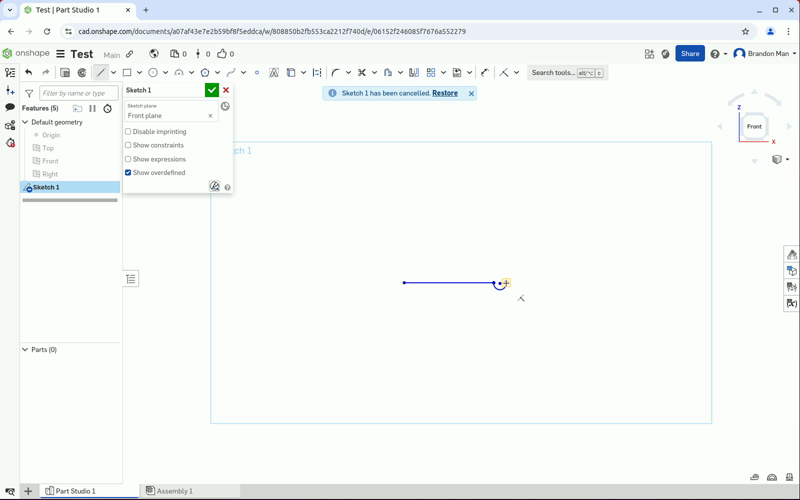
mouse_move(536, 282)
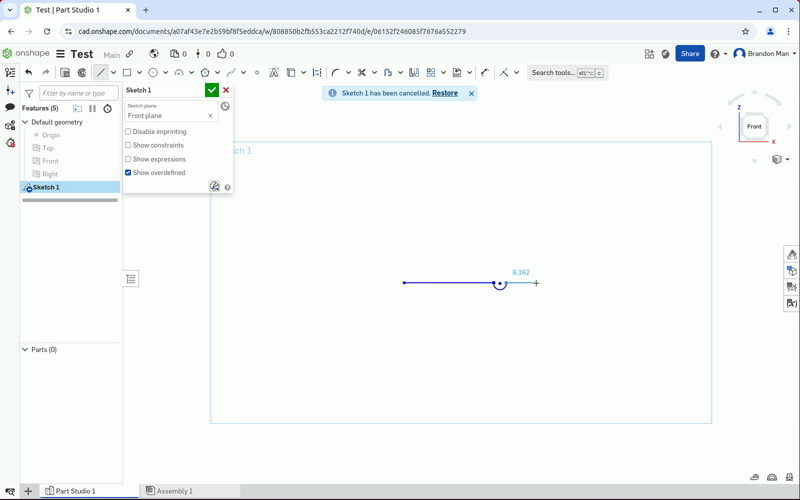
mouse_move(516, 282)
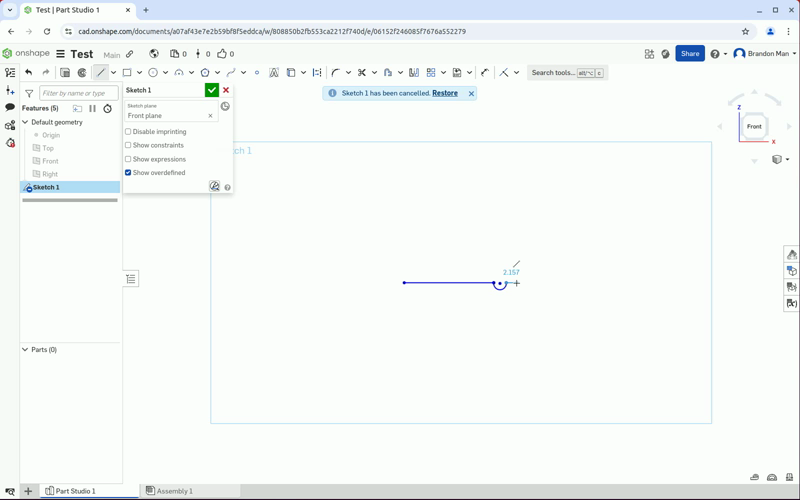
click(516, 282)
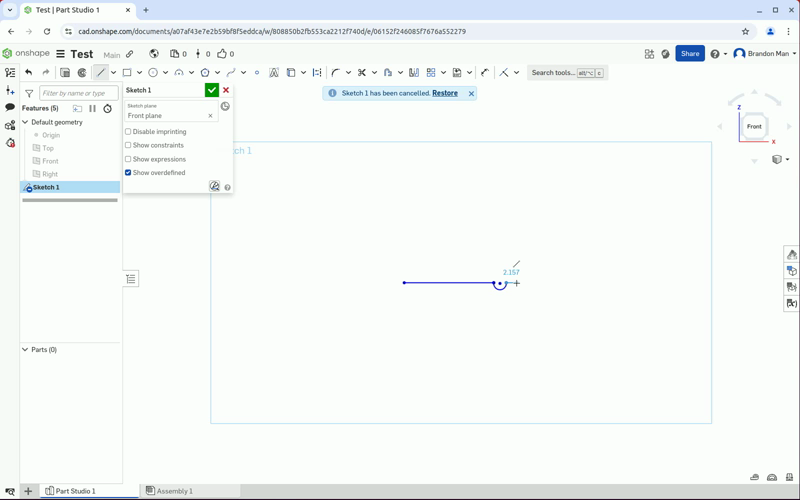
key_up(shift)
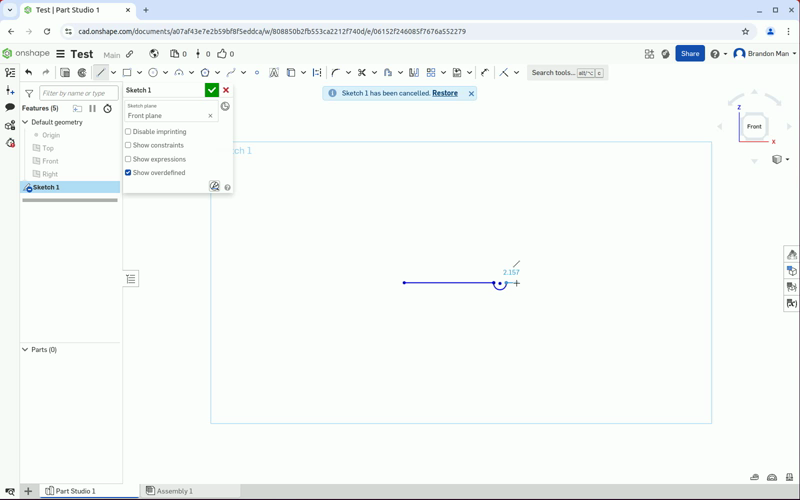
key_down(shift)
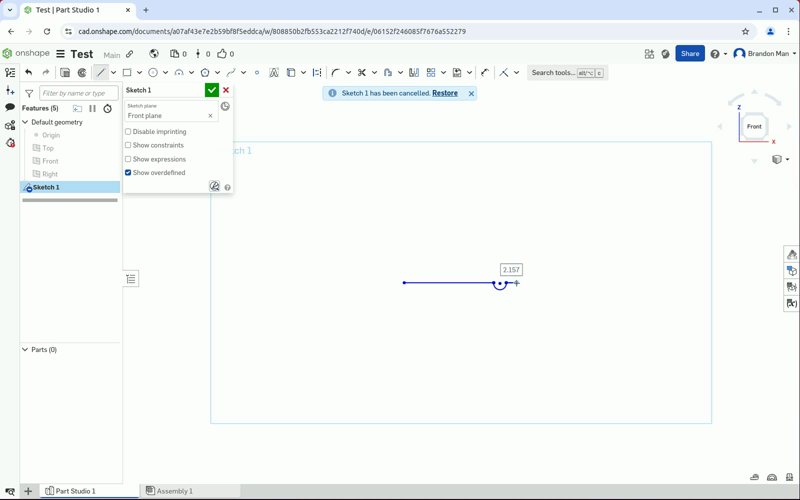
mouse_move(516, 170)
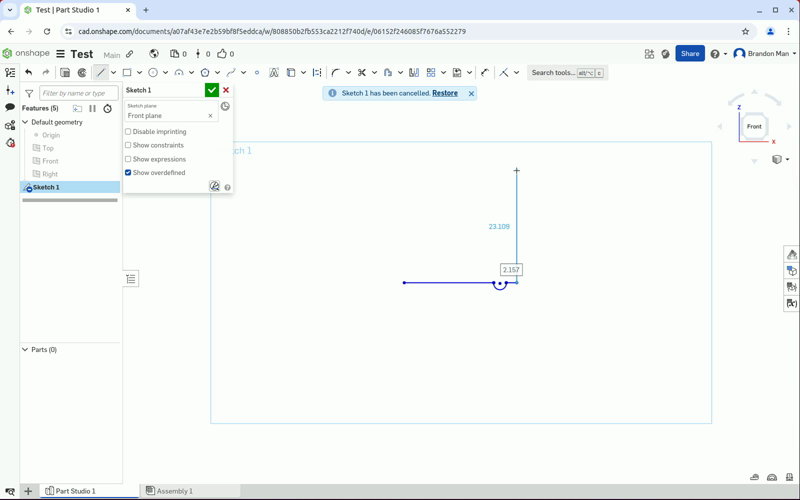
click(516, 170)
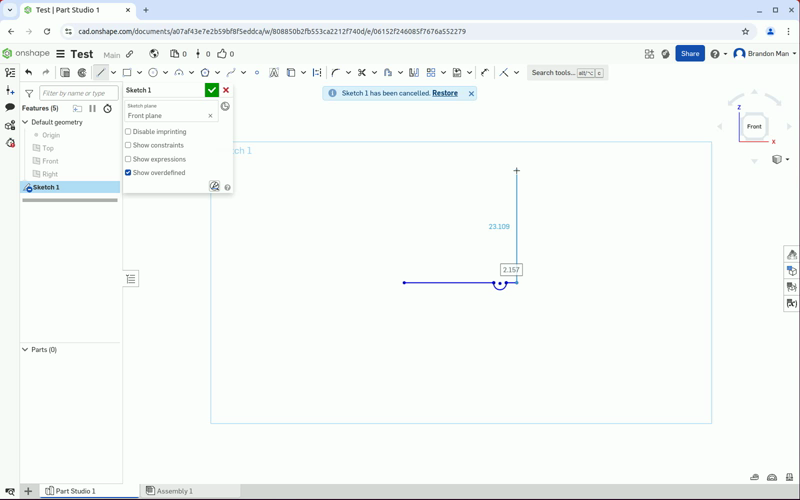
key_up(shift)
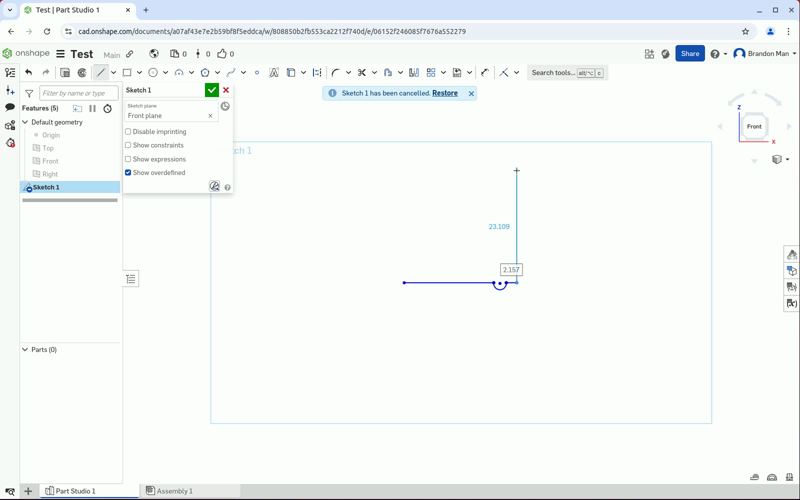
key_down(shift)
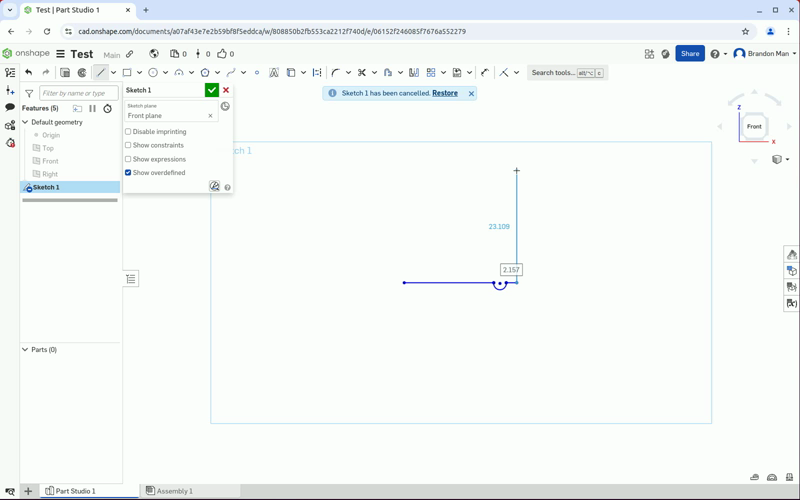
mouse_move(404, 170)
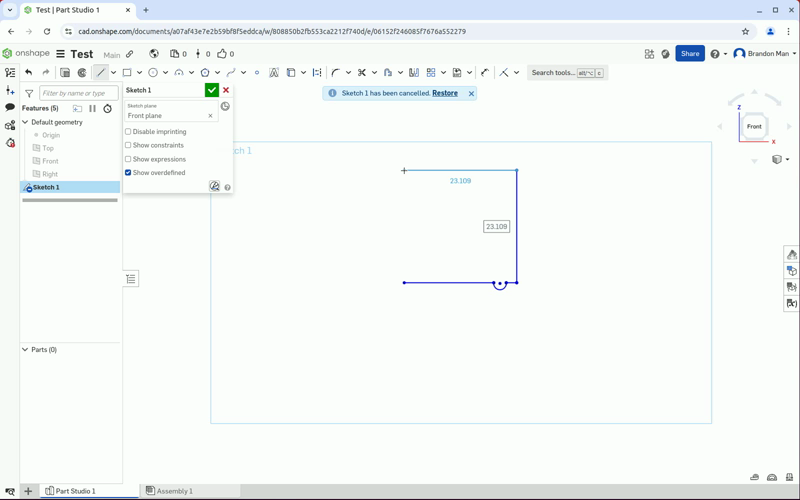
click(404, 170)
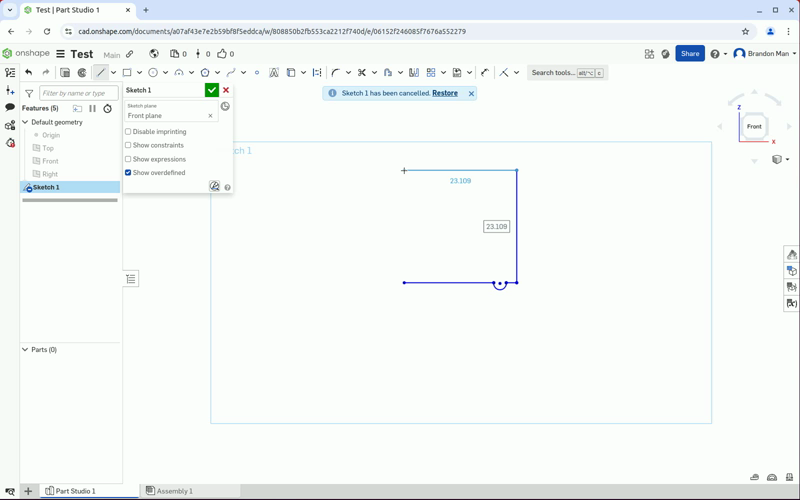
key_up(shift)
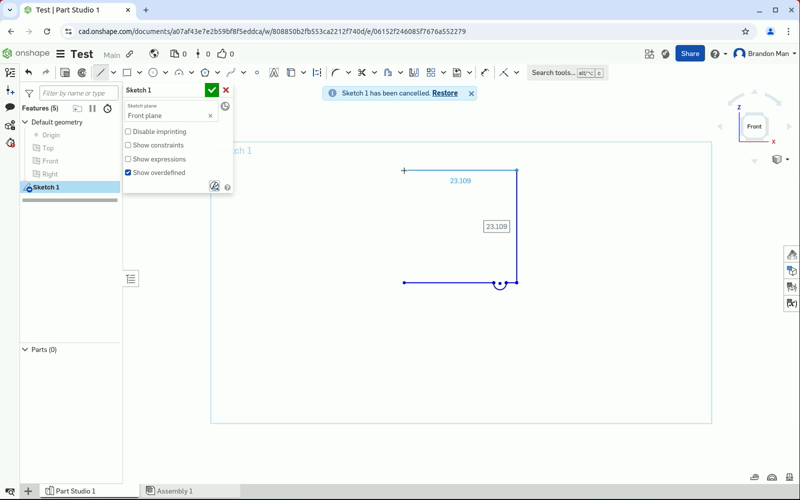
key_down(shift)
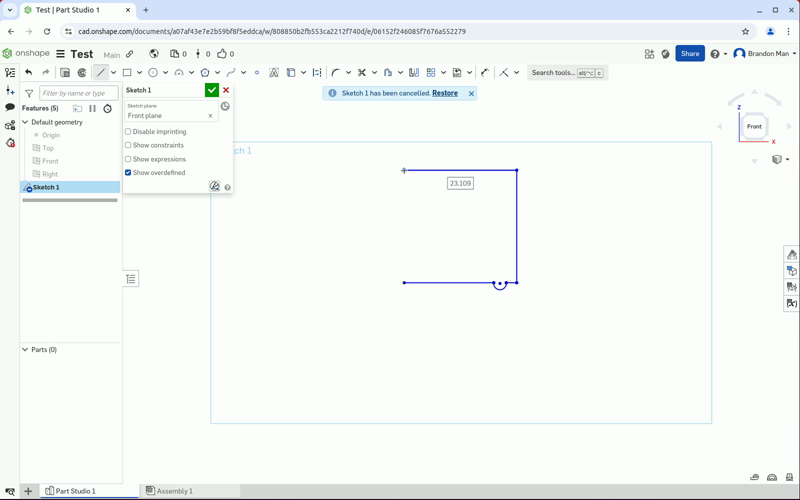
mouse_move(404, 282)
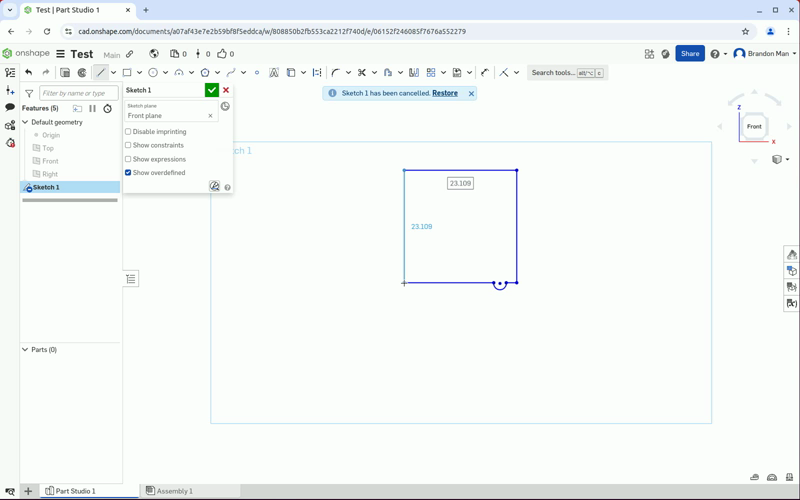
key_up(shift)
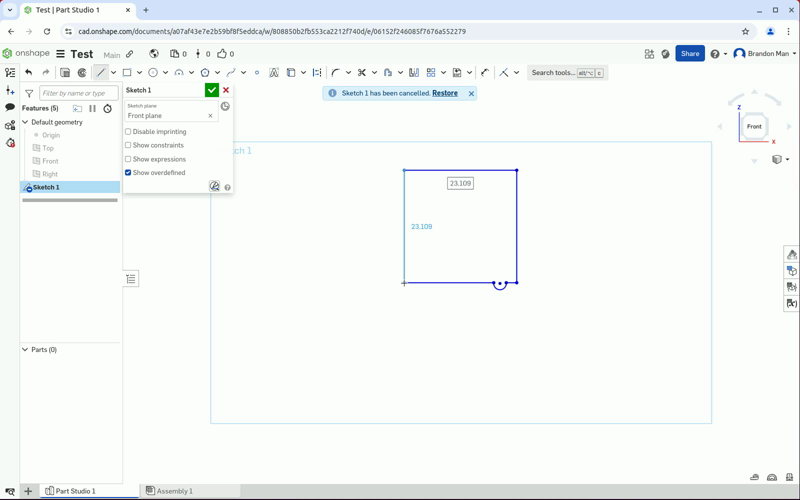
click(404, 282)
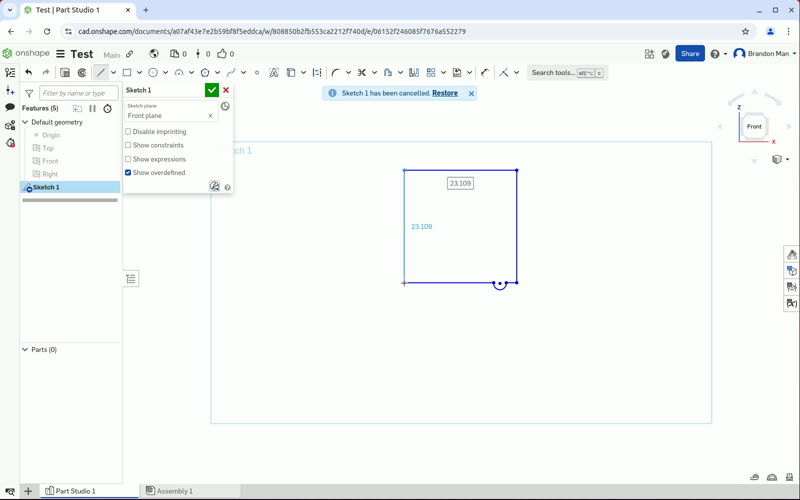
key(esc)
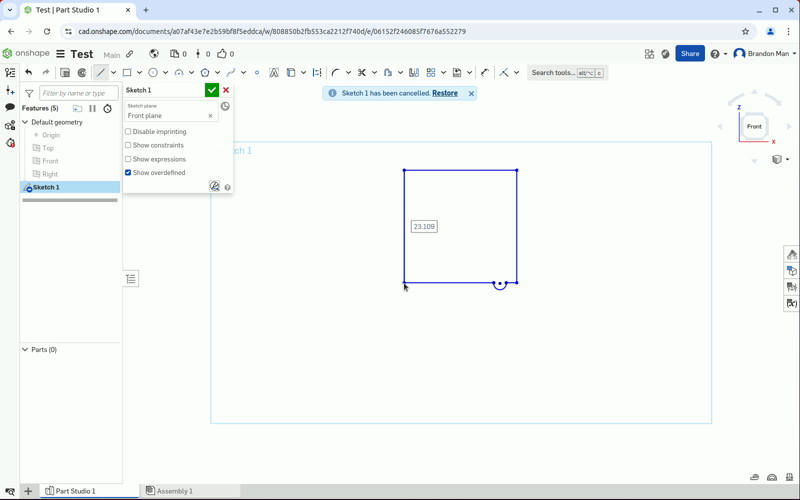
mouse_move(444, 264)
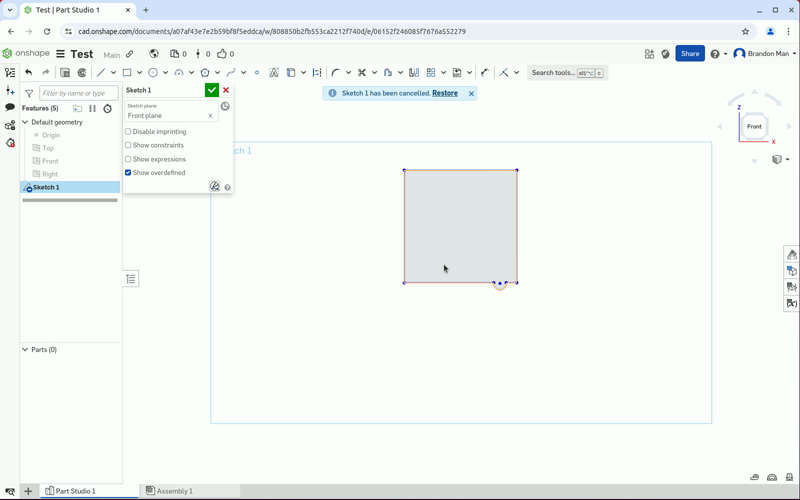
scroll(6)
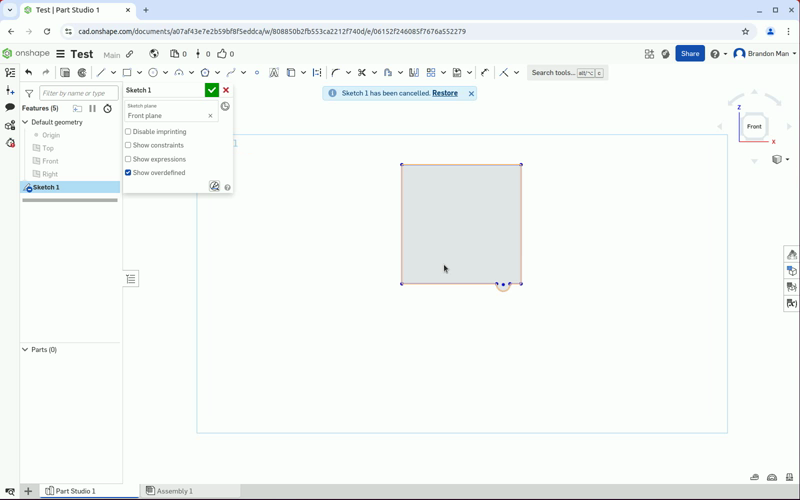
scroll(6)
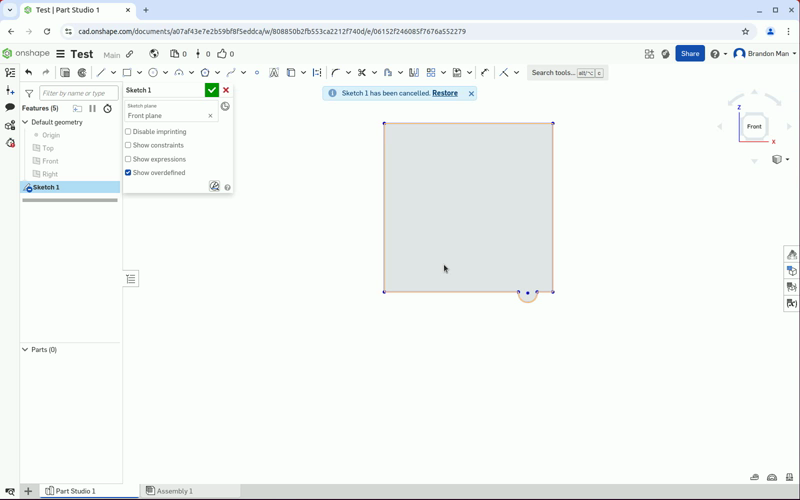
scroll(6)
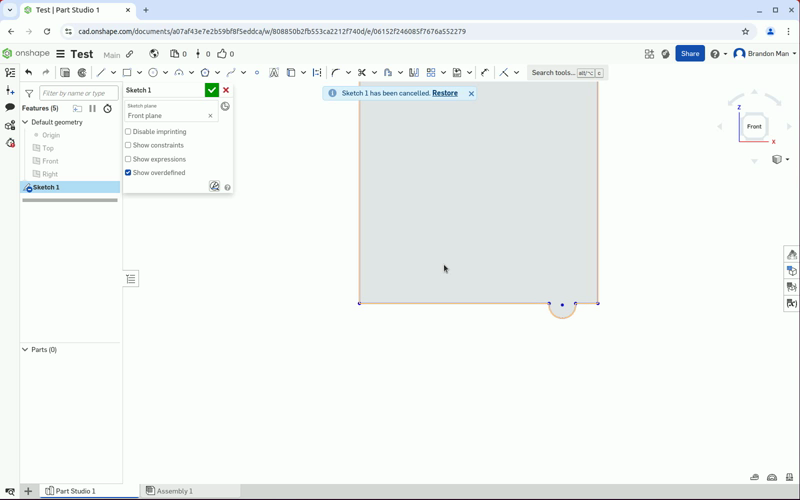
scroll(6)
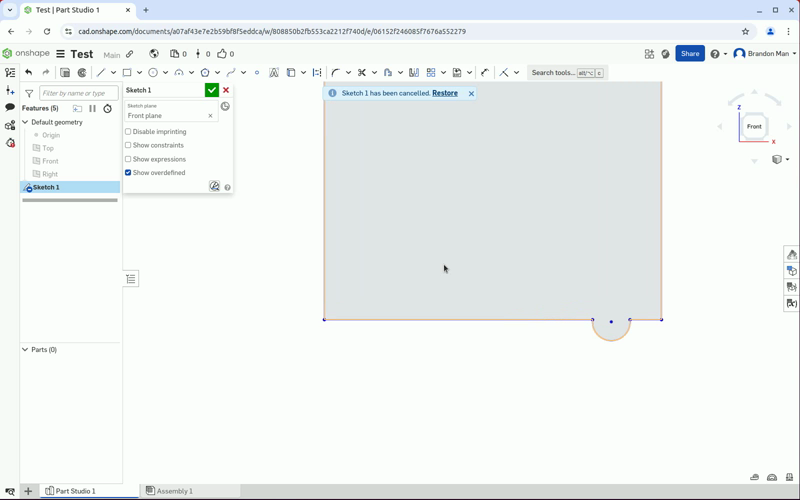
scroll(6)
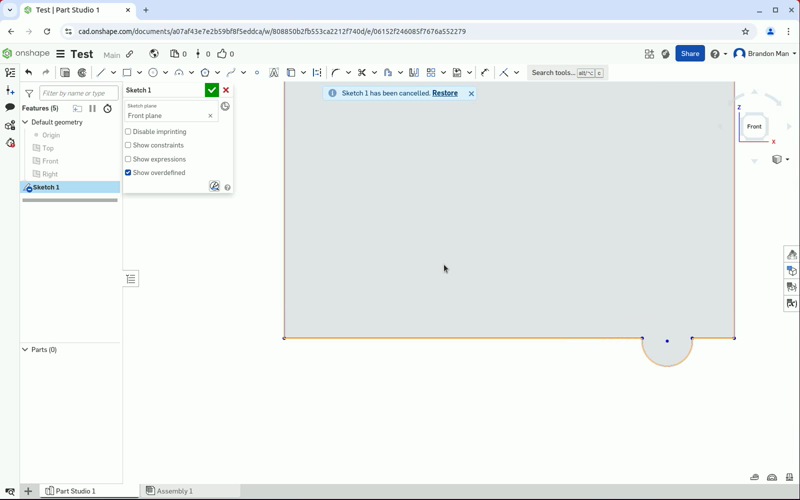
scroll(6)
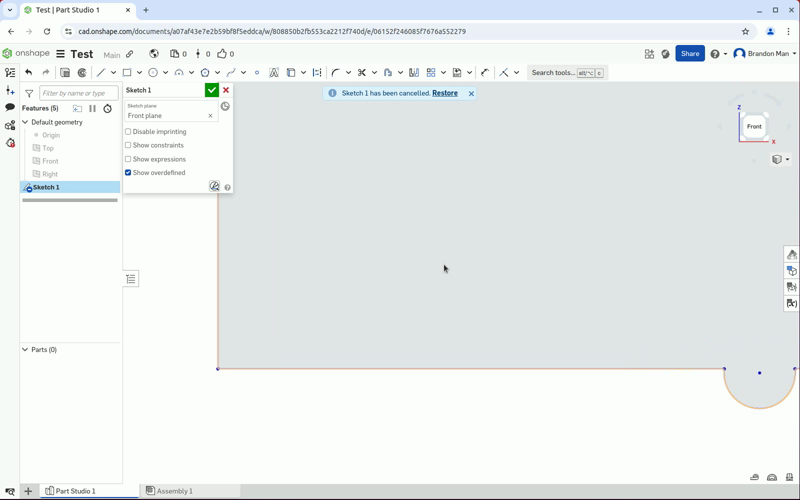
scroll(6)
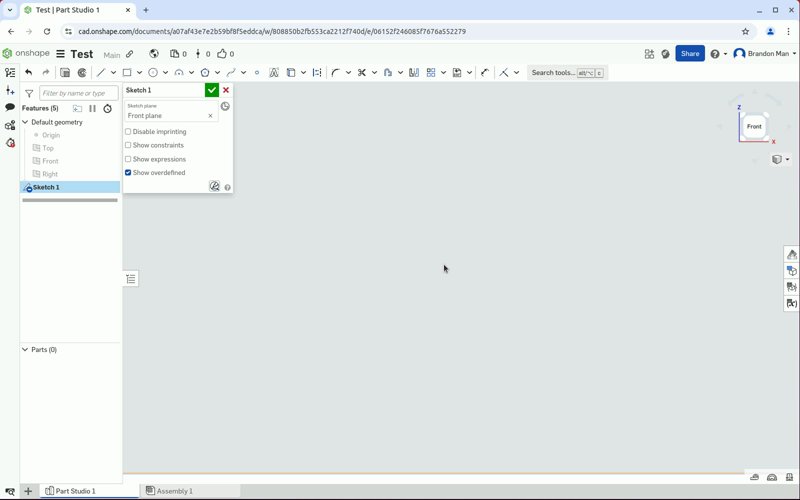
click(444, 264)
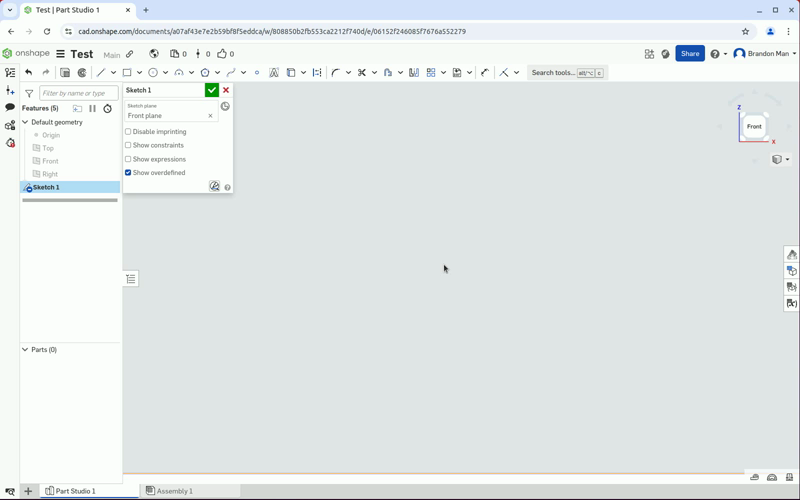
scroll(-6)
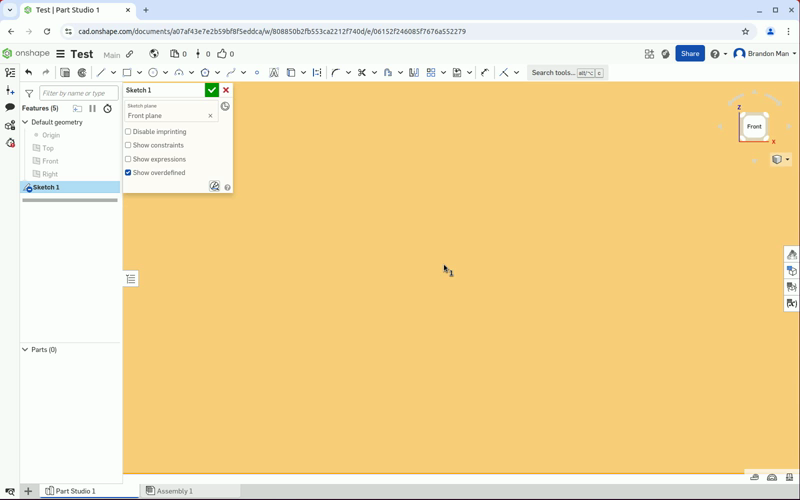
scroll(-6)
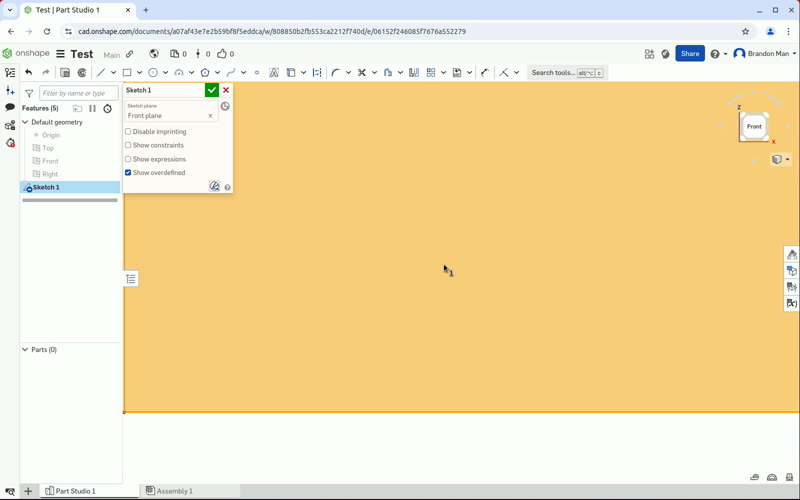
scroll(-6)
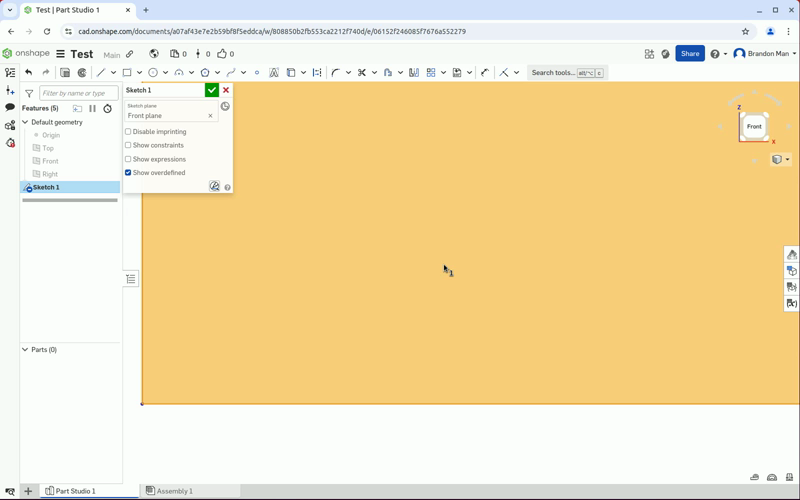
scroll(-6)
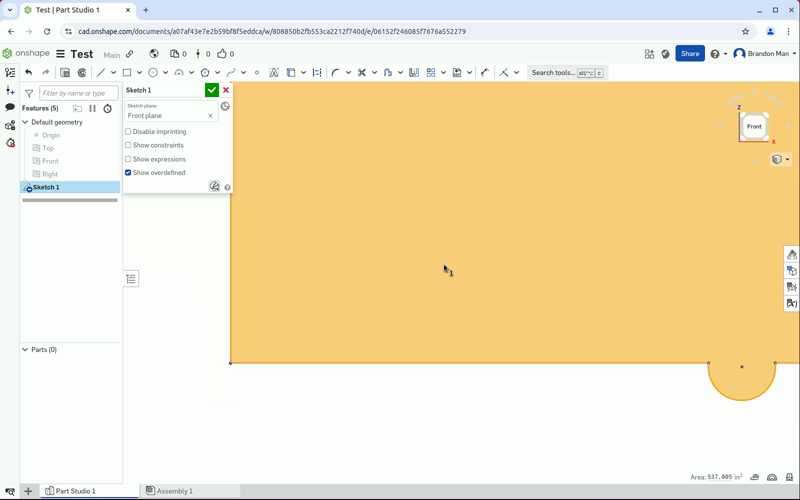
scroll(-6)
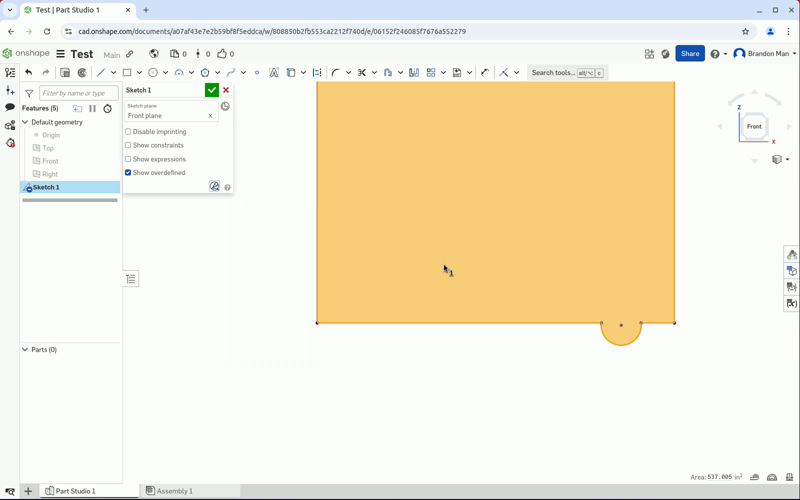
scroll(-6)
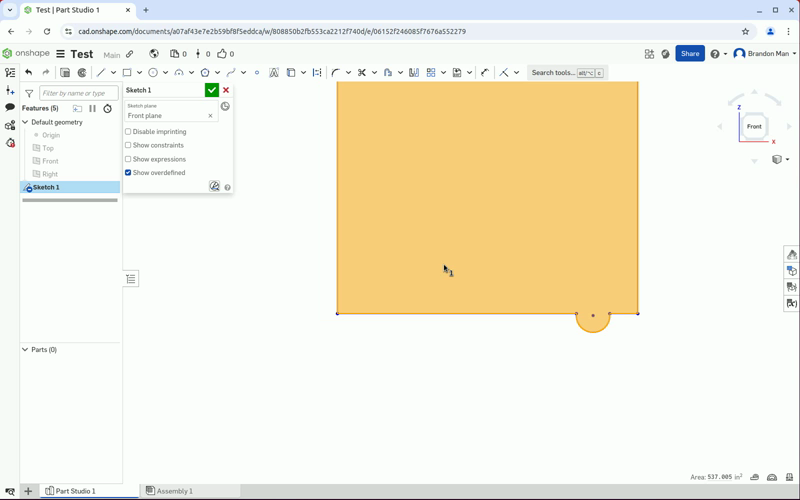
scroll(-6)
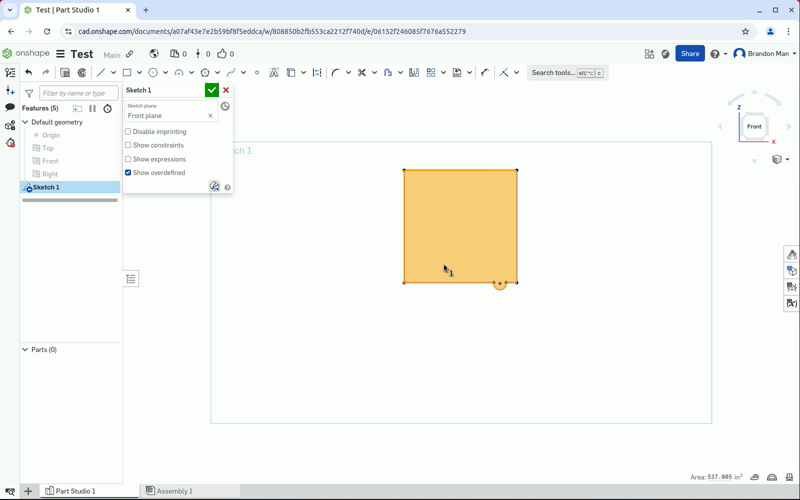
mouse_move(73, 352)
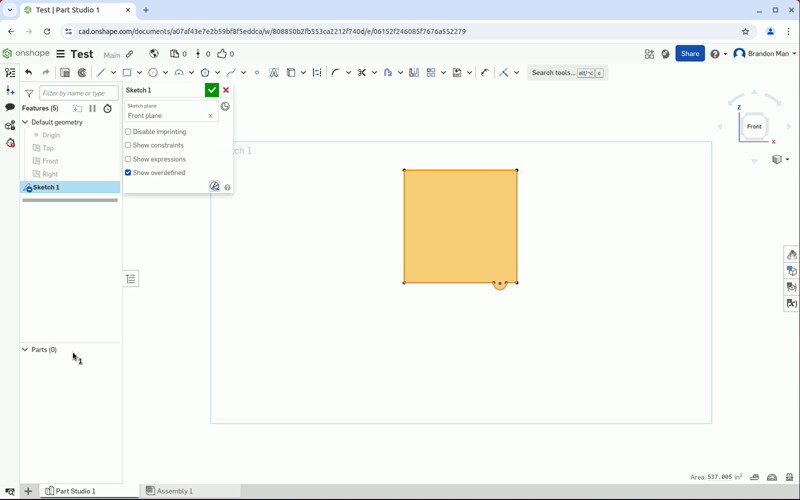
key(shift+y)
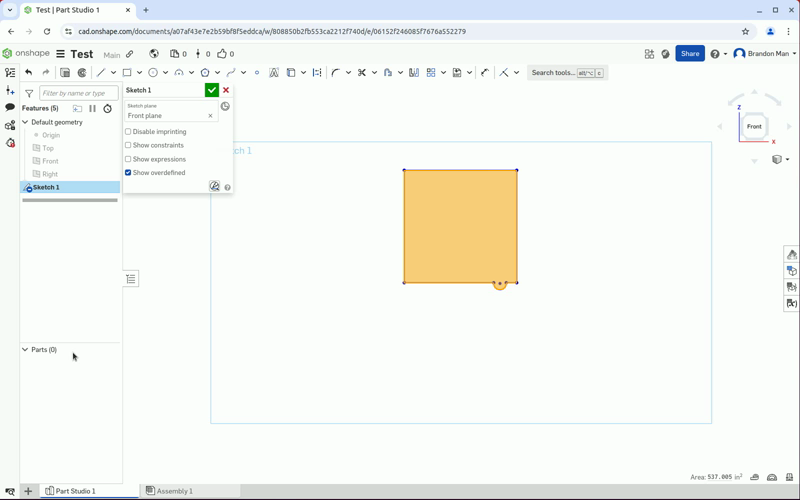
key(shift+e)
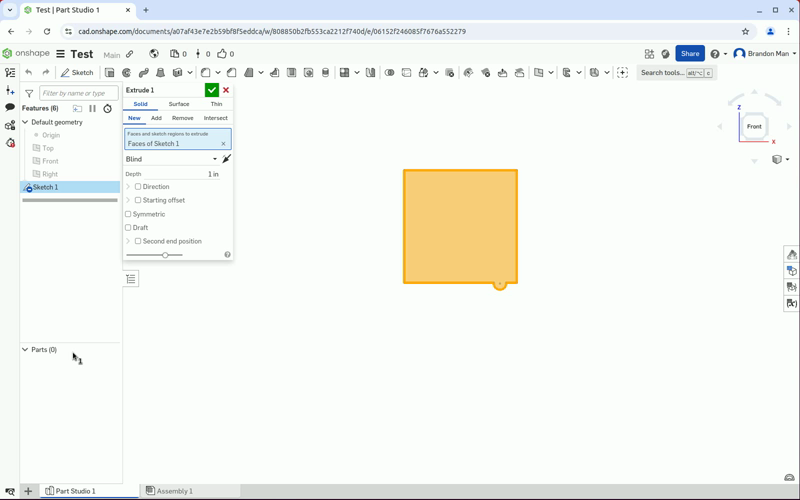
mouse_move(143, 106)
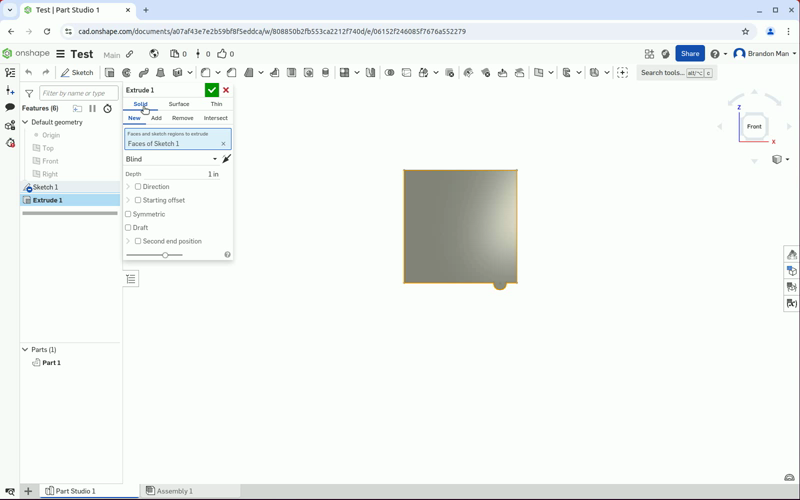
click(143, 106)
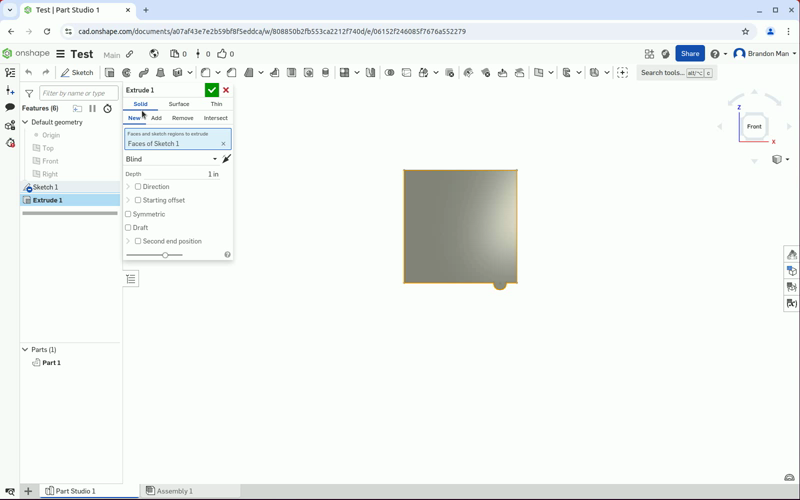
mouse_move(137, 120)
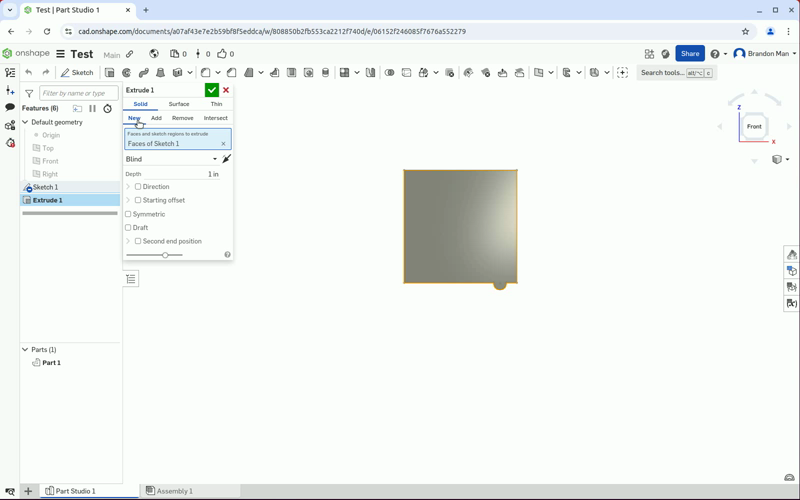
click(137, 120)
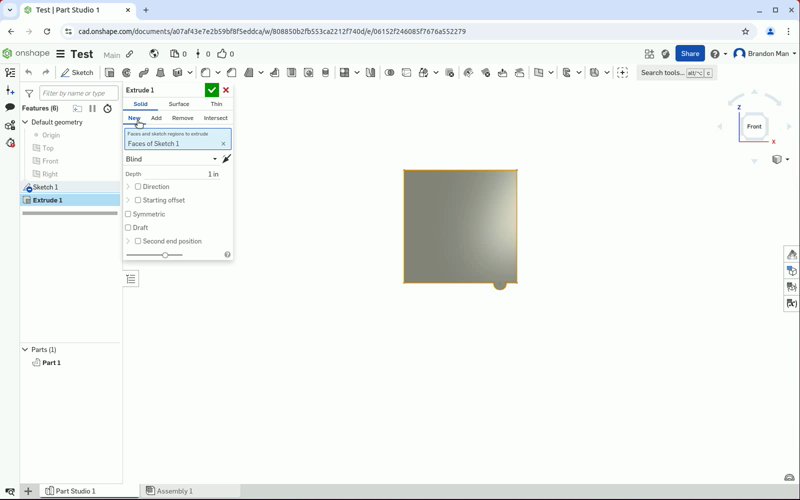
key(tab, 4)
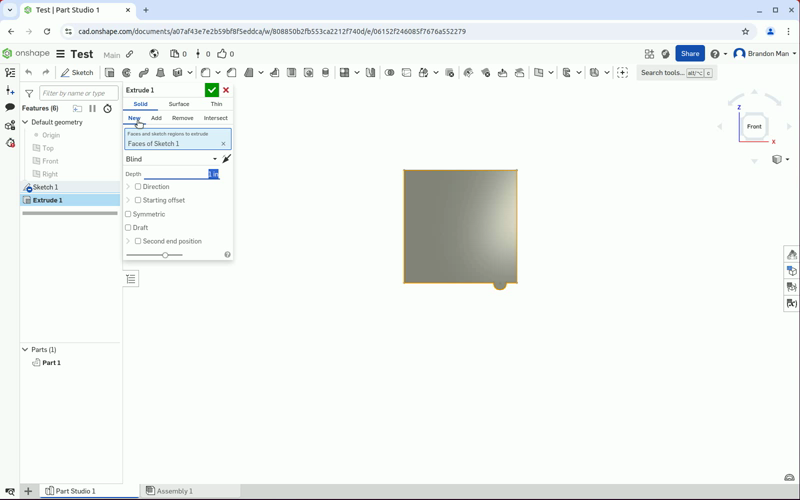
text(1.926)
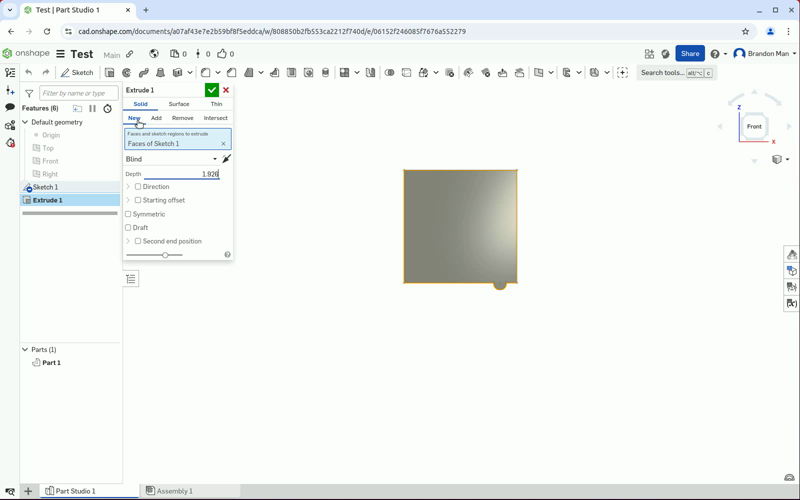
key(enter)
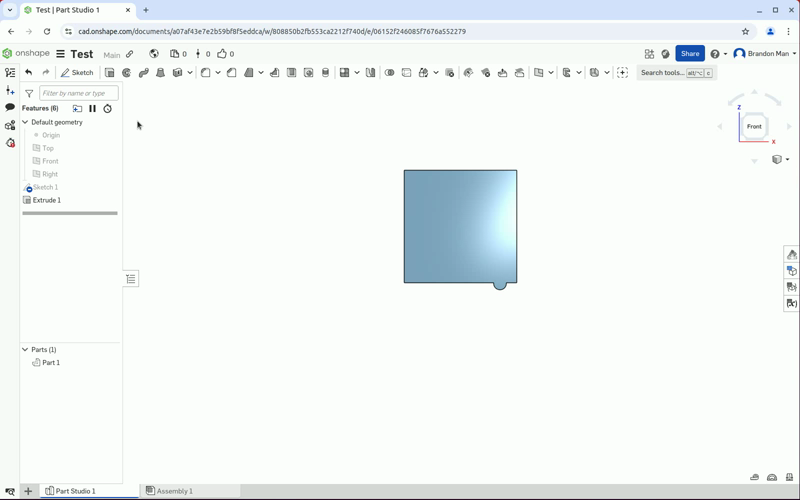
key(shift+h)
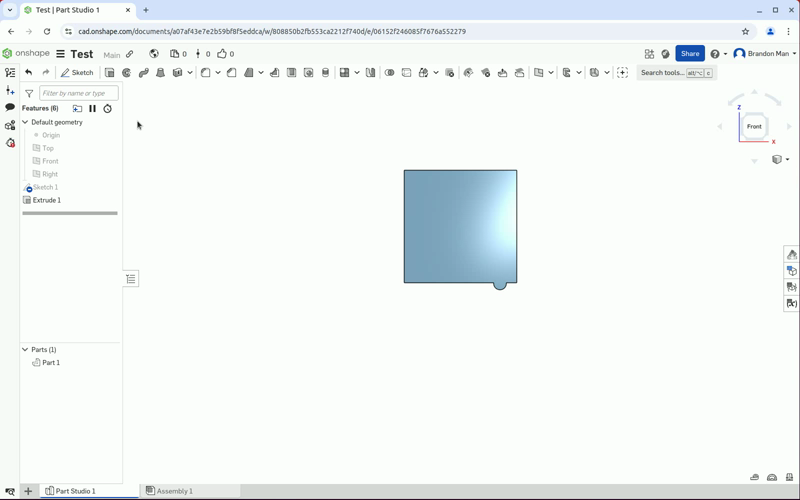
key(shift+h)
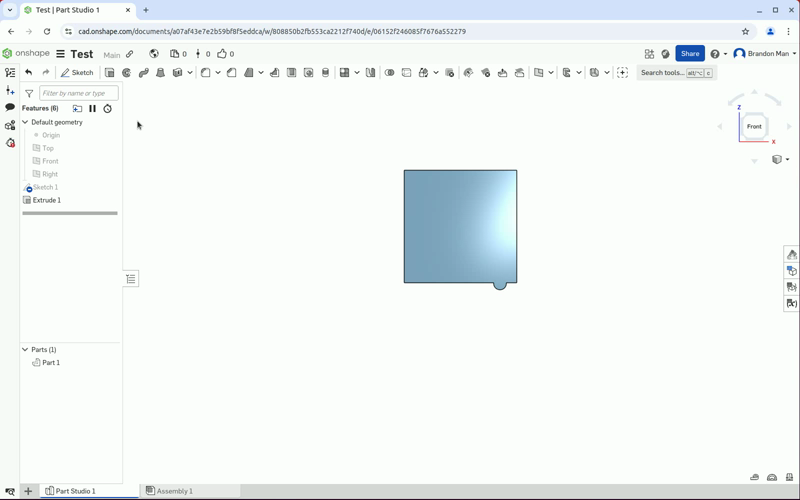
mouse_move(73, 189)
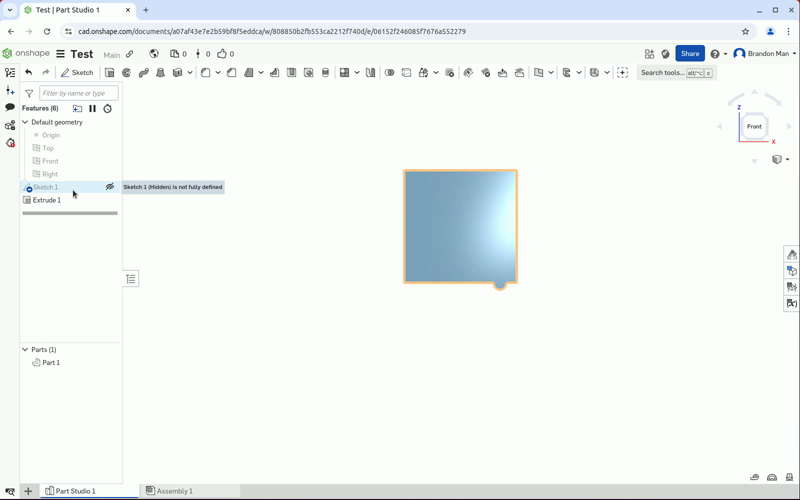
click(73, 189)
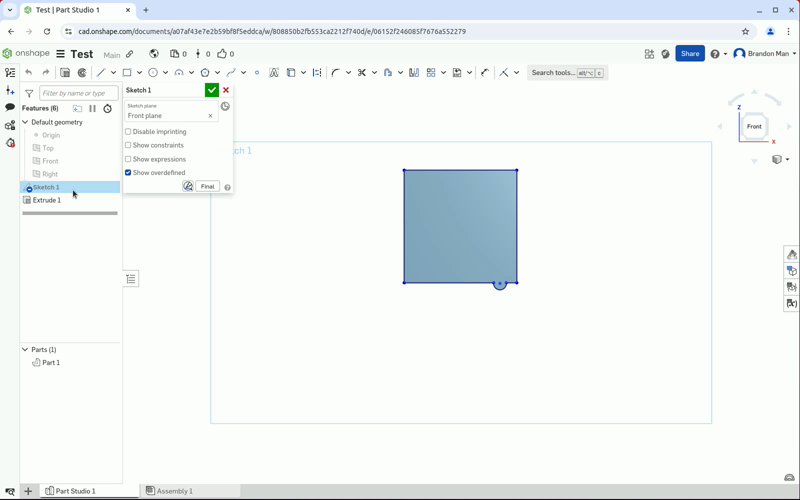
mouse_move(229, 92)
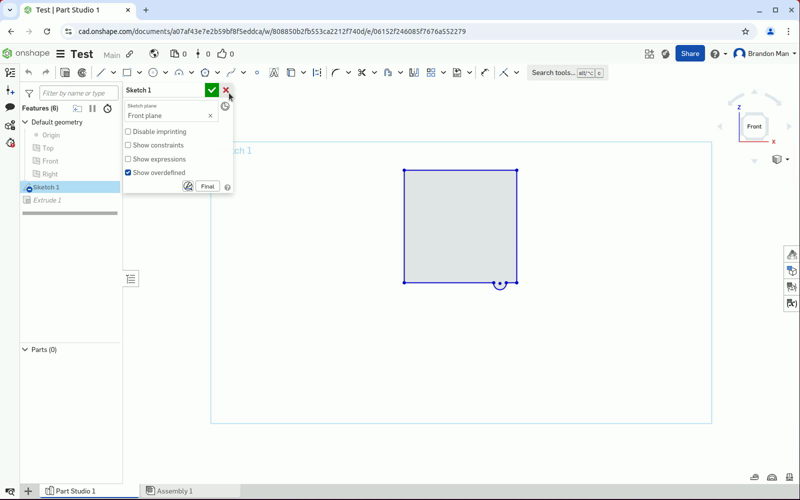
click(229, 92)
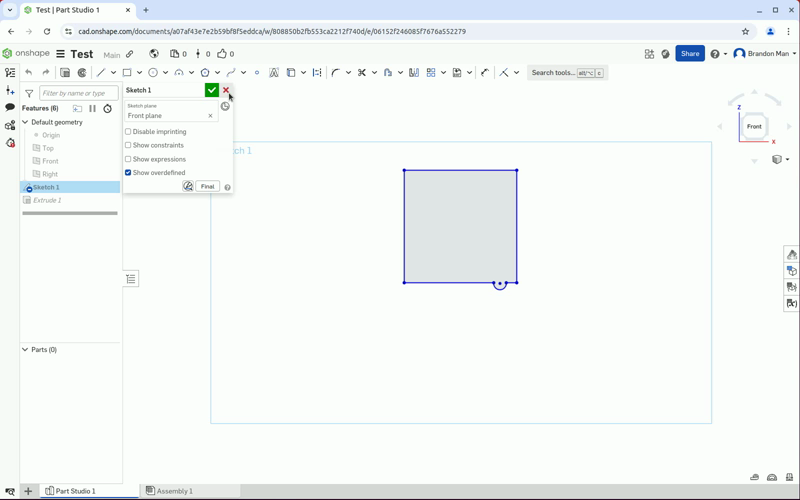
key(shift+s)
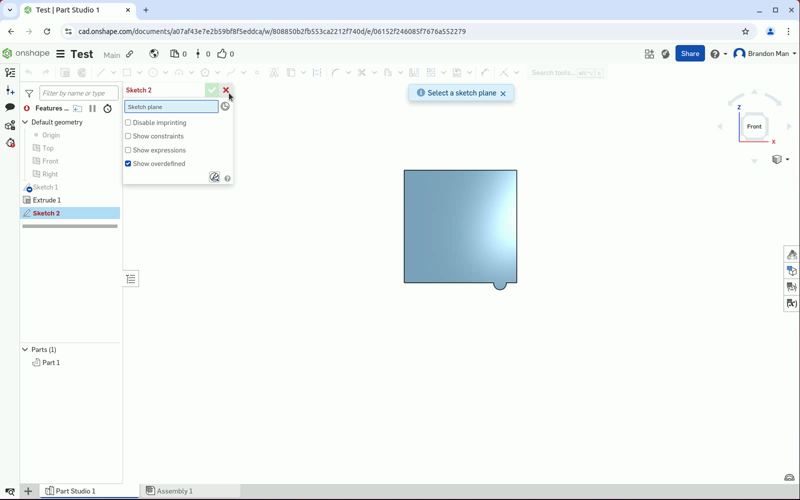
mouse_move(73, 163)
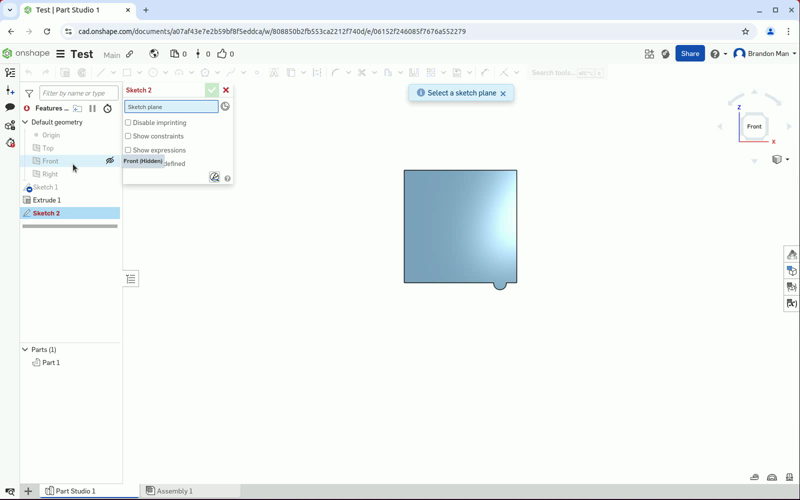
click(73, 163)
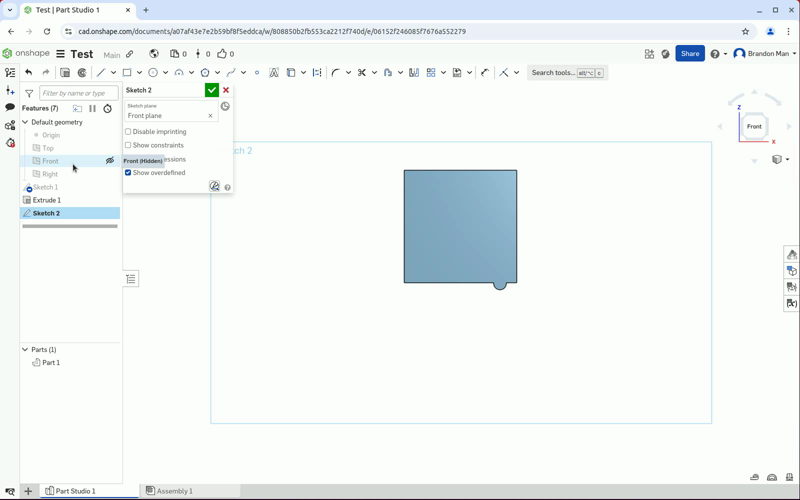
mouse_move(73, 352)
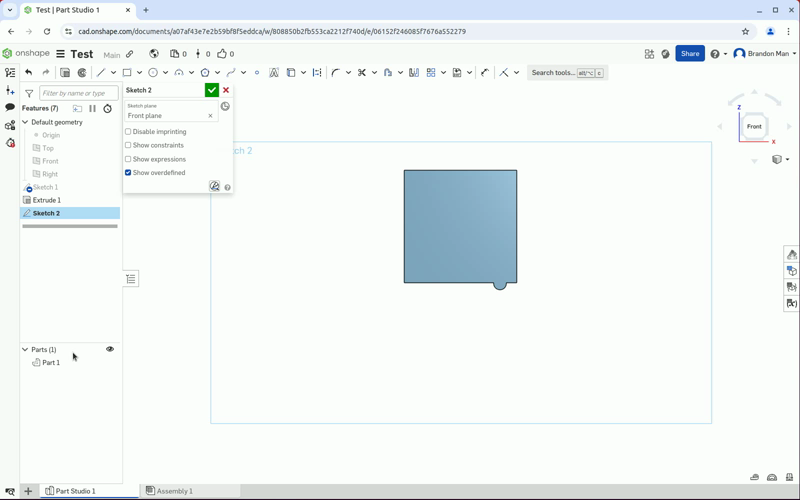
key(y)
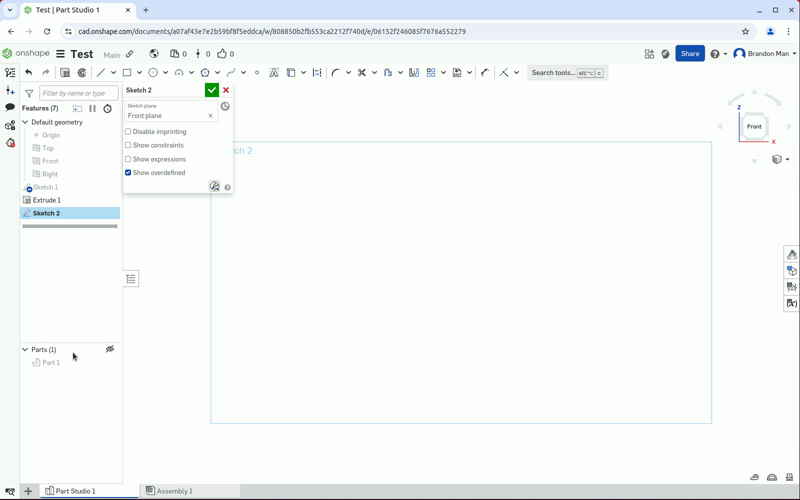
key(l)
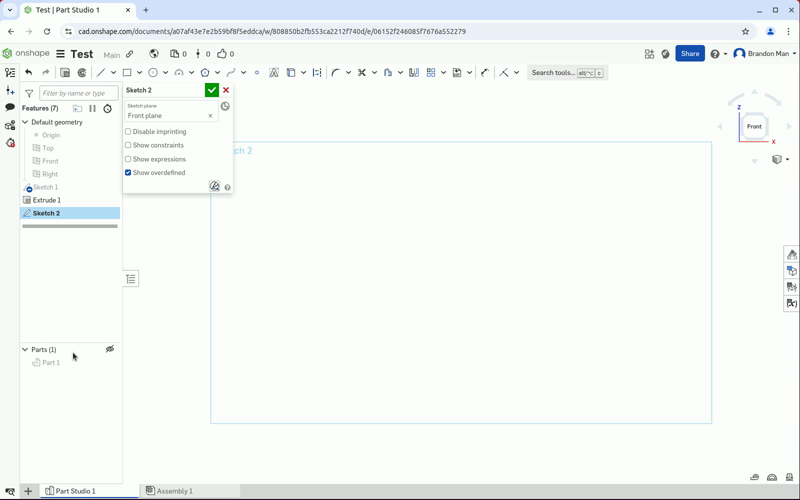
key_down(shift)
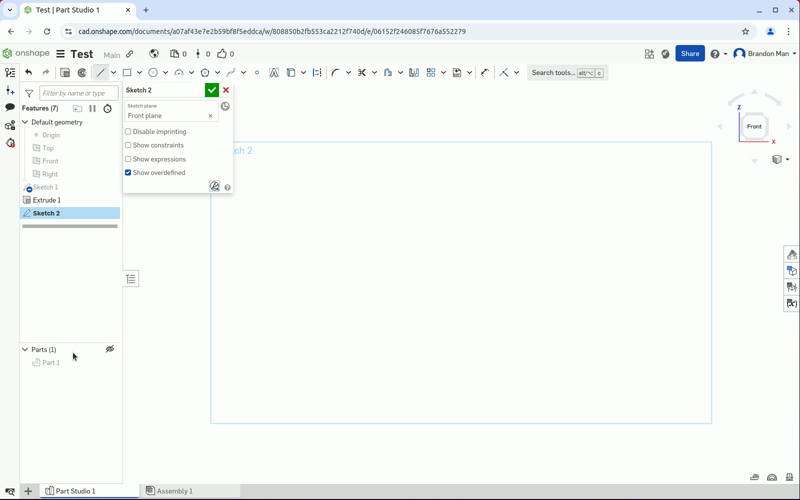
mouse_move(404, 395)
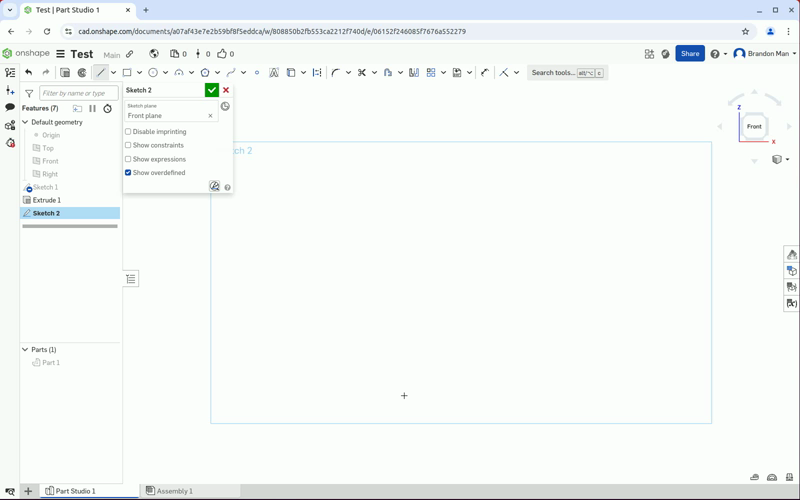
click(404, 395)
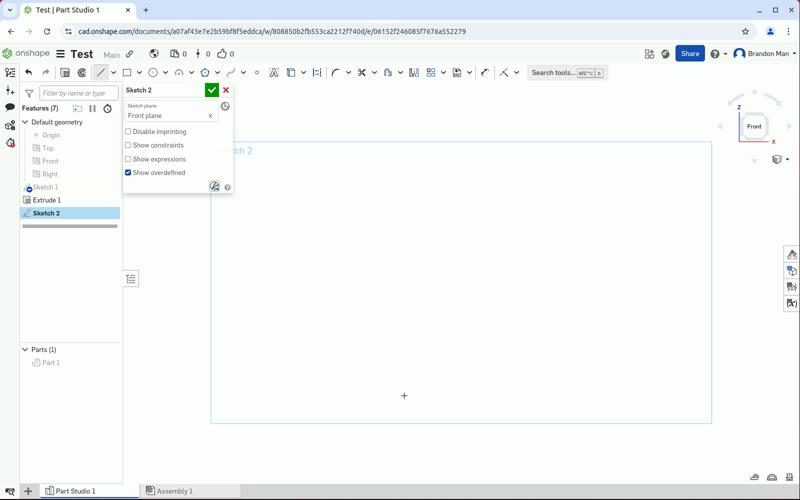
key_up(shift)
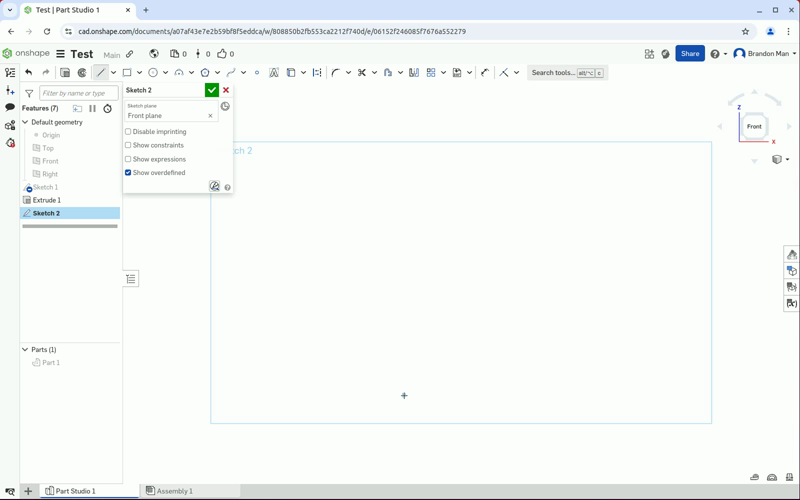
key_down(shift)
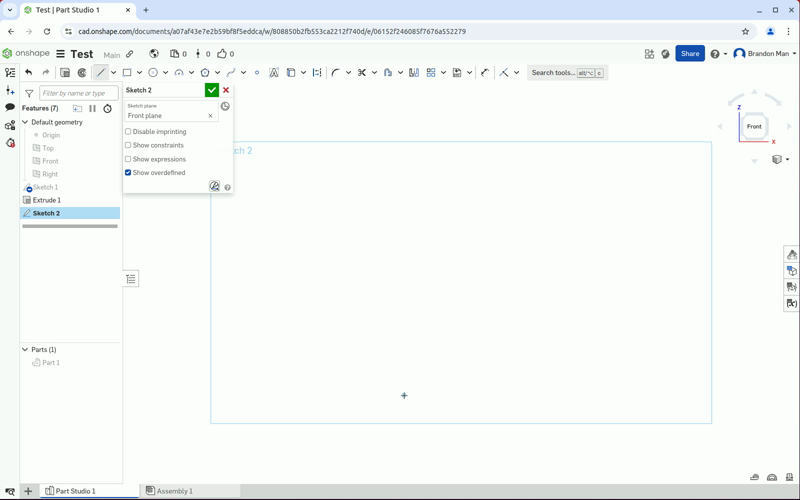
mouse_move(516, 395)
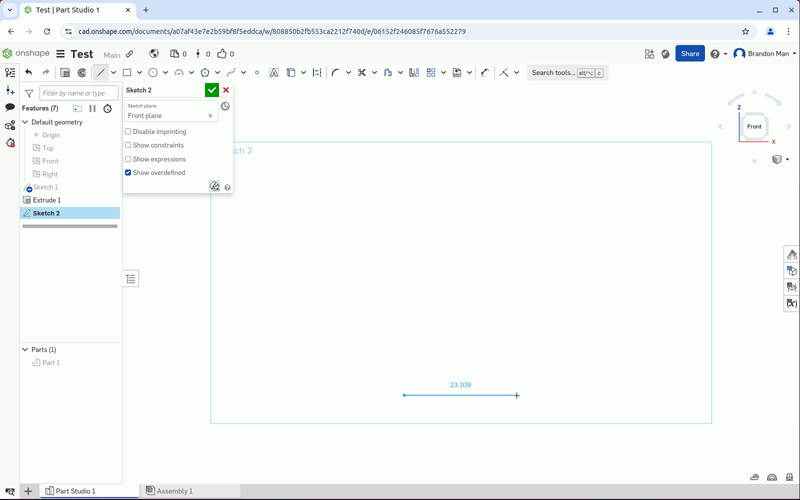
click(516, 395)
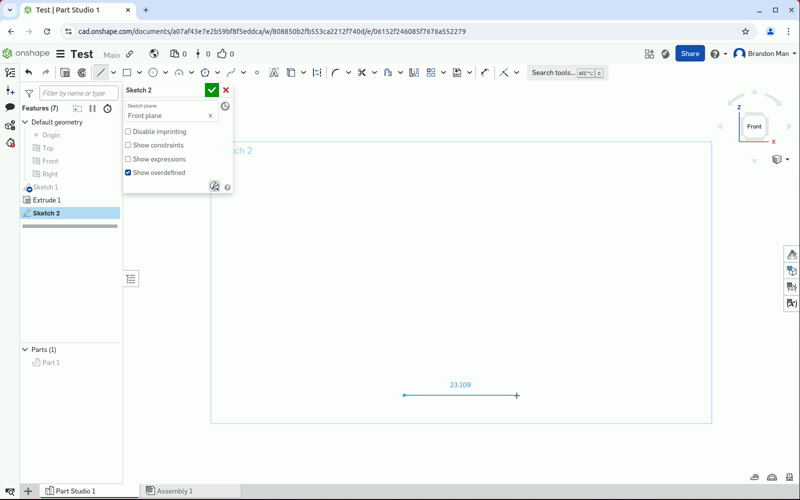
key_up(shift)
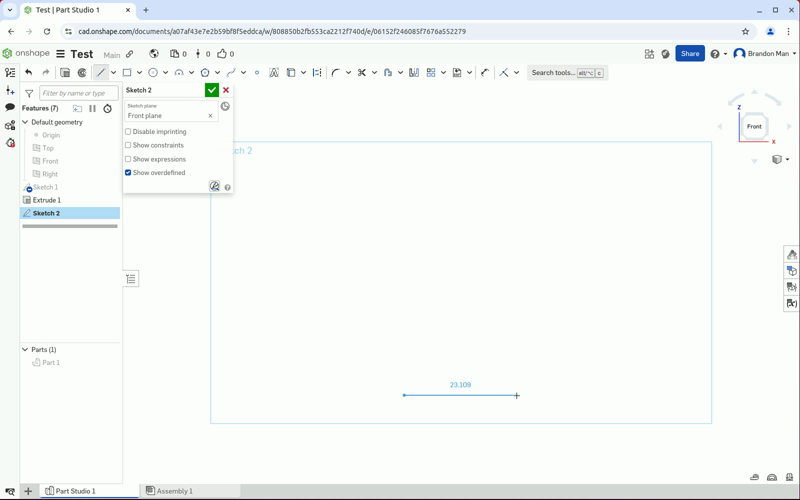
key_down(shift)
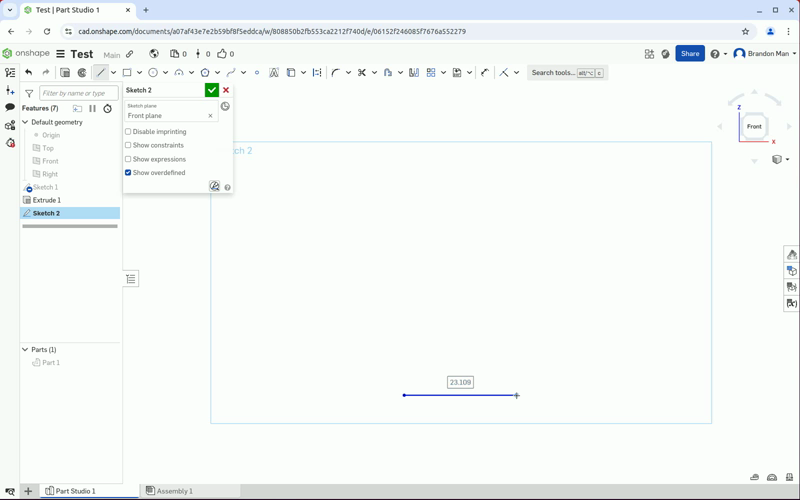
mouse_move(516, 282)
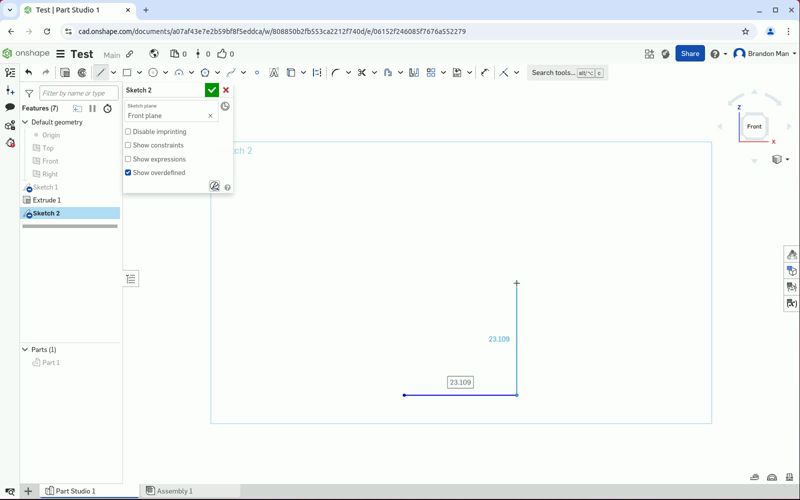
click(516, 282)
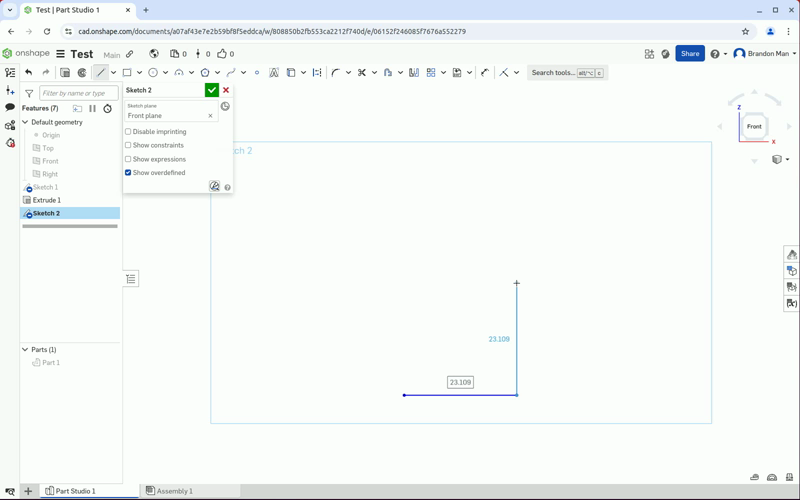
key_up(shift)
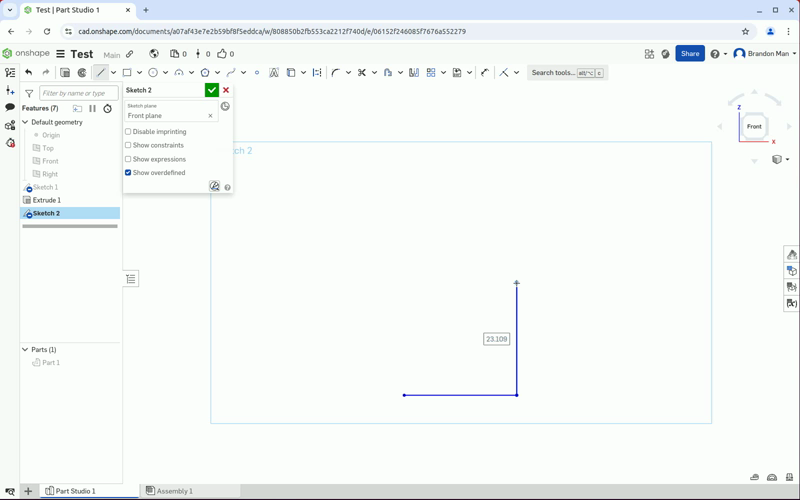
key_down(shift)
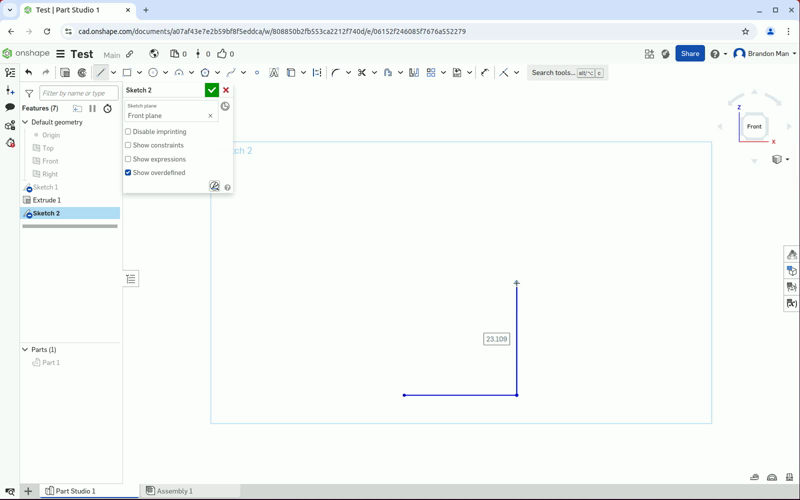
mouse_move(546, 282)
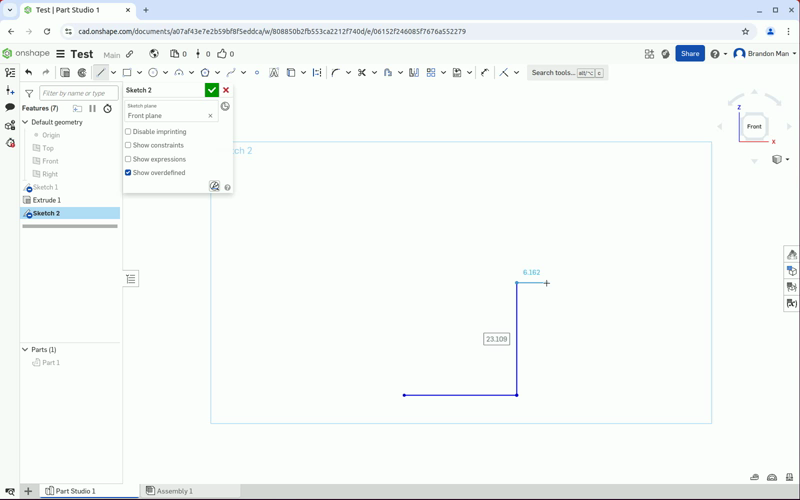
mouse_move(506, 282)
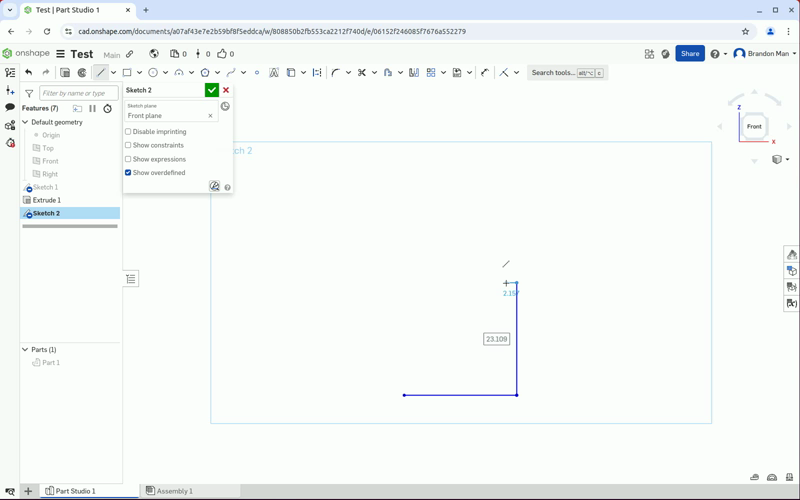
click(506, 282)
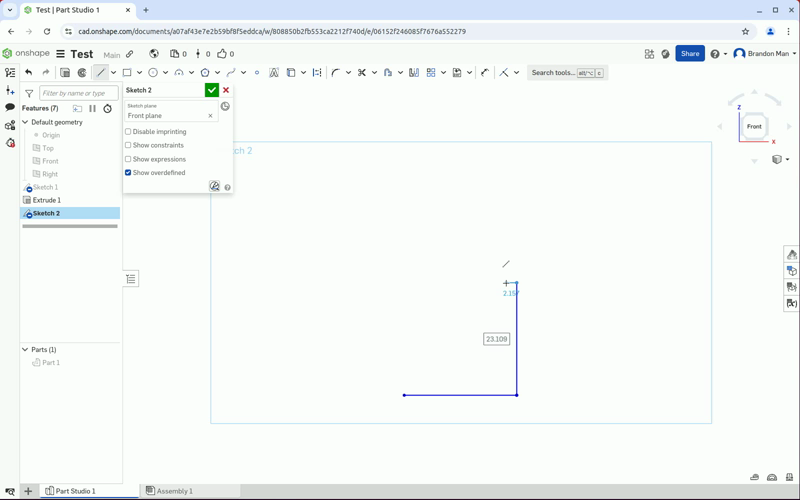
key_up(shift)
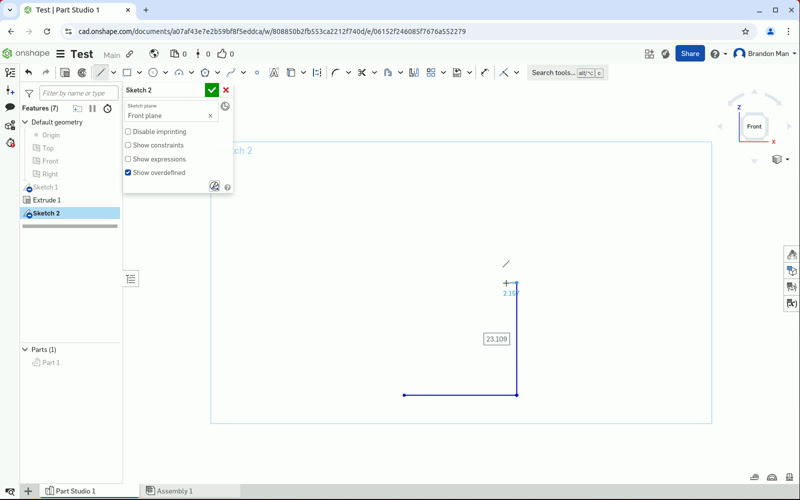
key(esc)
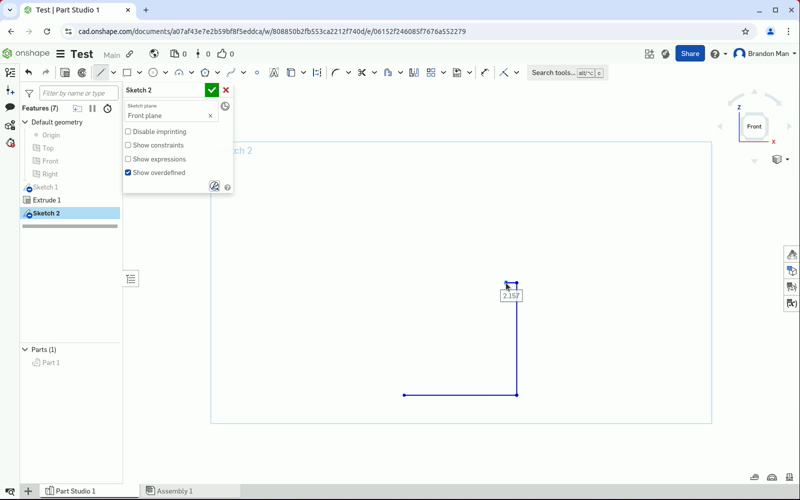
key(a)
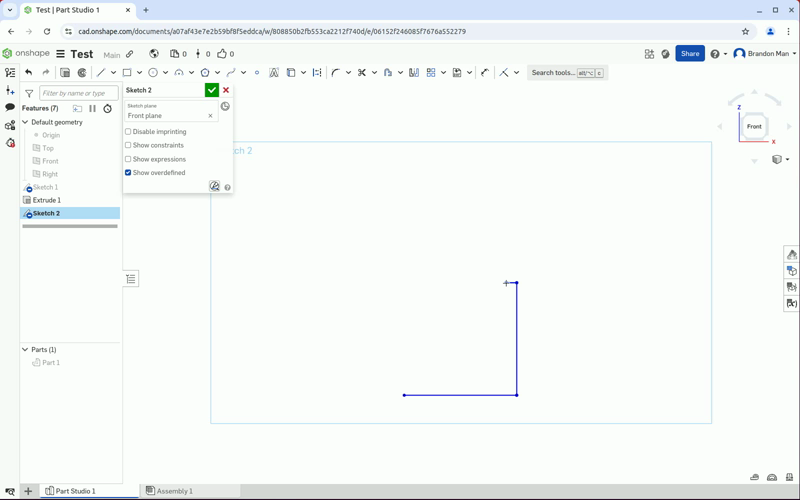
mouse_move(506, 282)
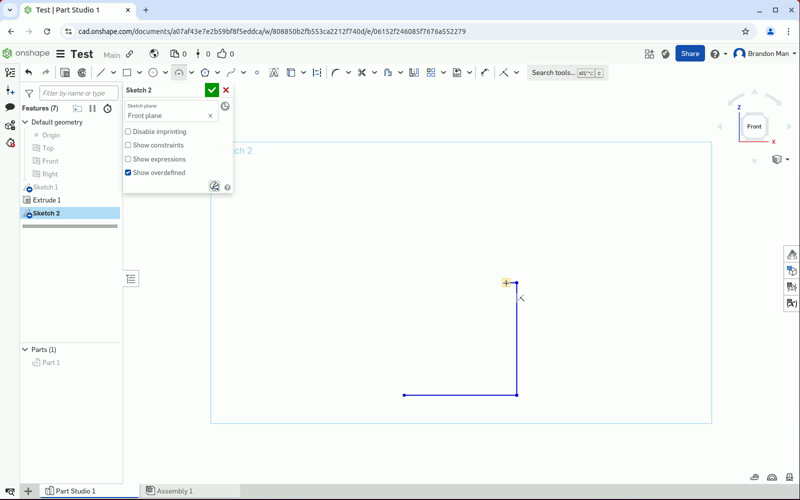
click(506, 282)
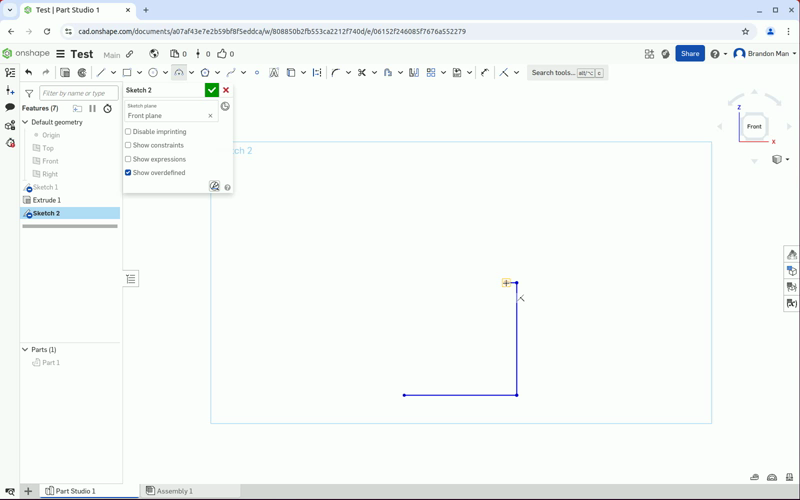
key_down(shift)
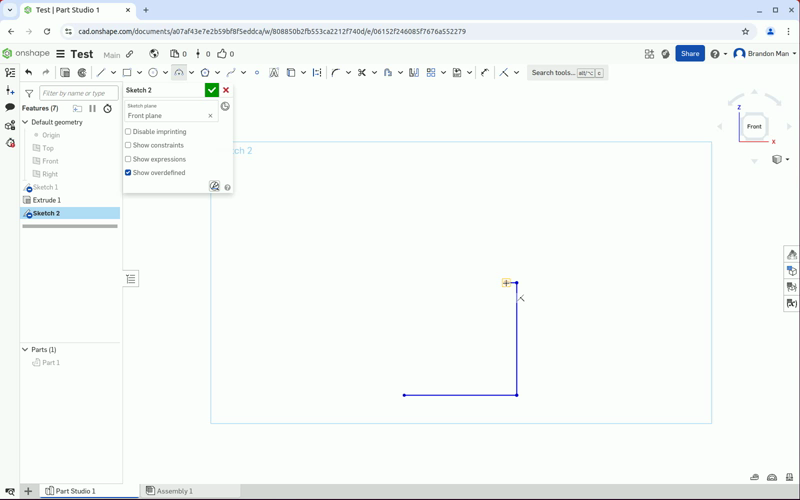
mouse_move(493, 282)
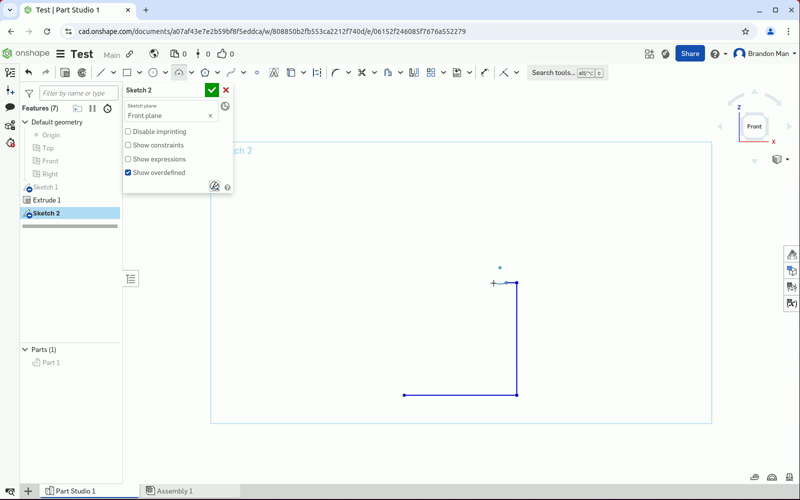
click(493, 282)
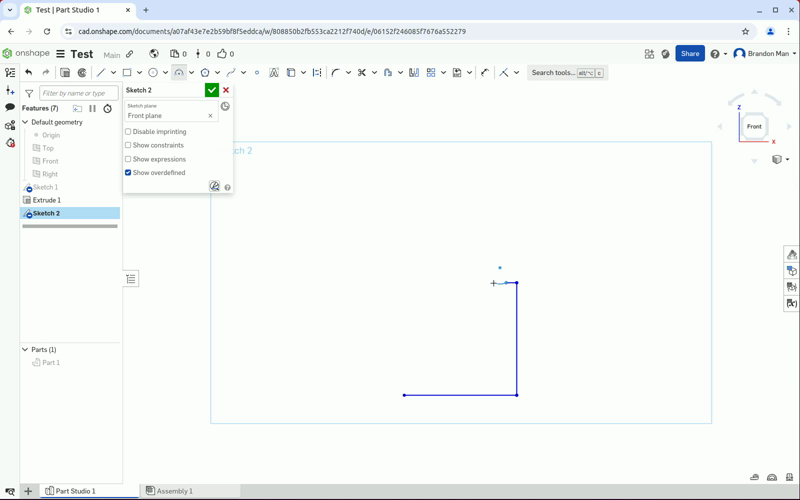
mouse_move(499, 289)
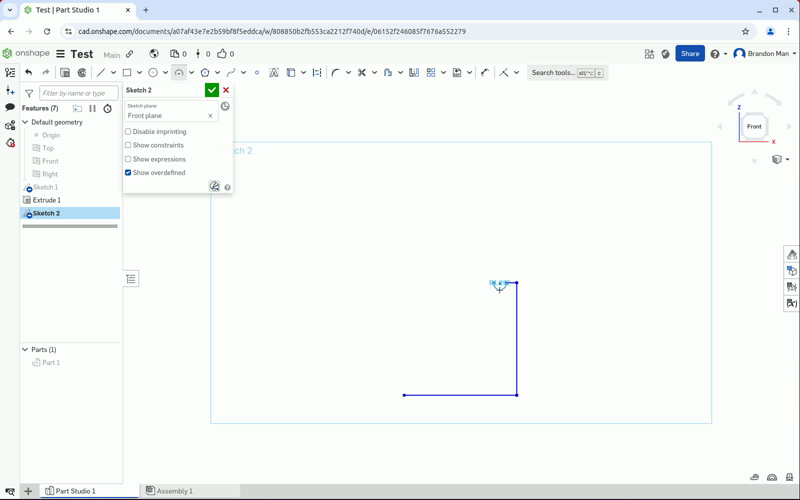
click(499, 289)
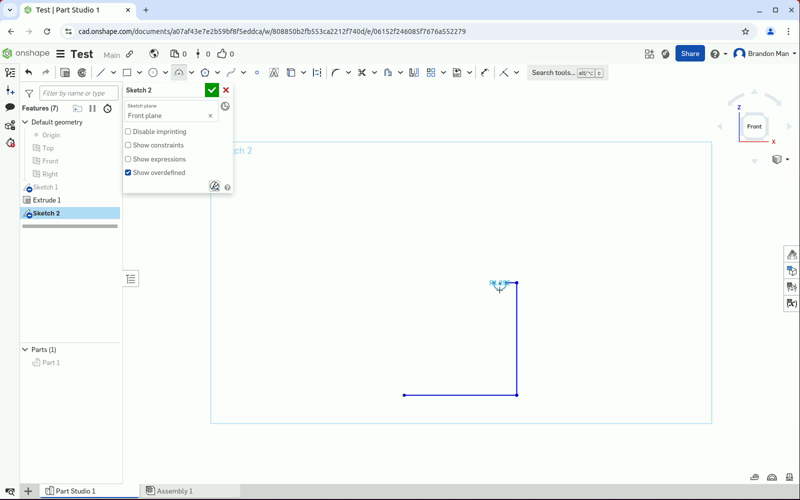
key_up(shift)
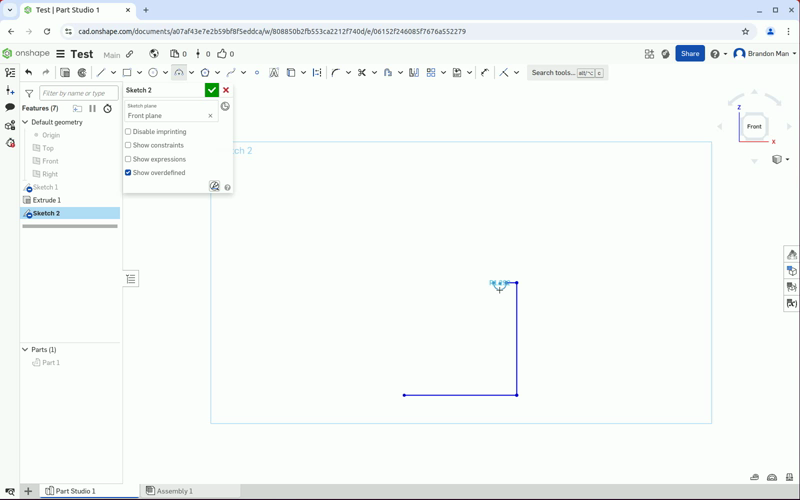
key(esc)
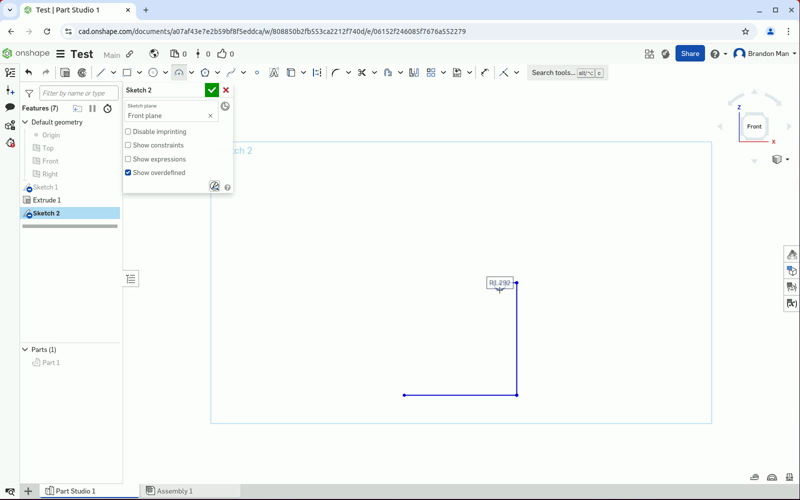
key(l)
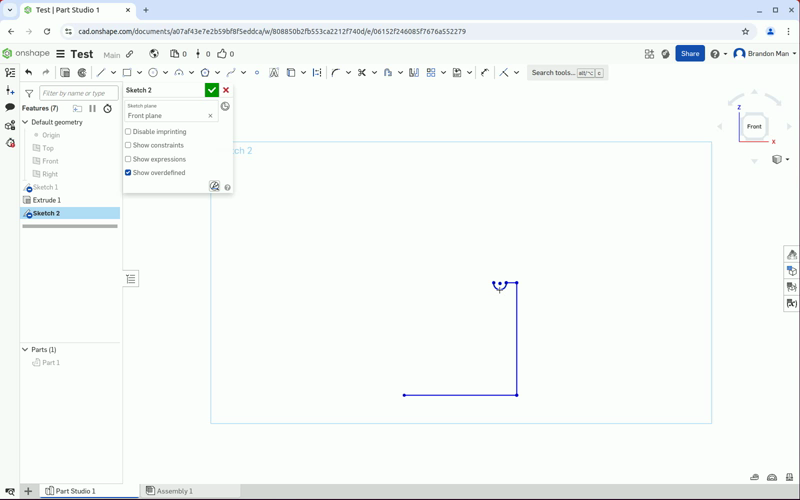
mouse_move(493, 282)
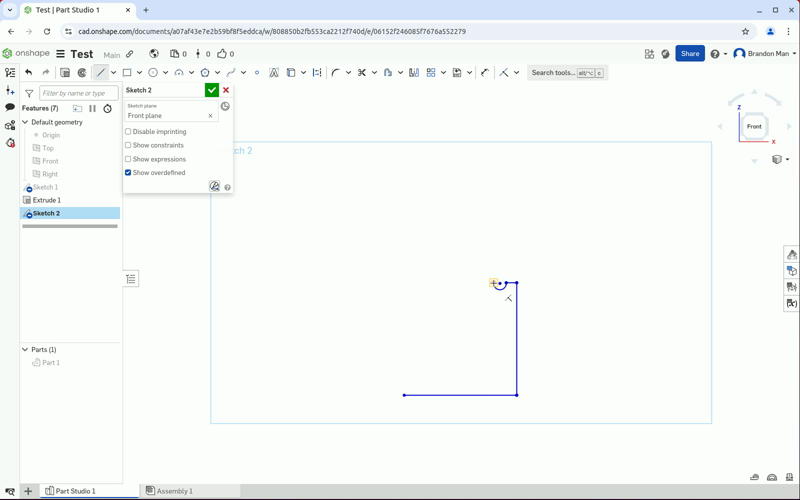
click(493, 282)
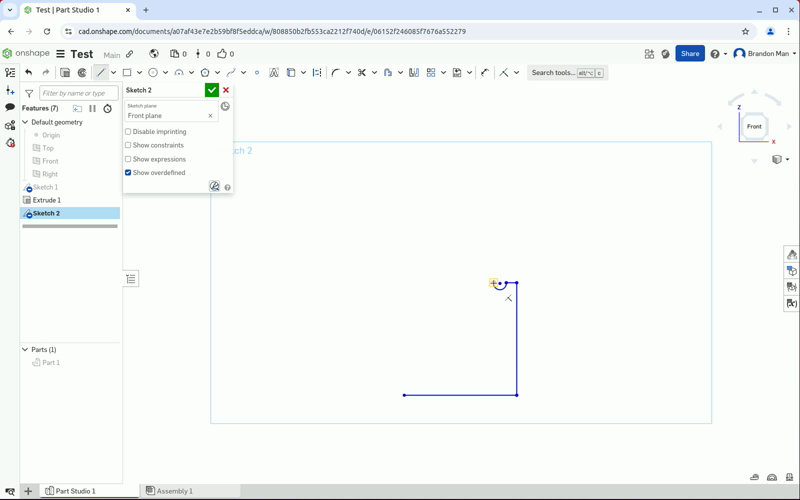
key_down(shift)
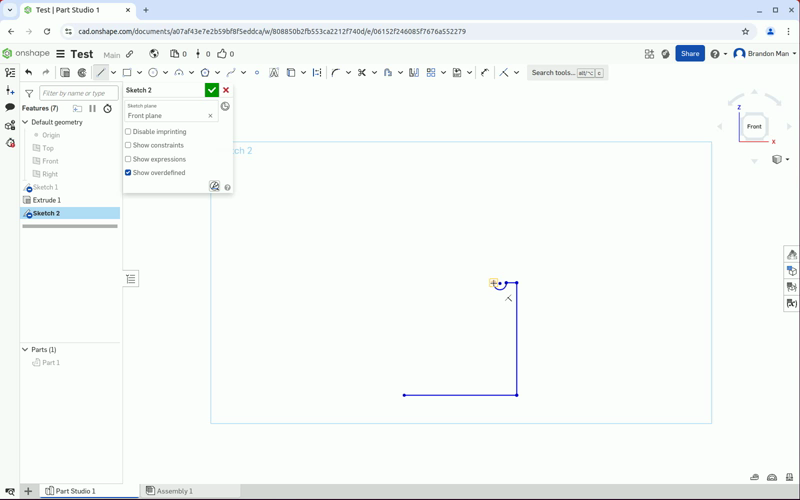
mouse_move(404, 282)
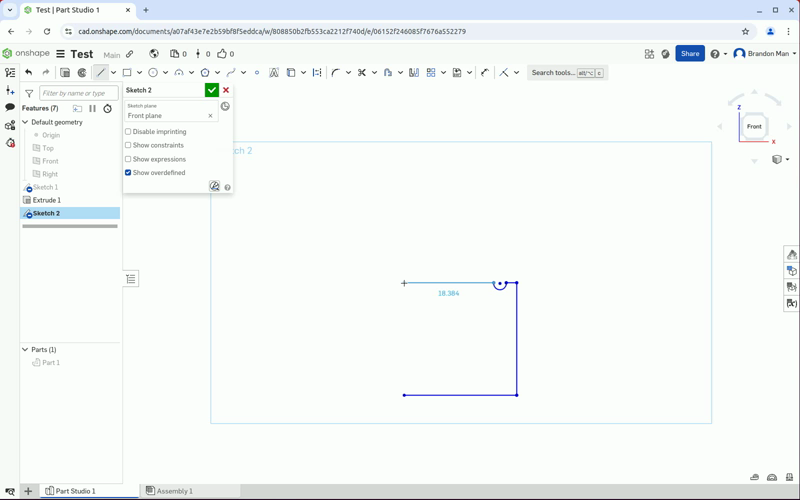
click(404, 282)
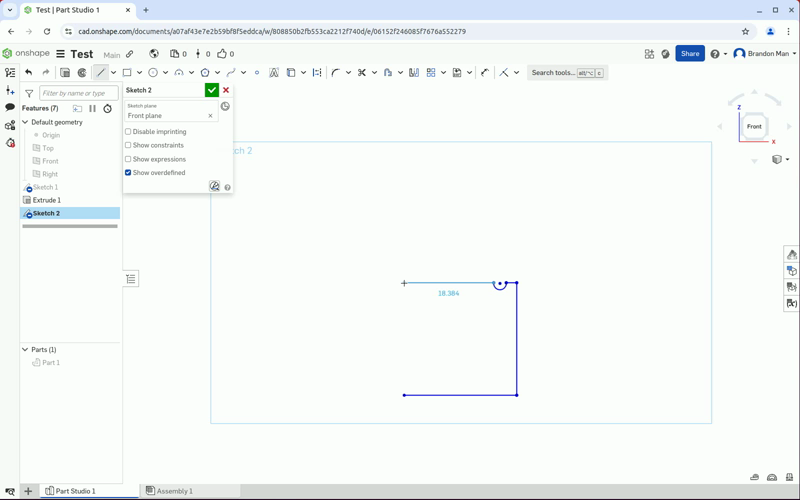
key_up(shift)
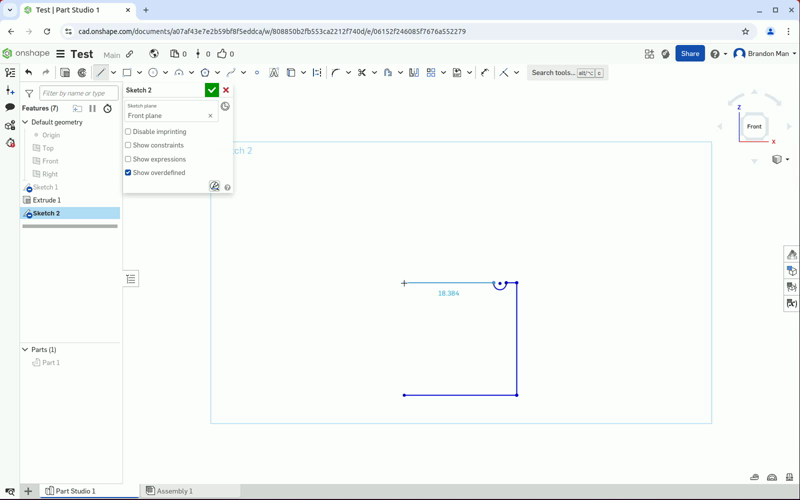
key_down(shift)
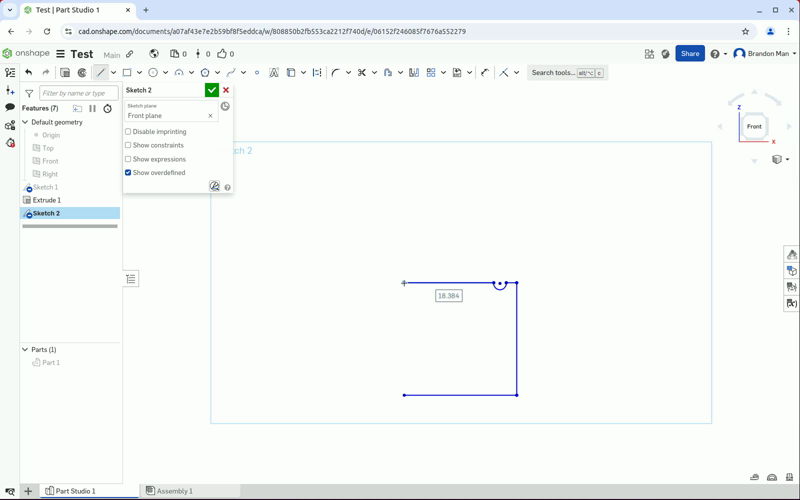
mouse_move(404, 395)
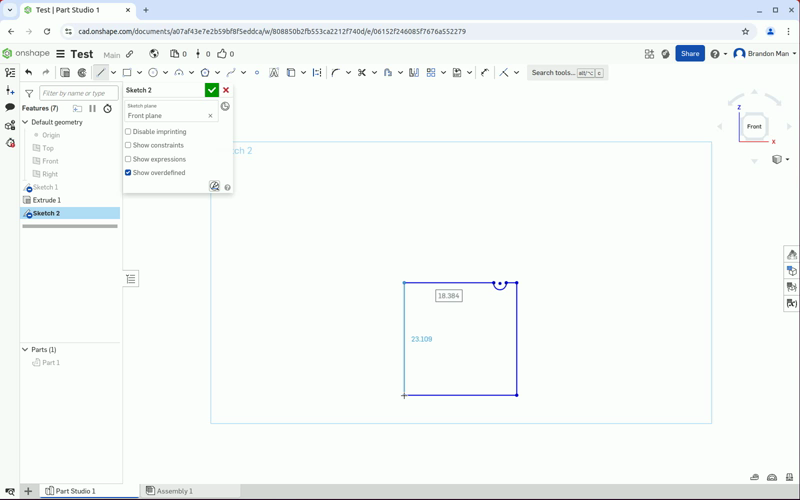
key_up(shift)
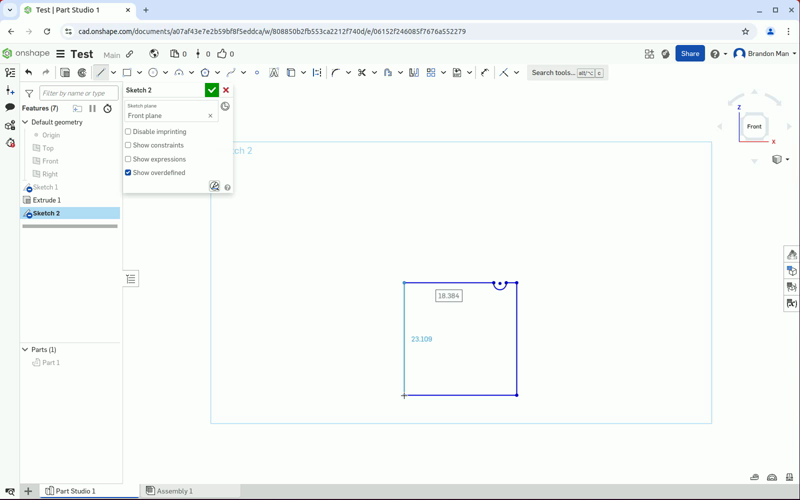
click(404, 395)
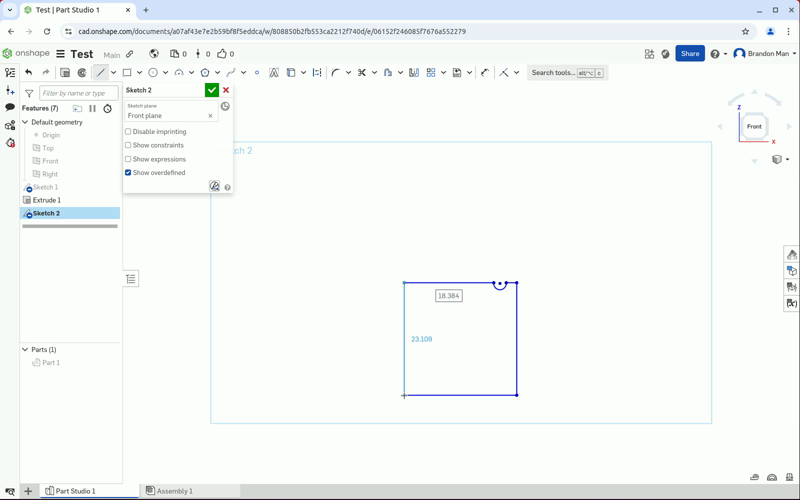
key(esc)
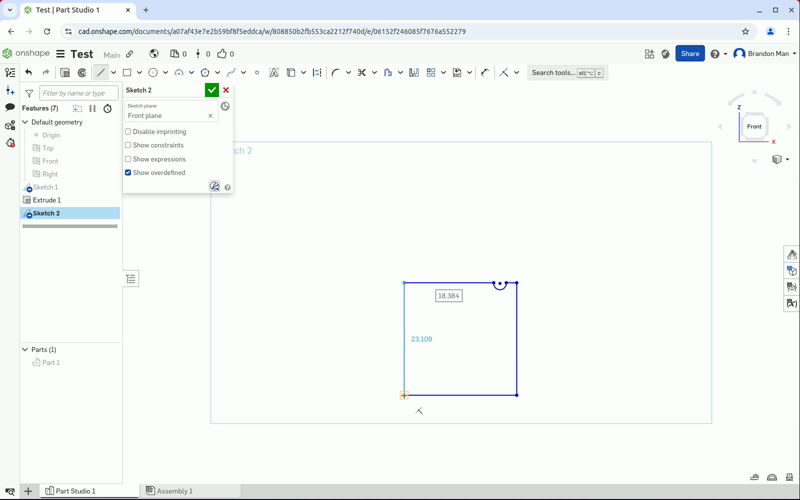
mouse_move(470, 368)
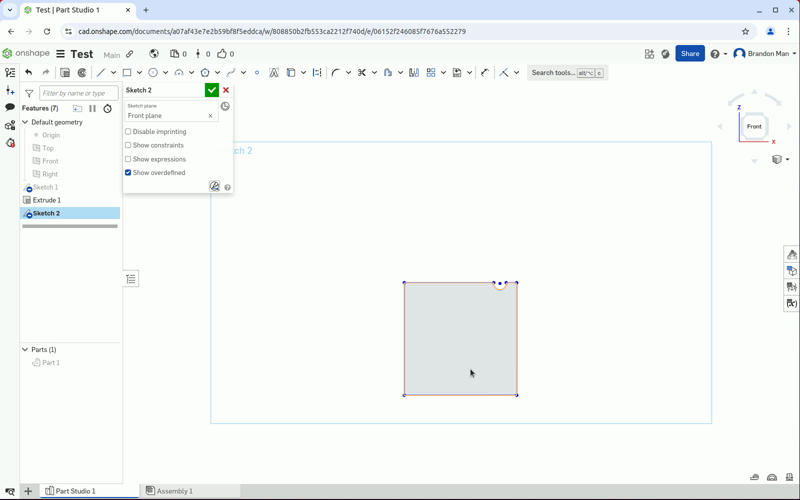
scroll(6)
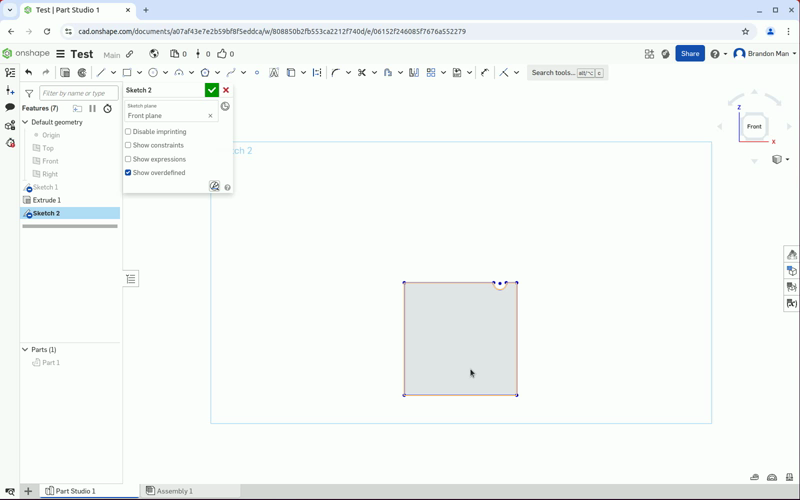
scroll(6)
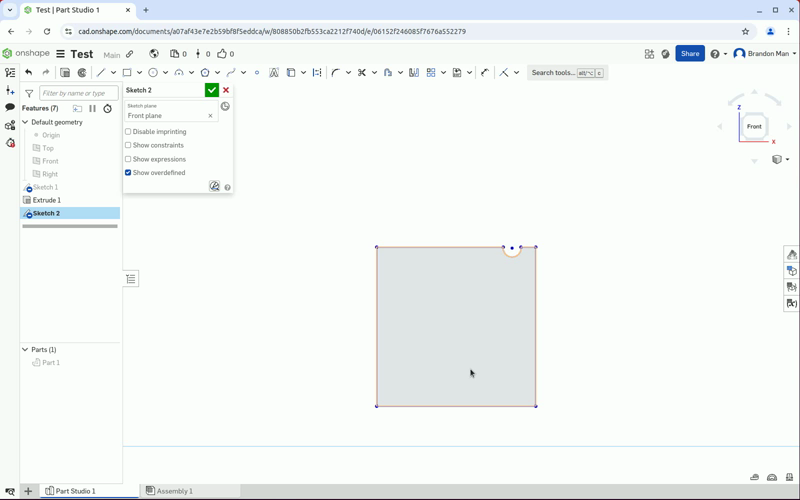
scroll(6)
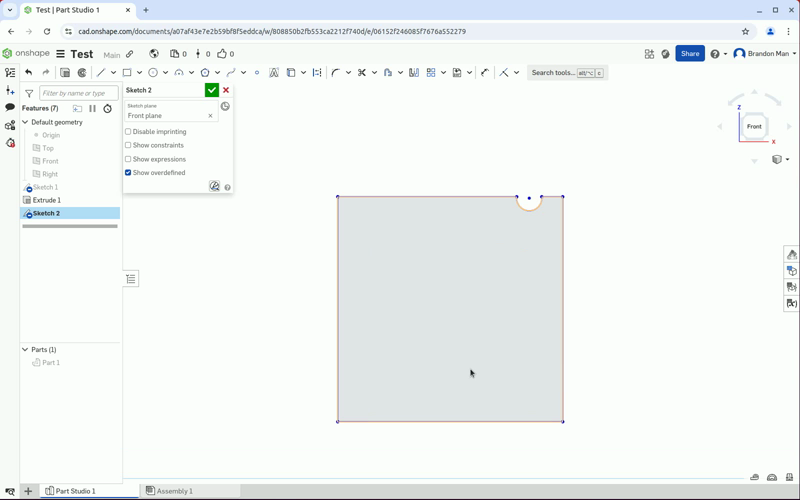
scroll(6)
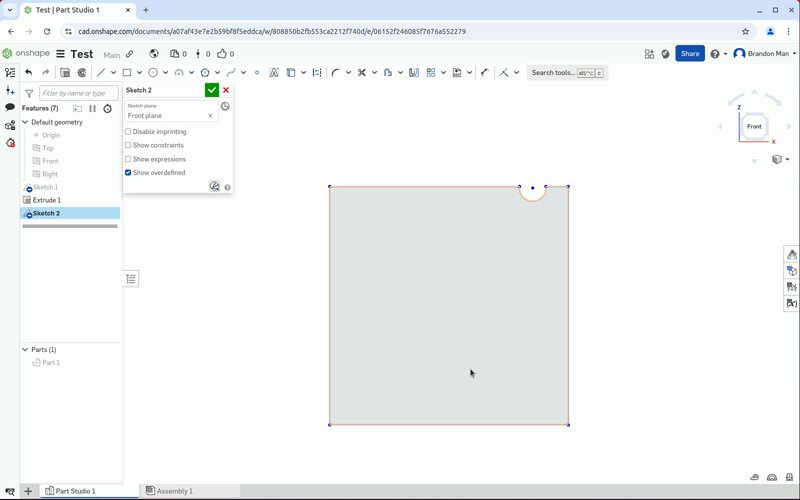
scroll(6)
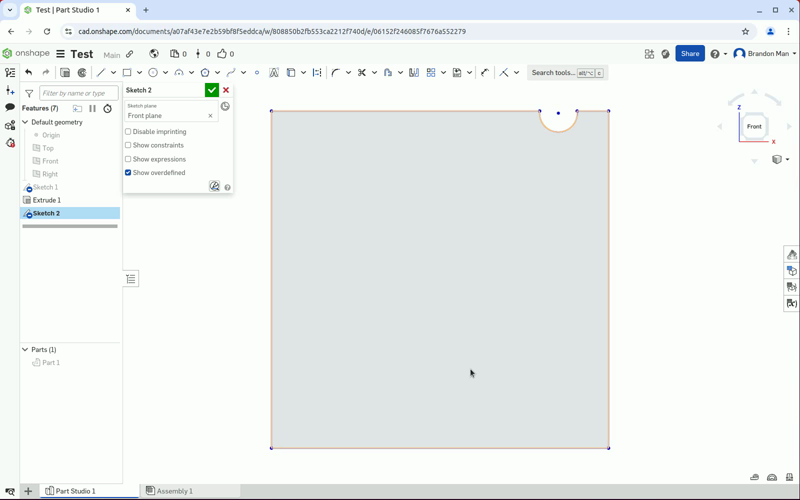
scroll(6)
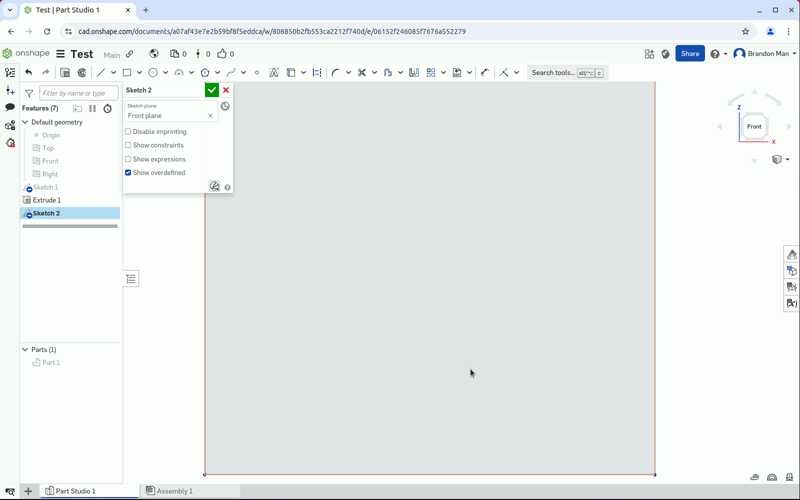
scroll(6)
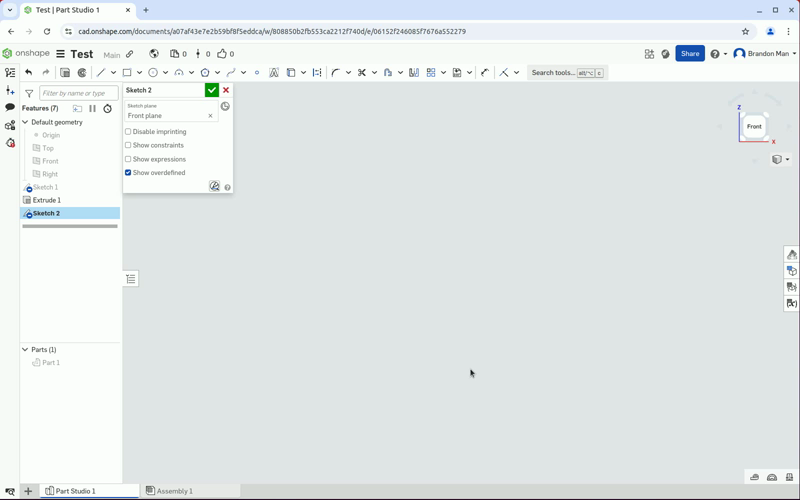
click(470, 368)
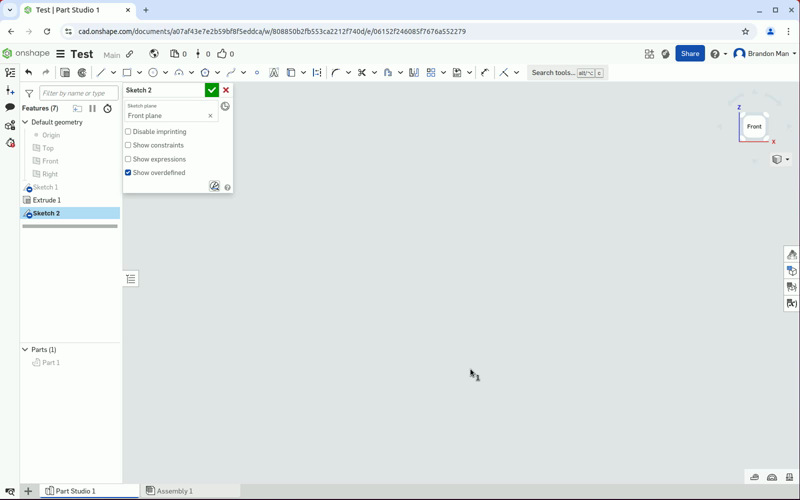
scroll(-6)
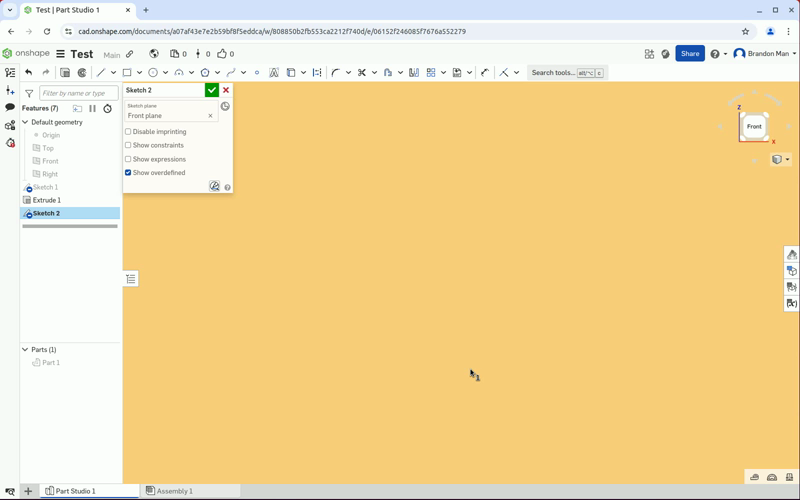
scroll(-6)
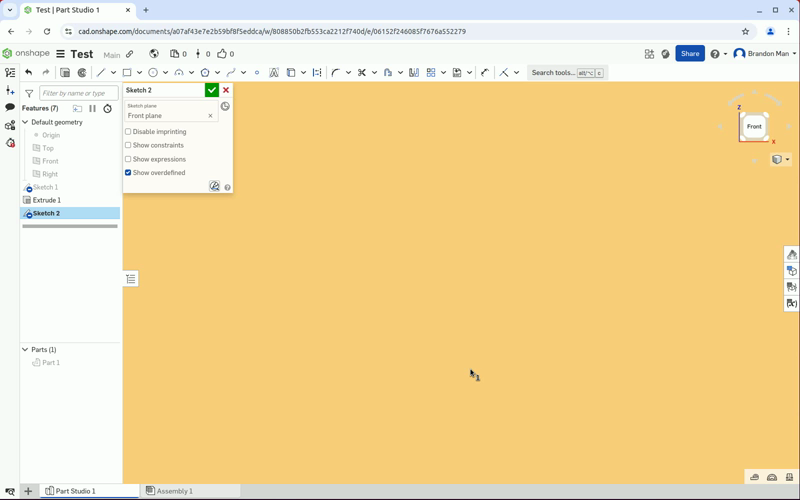
scroll(-6)
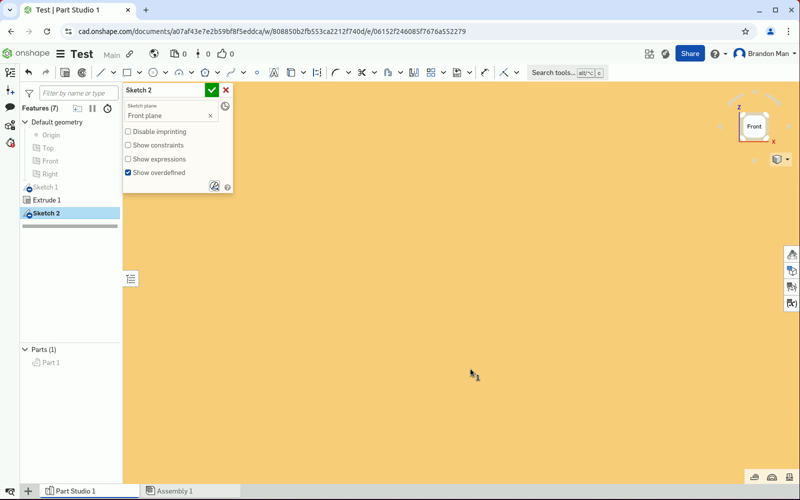
scroll(-6)
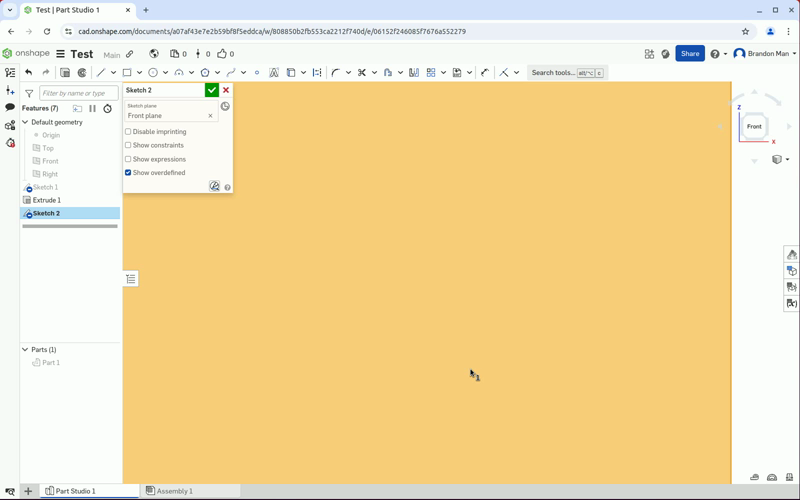
scroll(-6)
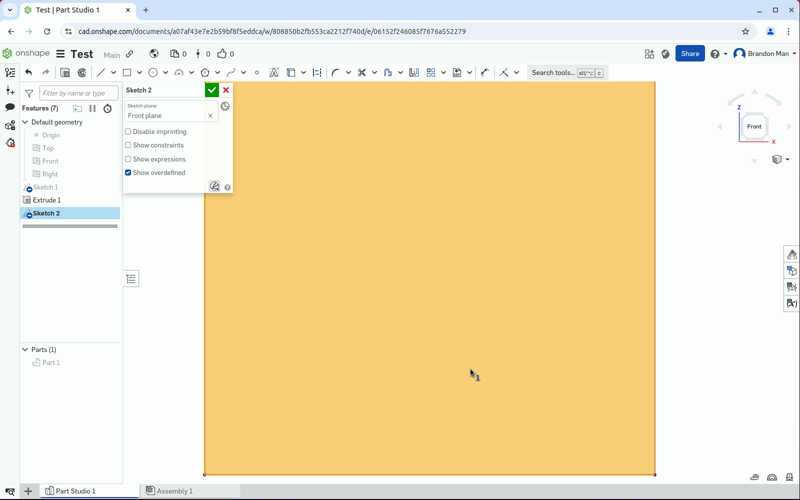
scroll(-6)
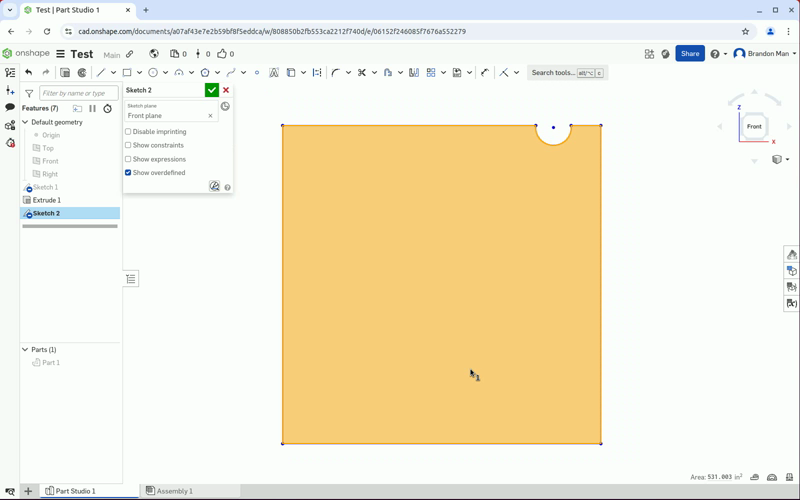
scroll(-6)
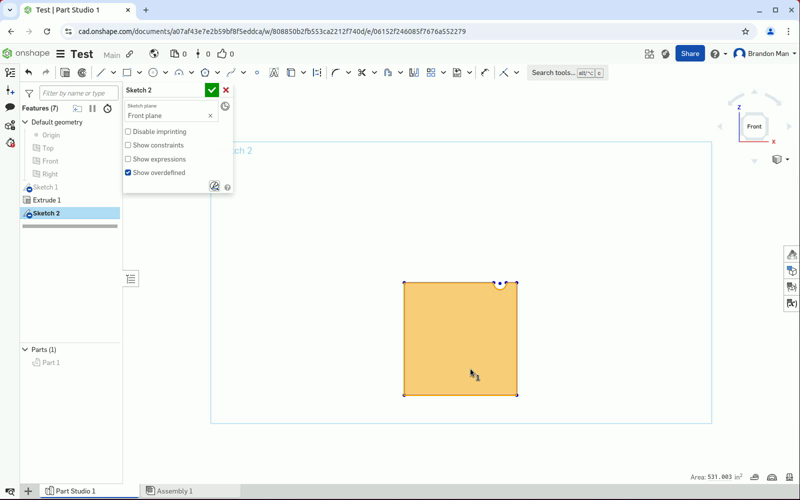
mouse_move(73, 352)
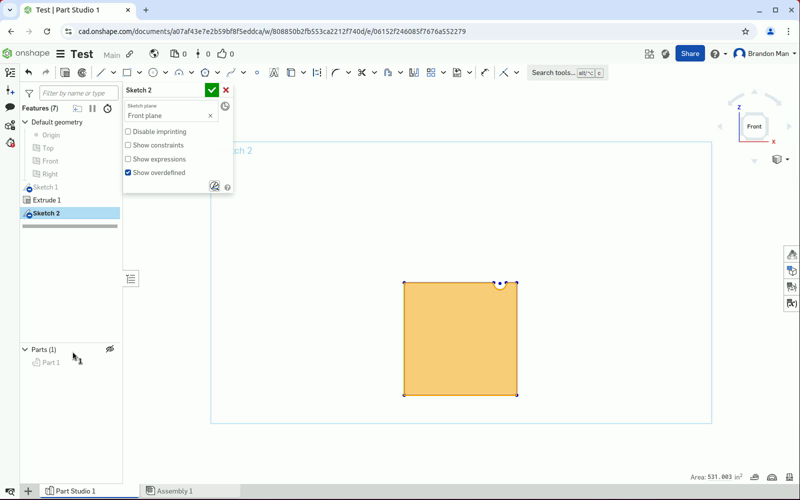
key(shift+y)
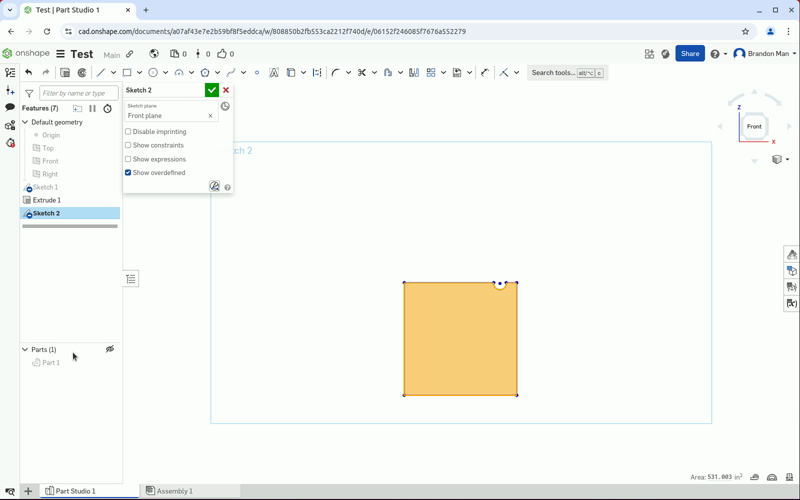
key(shift+e)
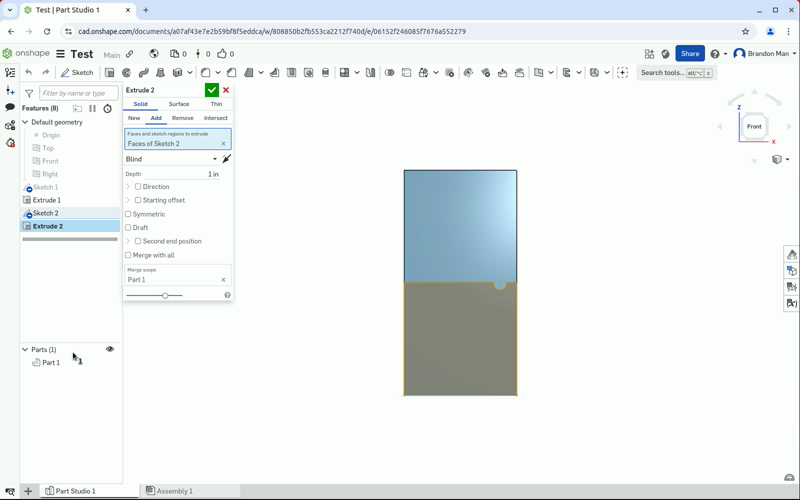
mouse_move(143, 106)
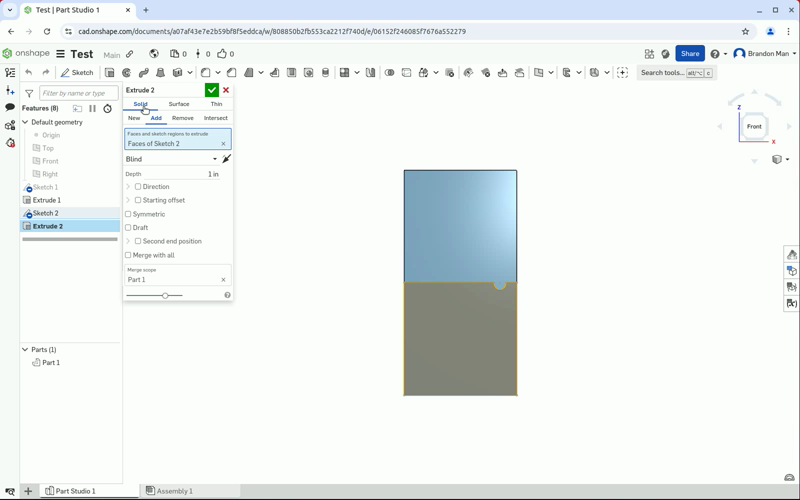
click(143, 106)
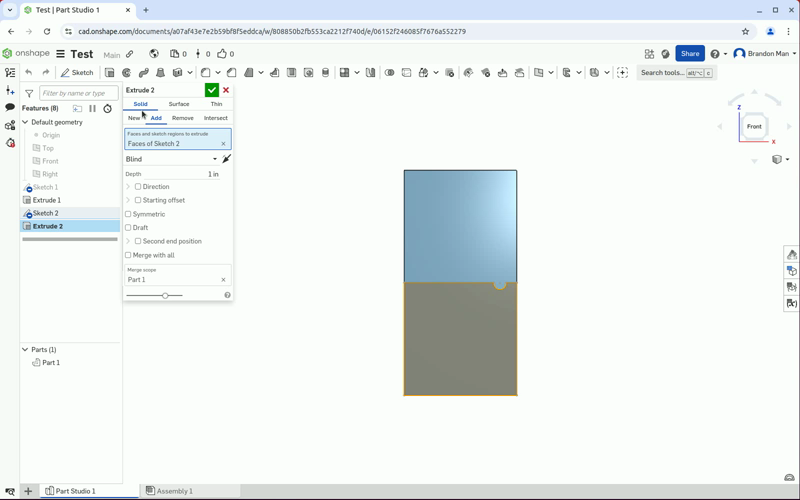
mouse_move(137, 120)
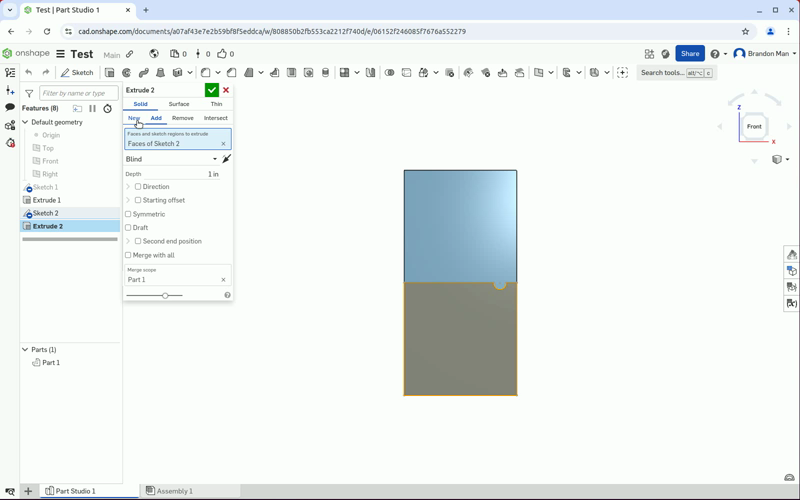
click(137, 120)
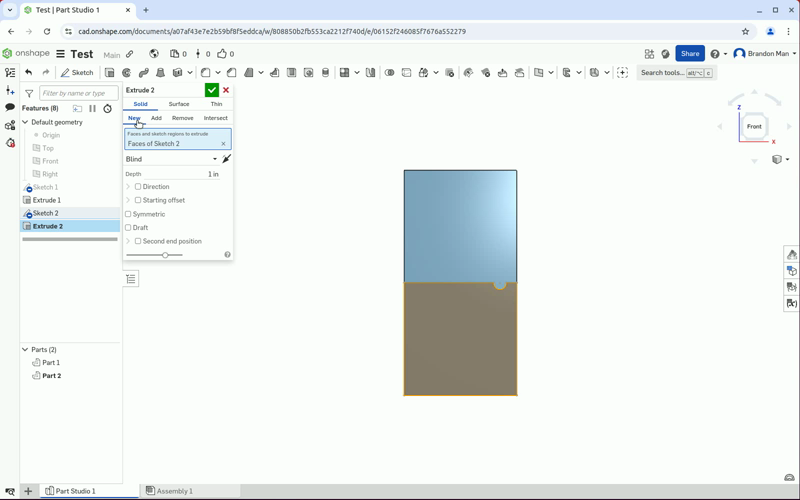
key(tab, 4)
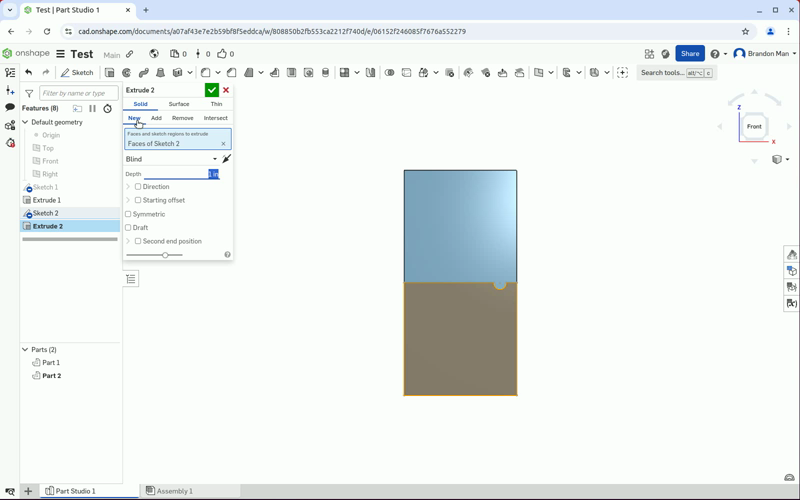
text(1.926)
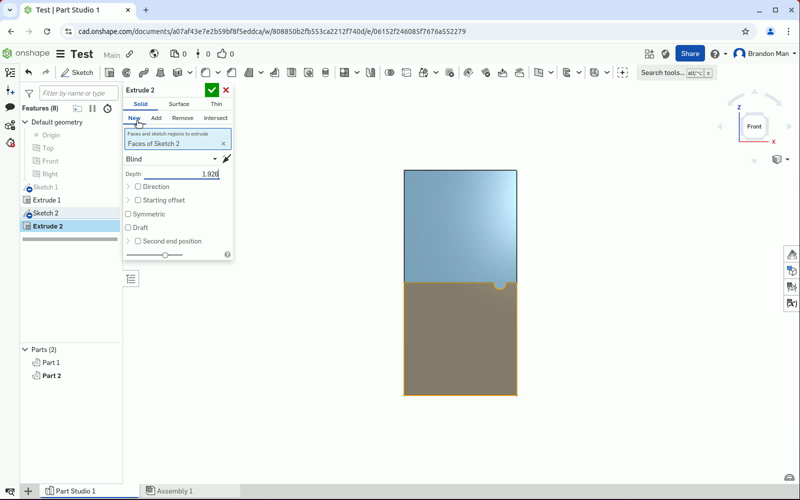
key(enter)
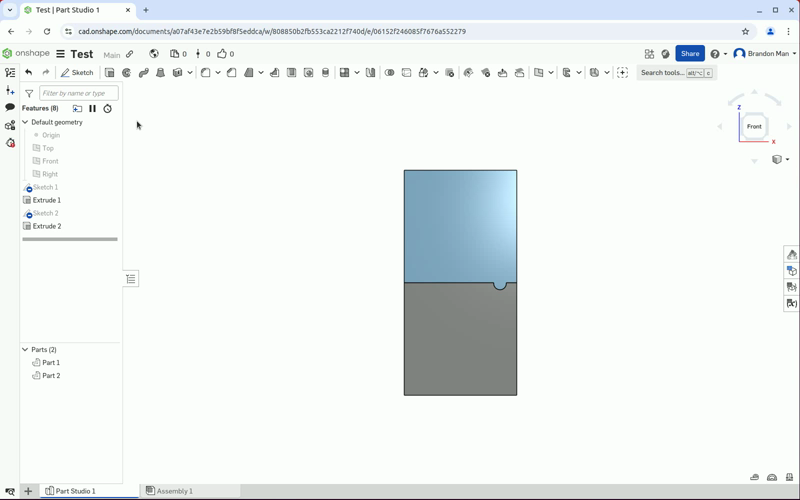
key(shift+h)
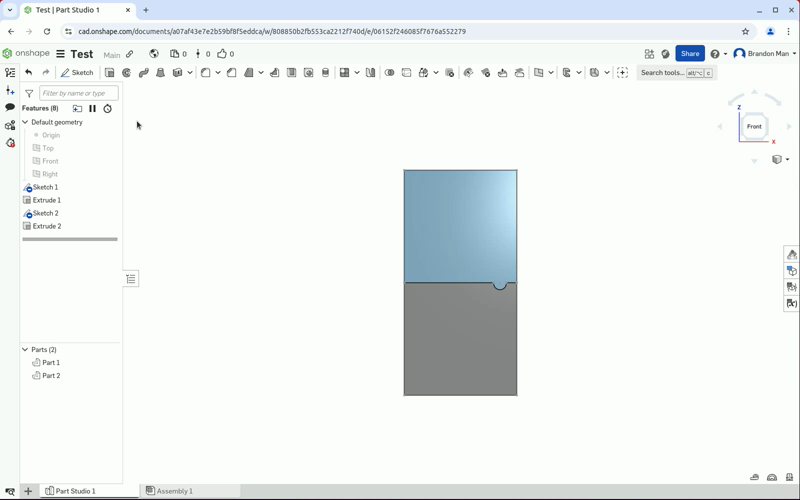
key(shift+h)
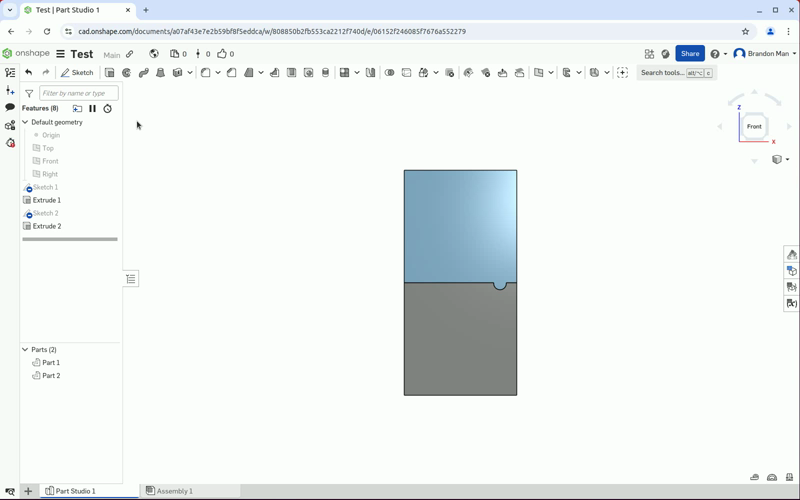
mouse_move(73, 189)
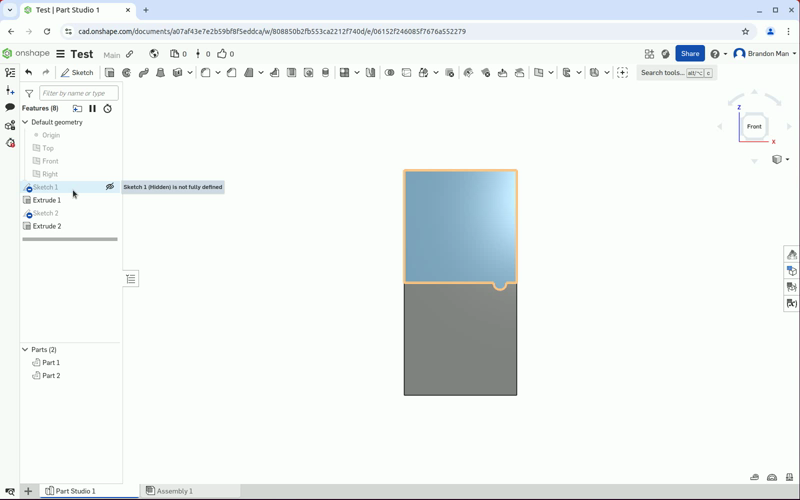
click(73, 189)
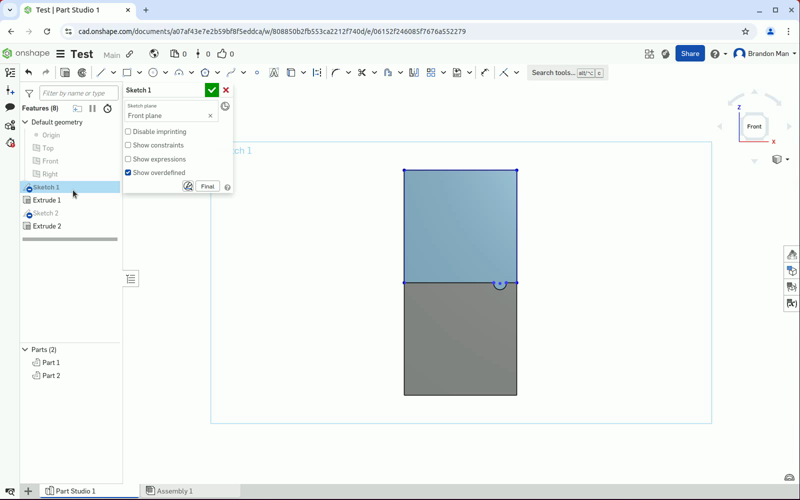
mouse_move(229, 92)
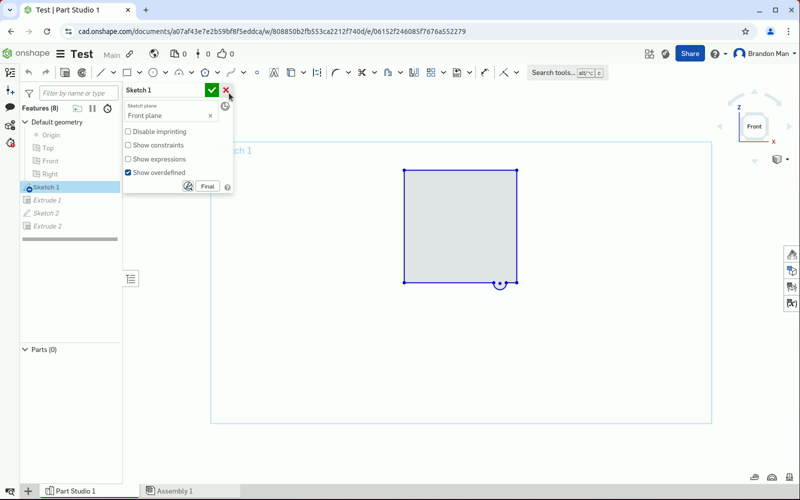
click(229, 92)
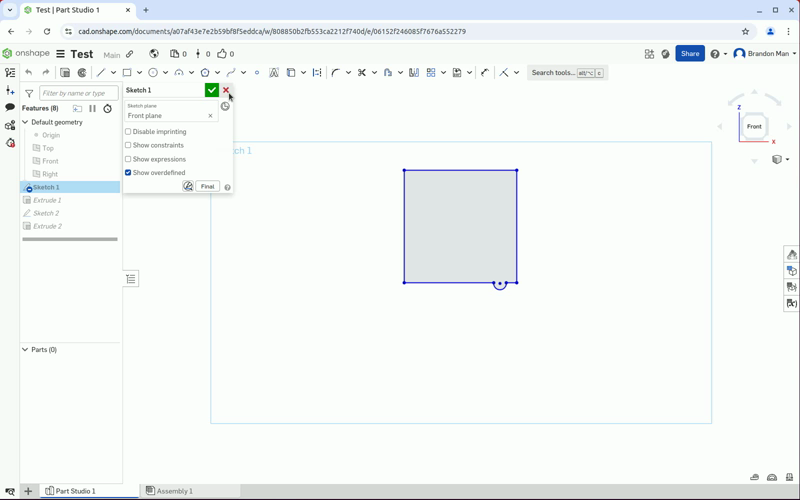
key(shift+s)
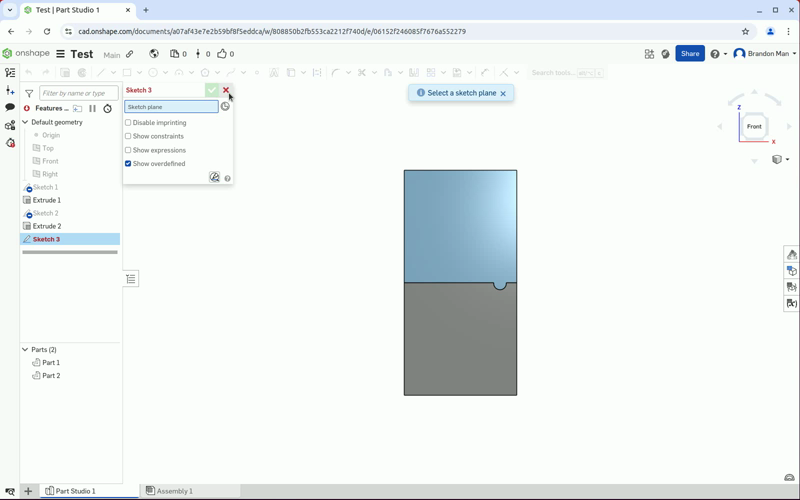
mouse_move(73, 163)
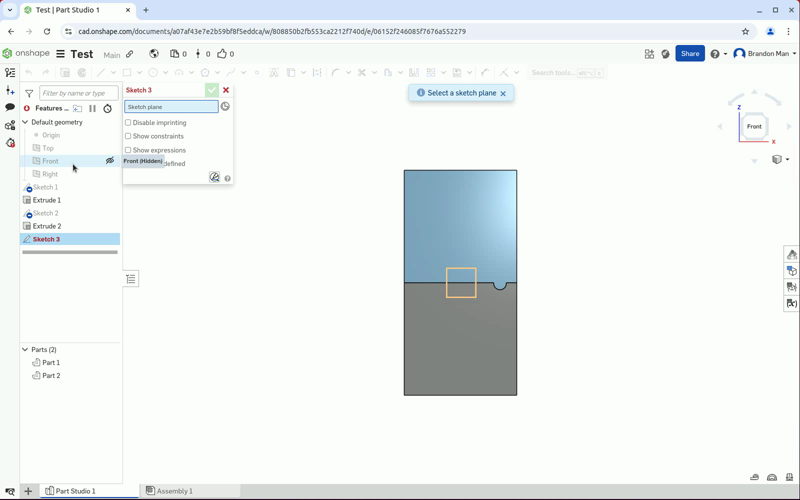
click(73, 163)
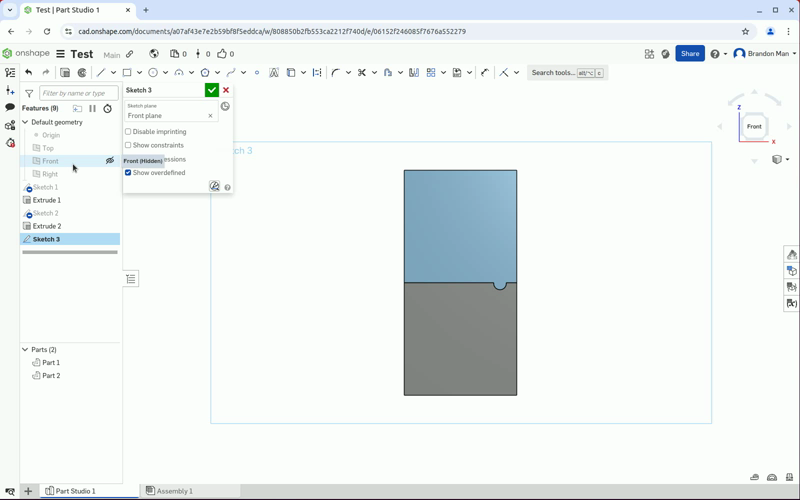
mouse_move(73, 352)
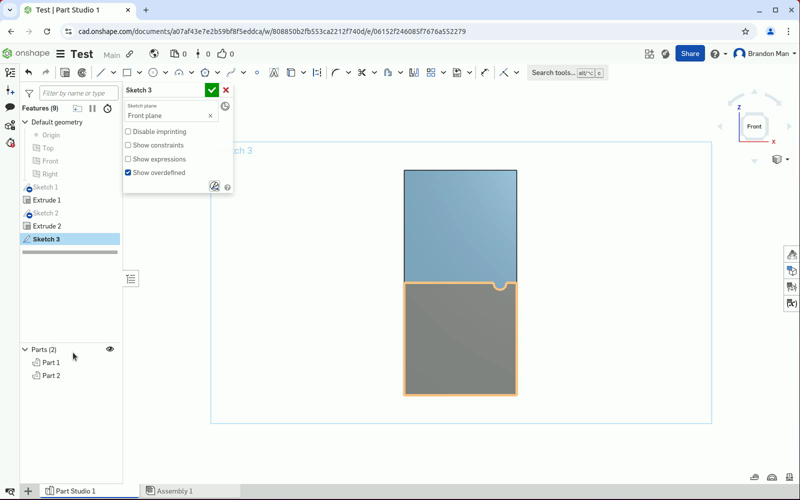
key(y)
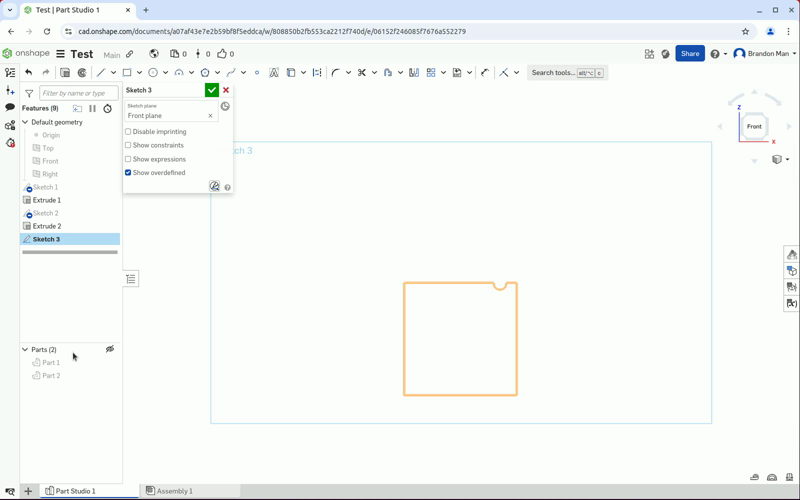
key(a)
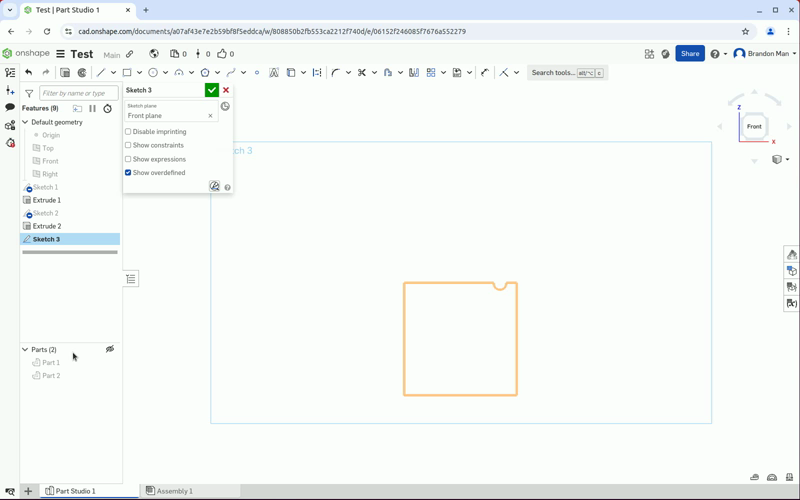
key_down(shift)
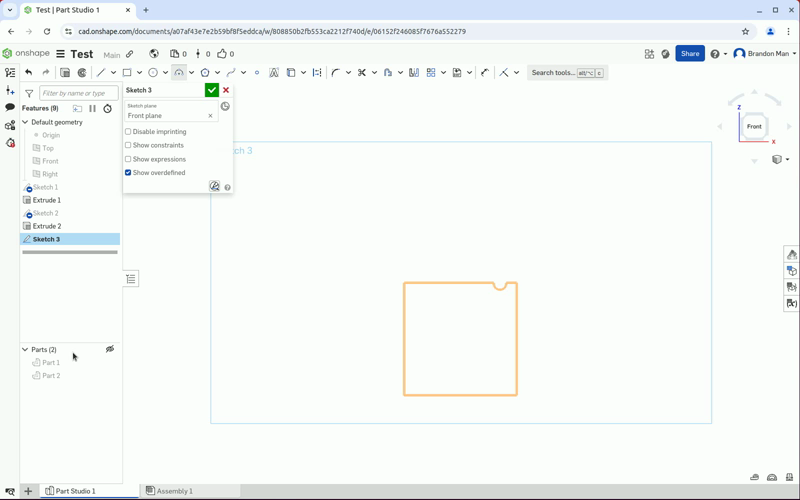
mouse_move(493, 282)
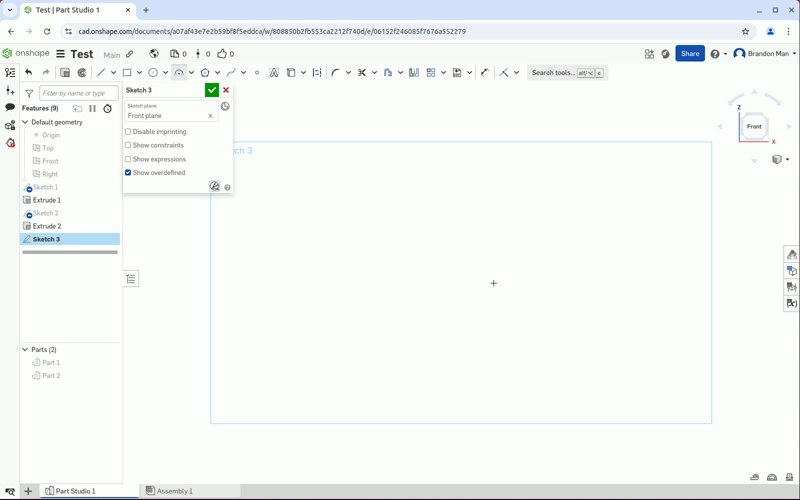
click(493, 282)
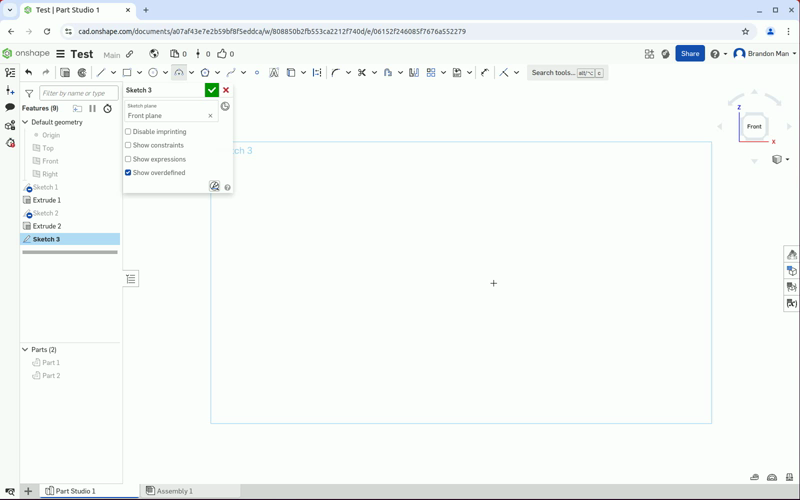
key_up(shift)
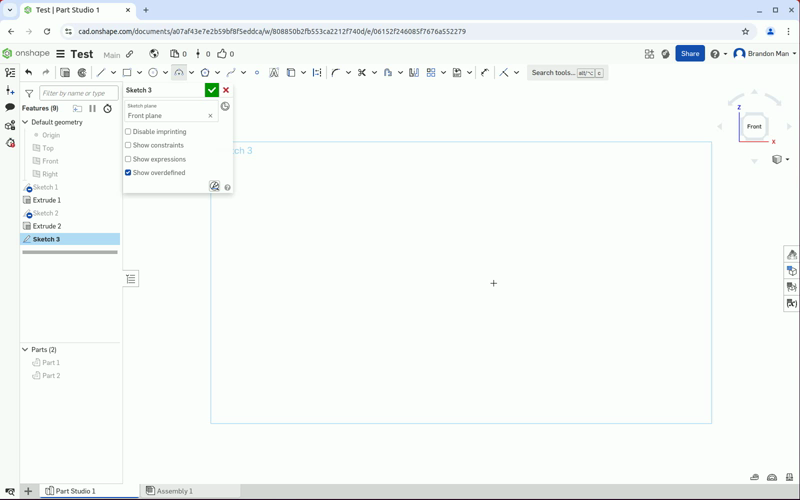
key_down(shift)
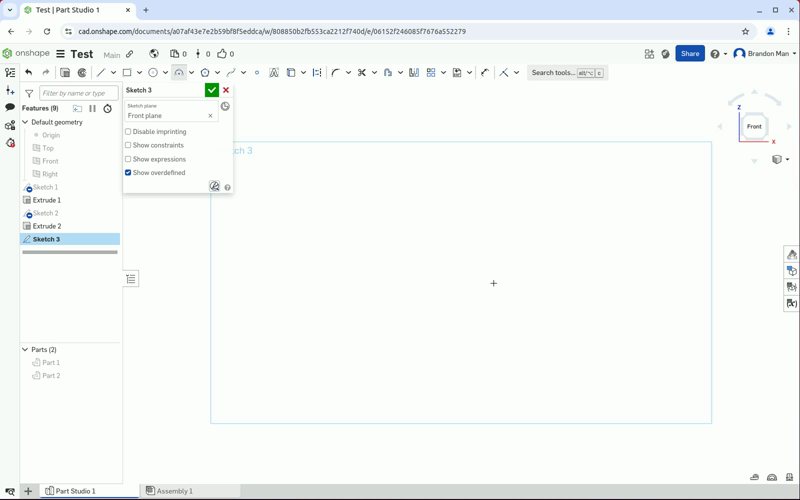
mouse_move(507, 282)
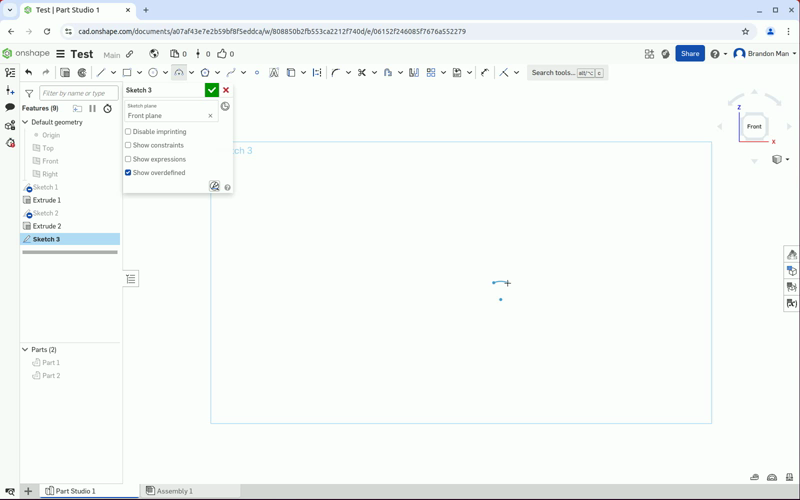
click(507, 282)
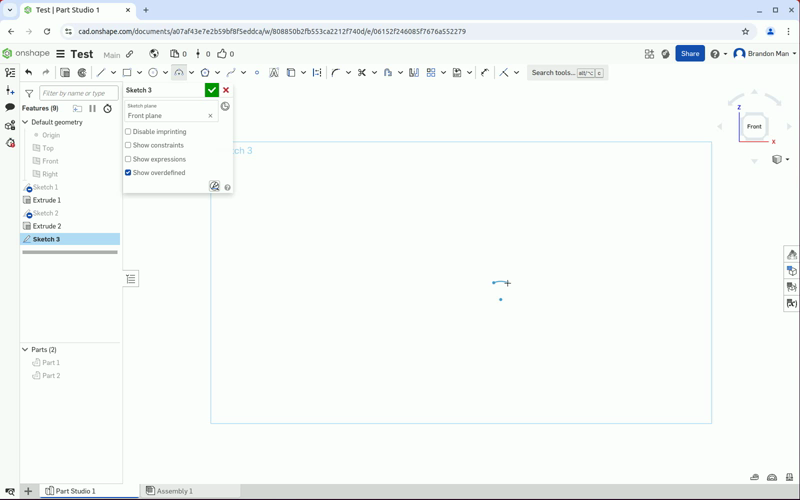
mouse_move(500, 289)
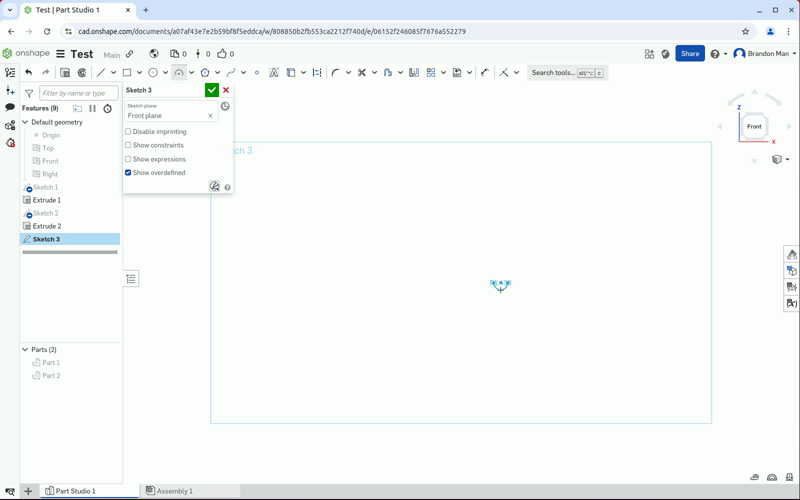
click(500, 289)
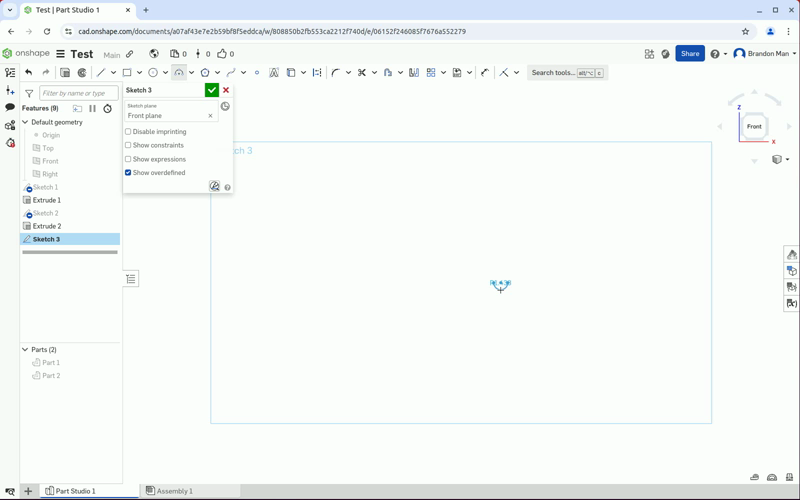
key_up(shift)
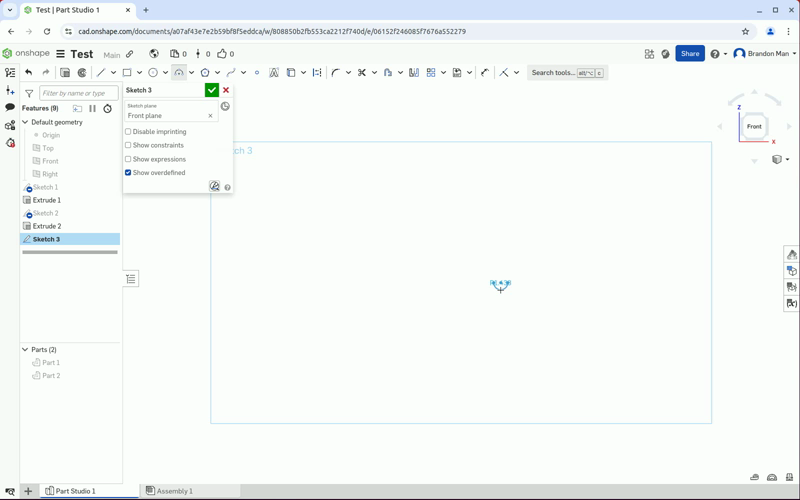
key(esc)
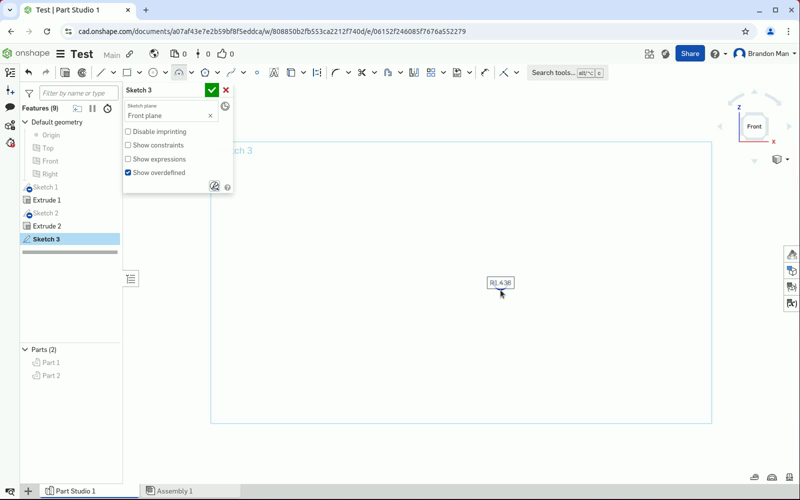
key(l)
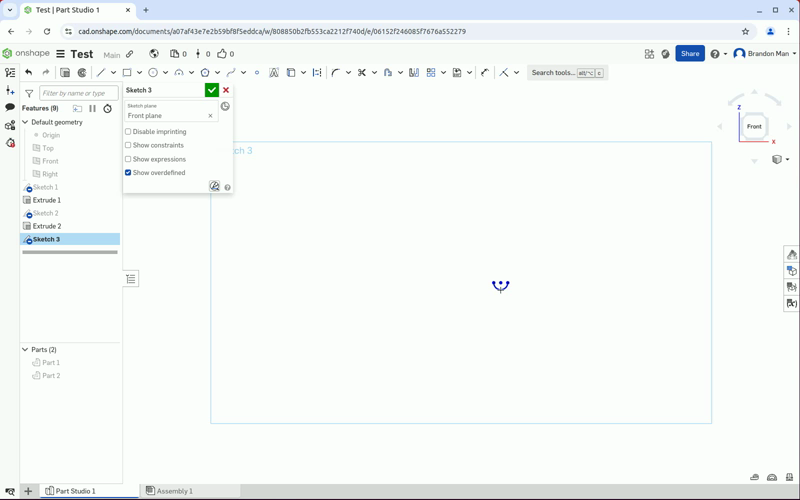
mouse_move(507, 282)
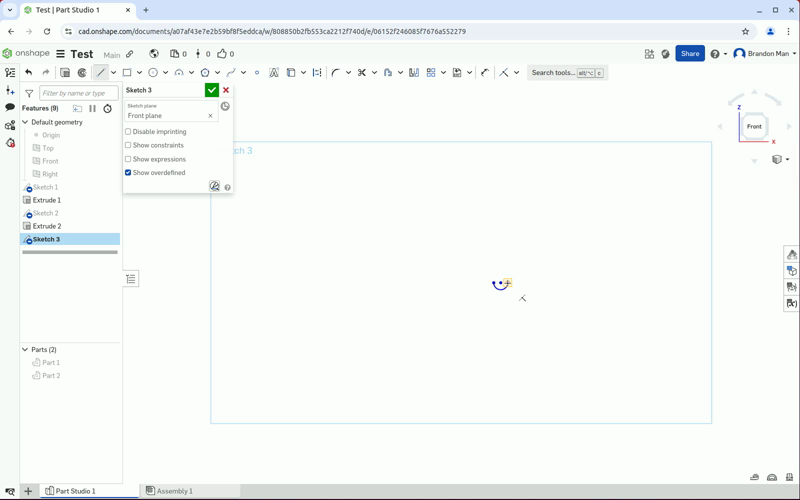
click(507, 282)
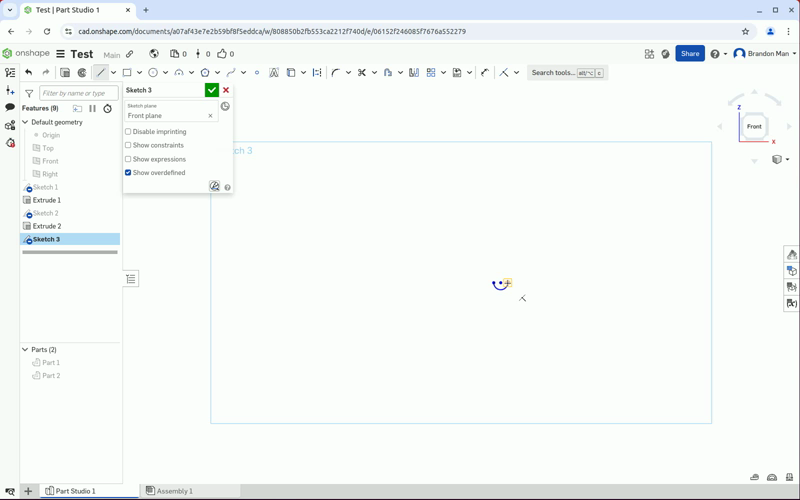
mouse_move(537, 282)
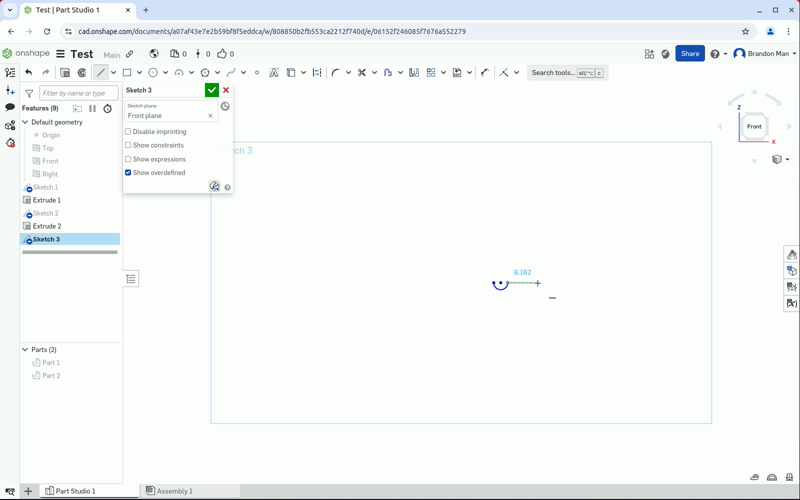
key_down(shift)
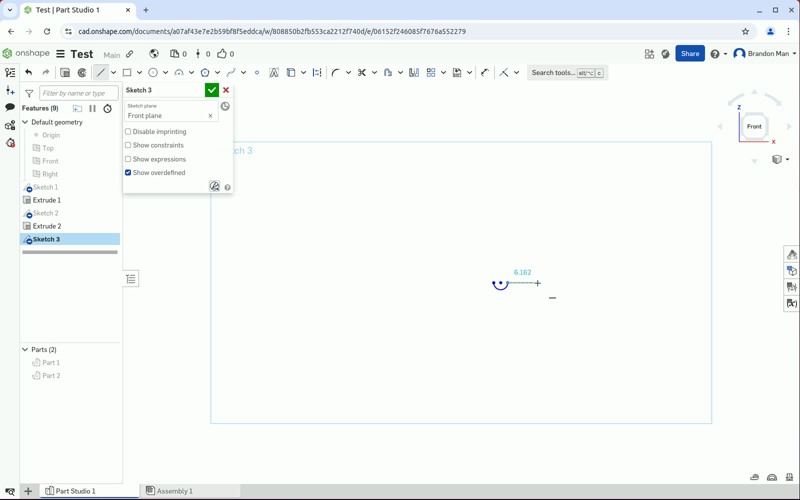
mouse_move(493, 282)
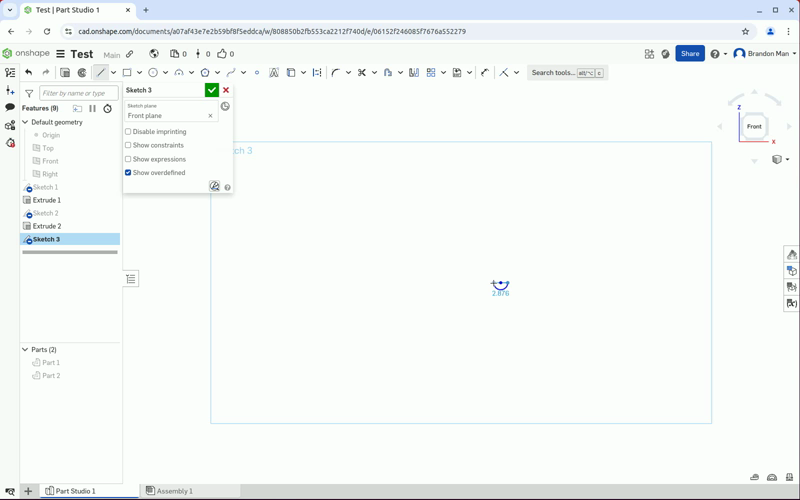
key_up(shift)
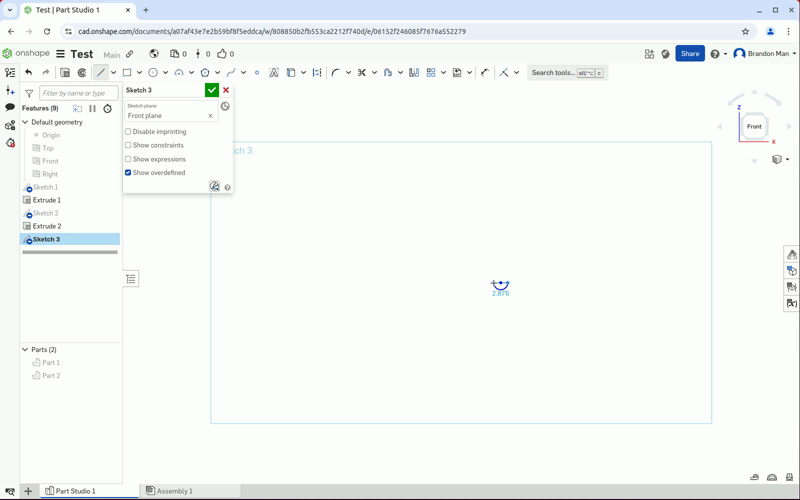
click(493, 282)
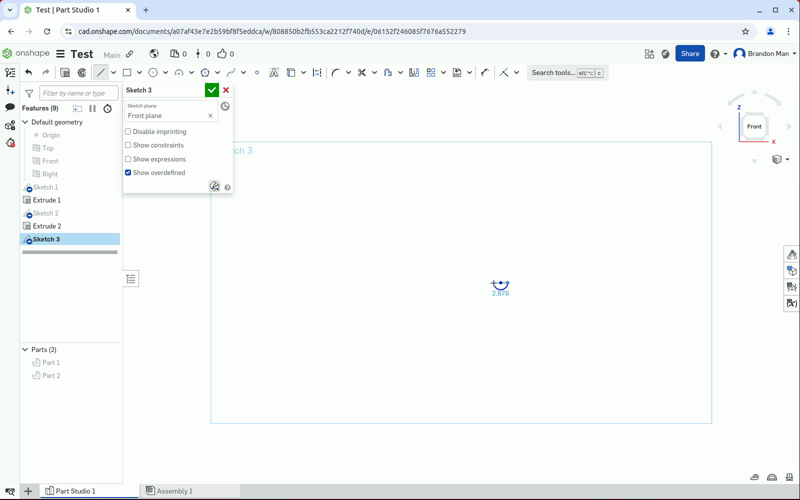
key(esc)
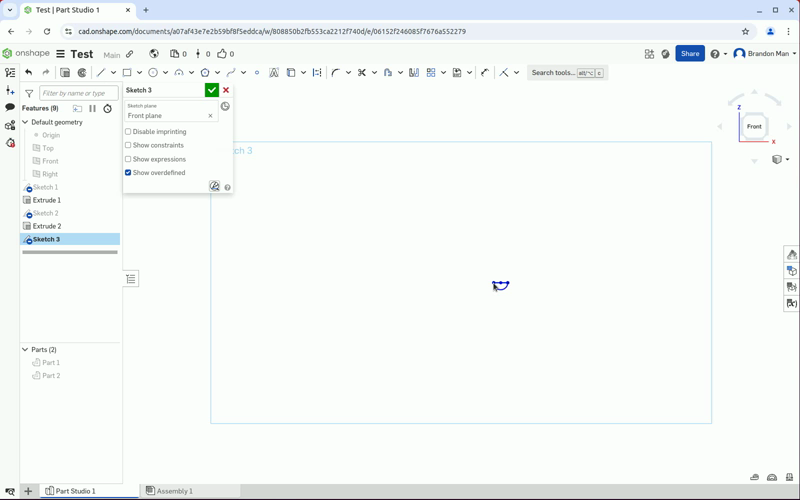
mouse_move(503, 284)
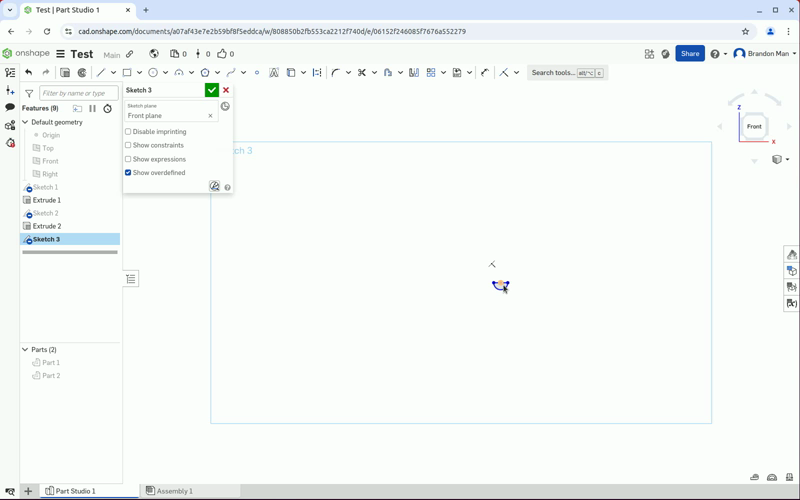
scroll(6)
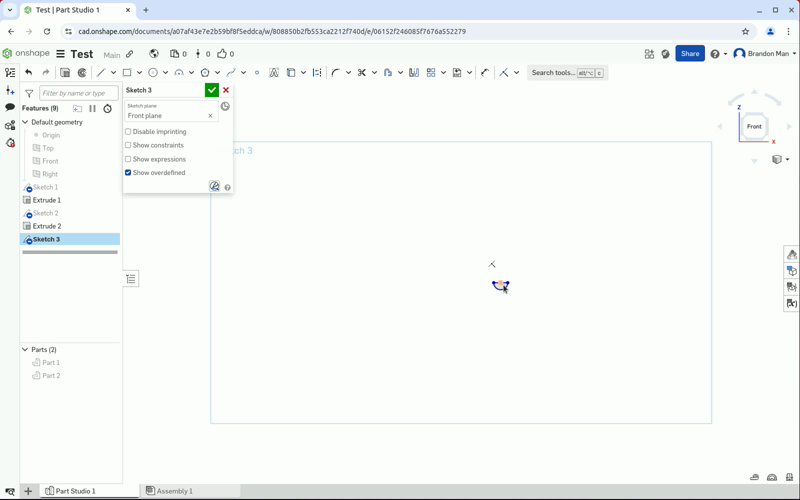
scroll(6)
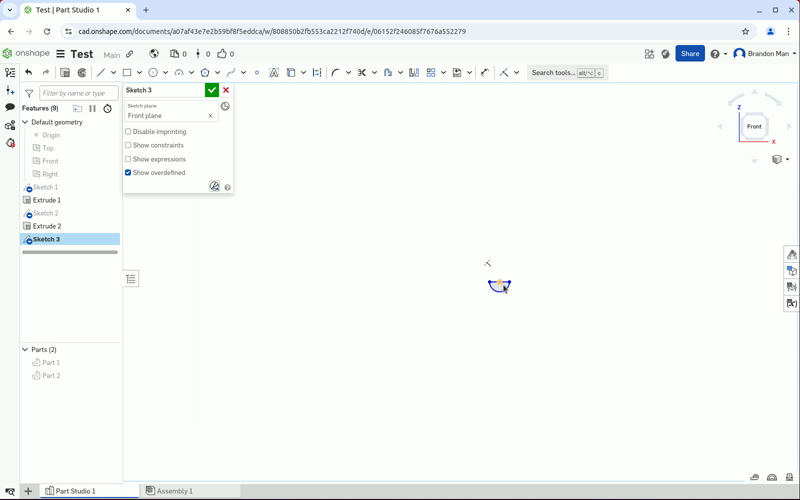
scroll(6)
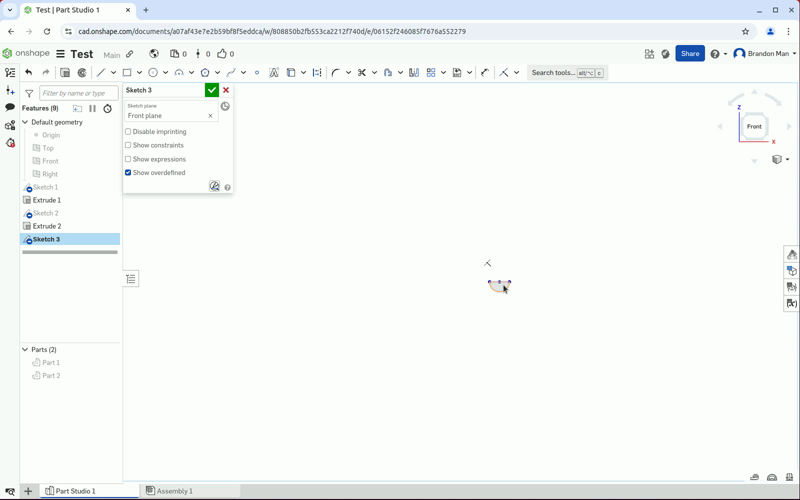
scroll(6)
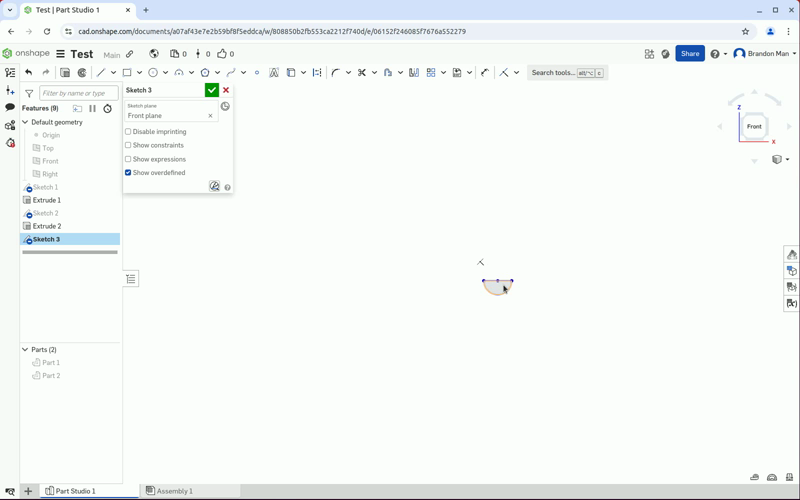
scroll(6)
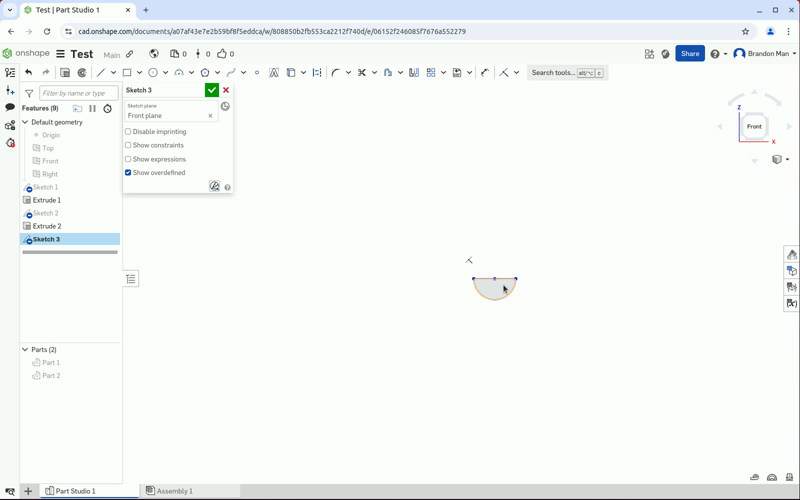
scroll(6)
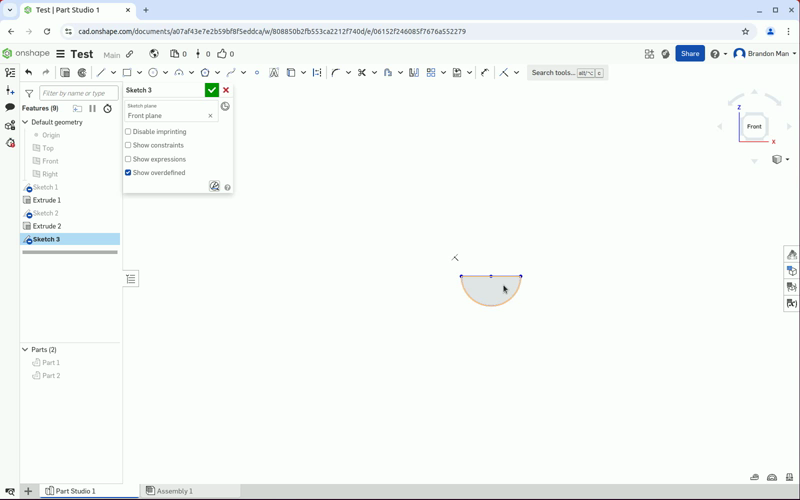
scroll(6)
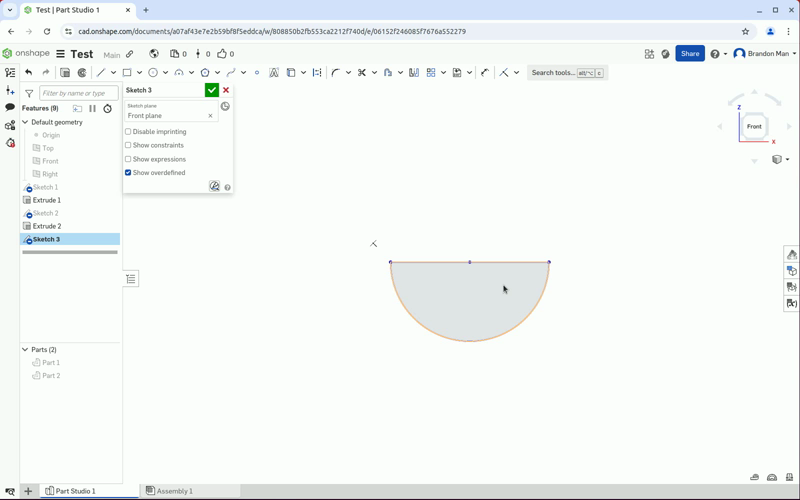
click(503, 284)
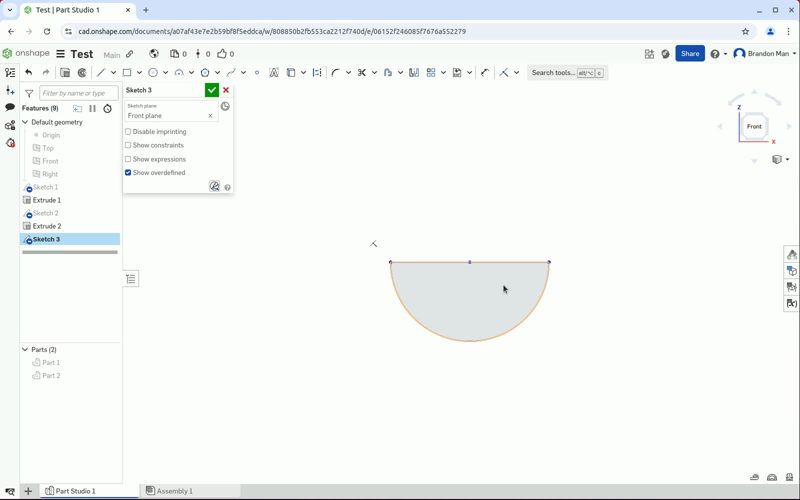
scroll(-6)
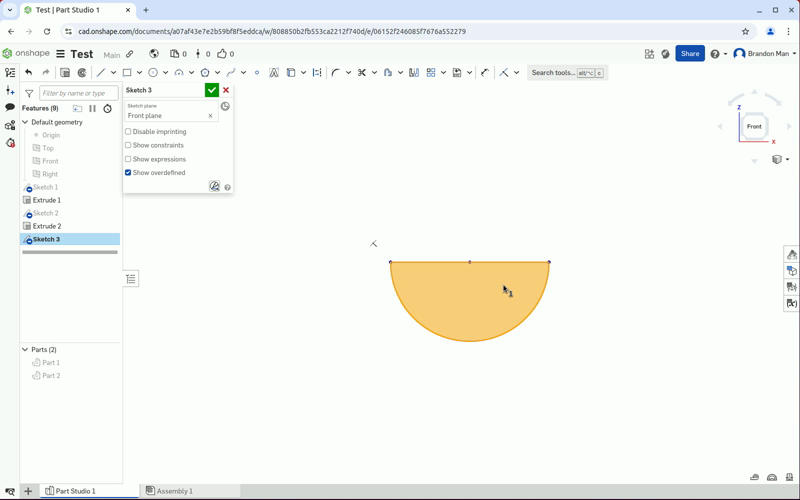
scroll(-6)
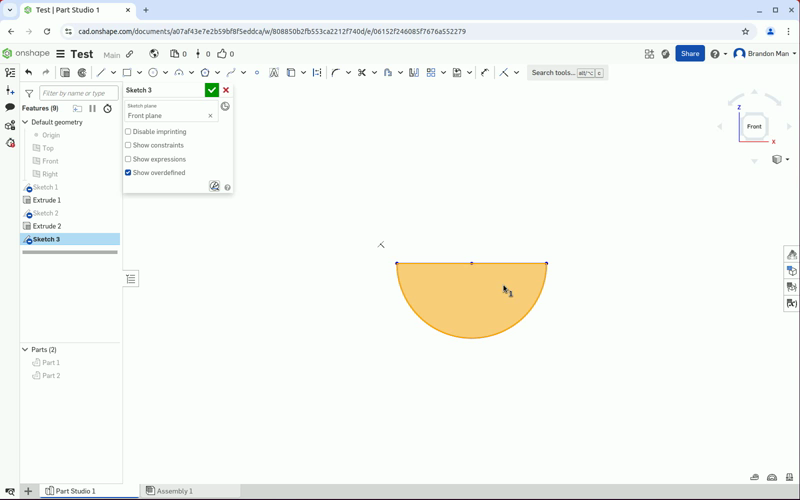
scroll(-6)
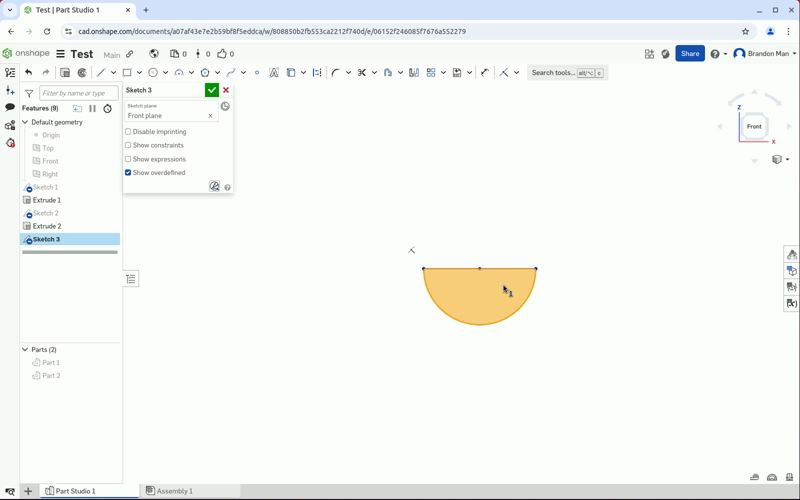
scroll(-6)
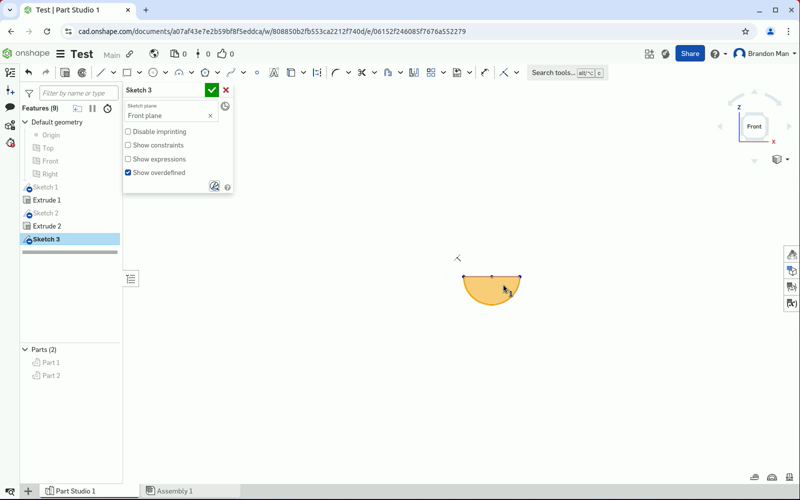
scroll(-6)
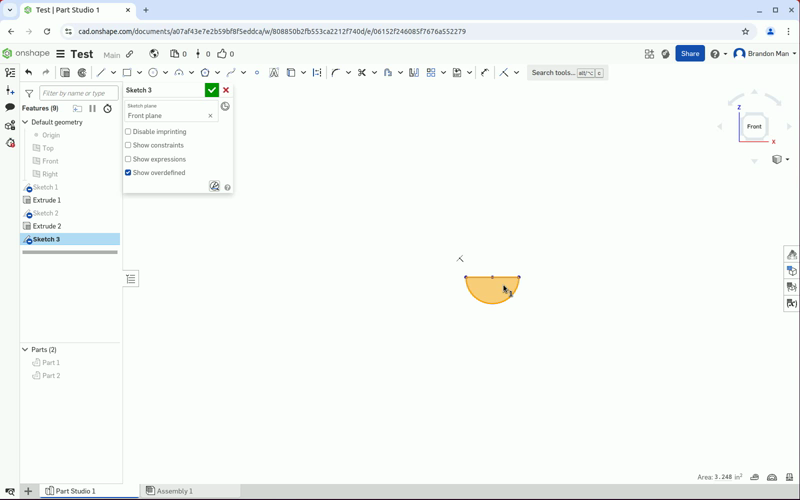
scroll(-6)
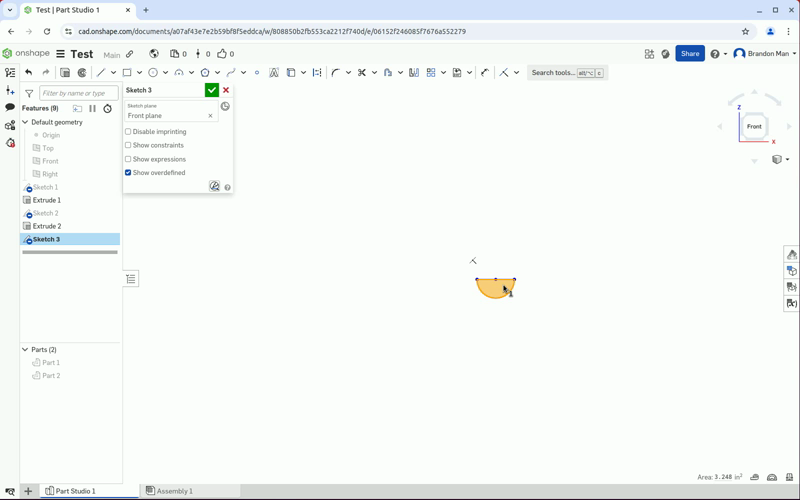
scroll(-6)
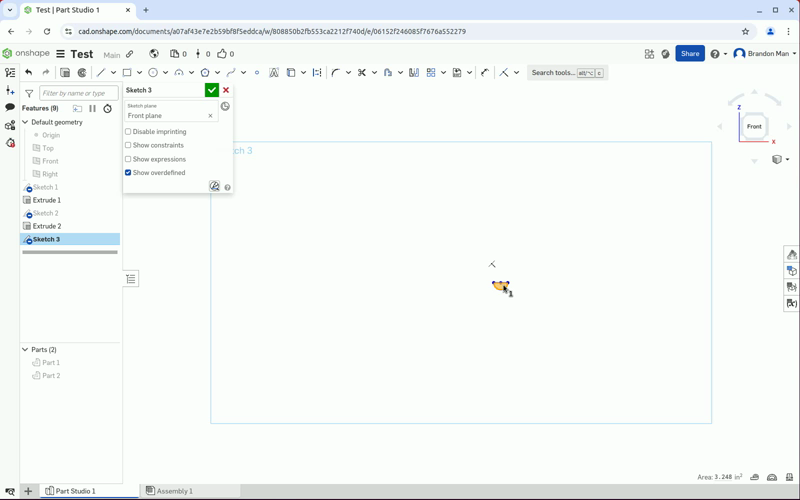
mouse_move(73, 352)
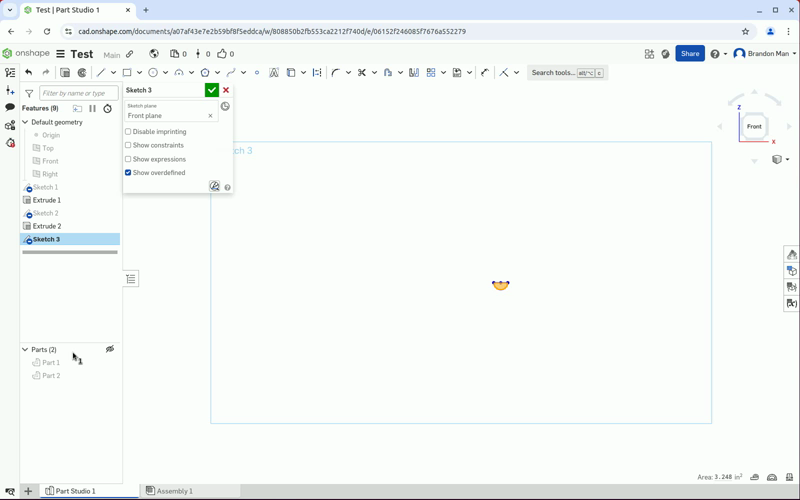
key(shift+y)
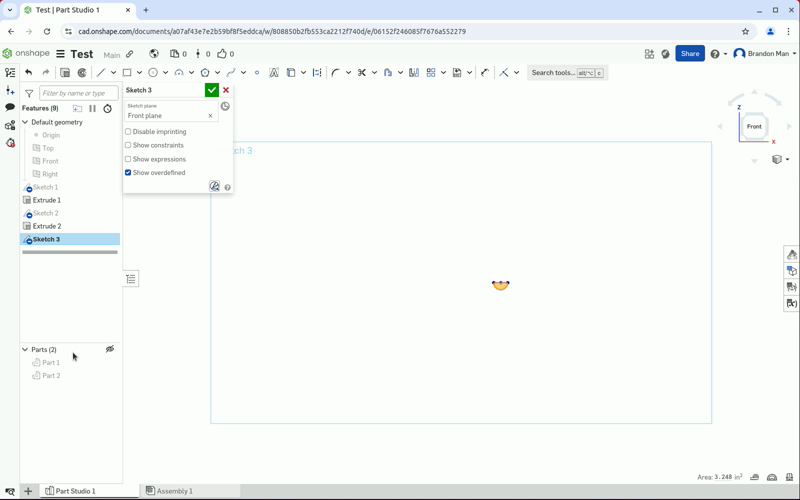
key(shift+e)
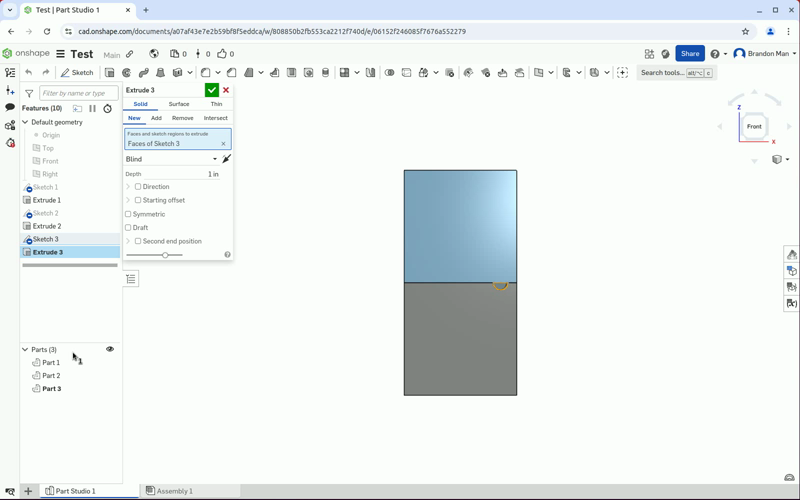
mouse_move(143, 106)
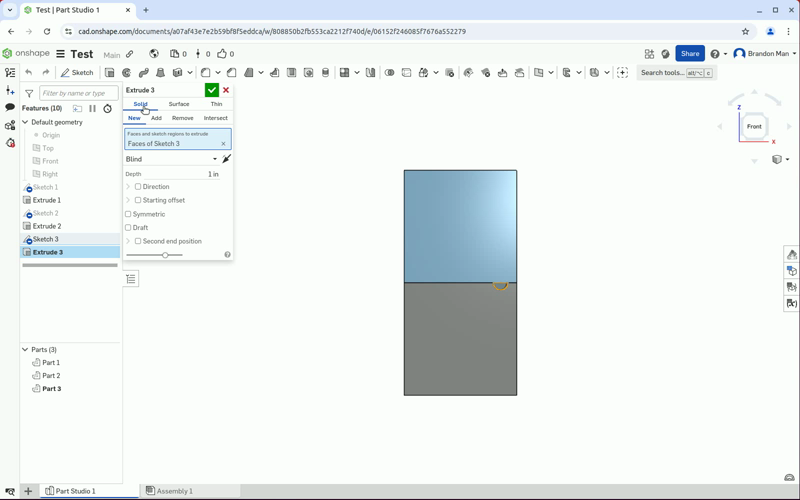
click(143, 106)
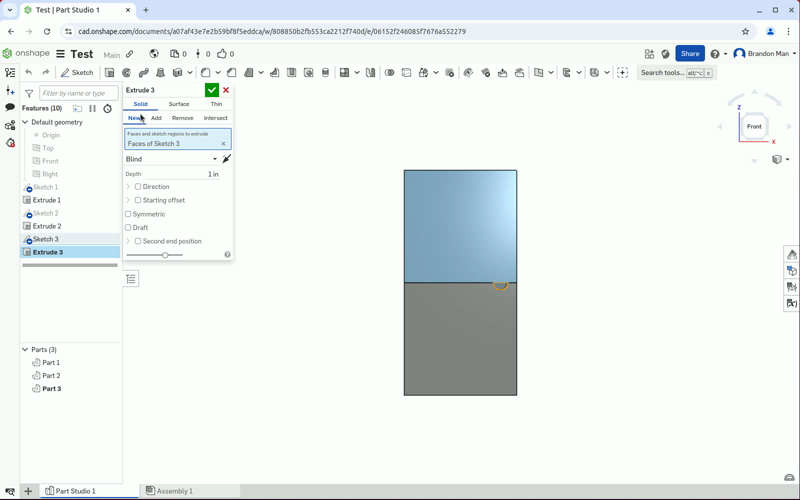
mouse_move(137, 120)
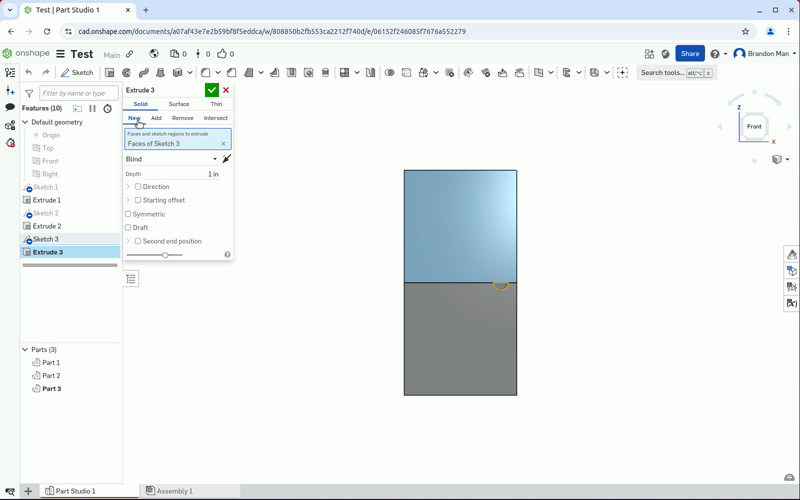
click(137, 120)
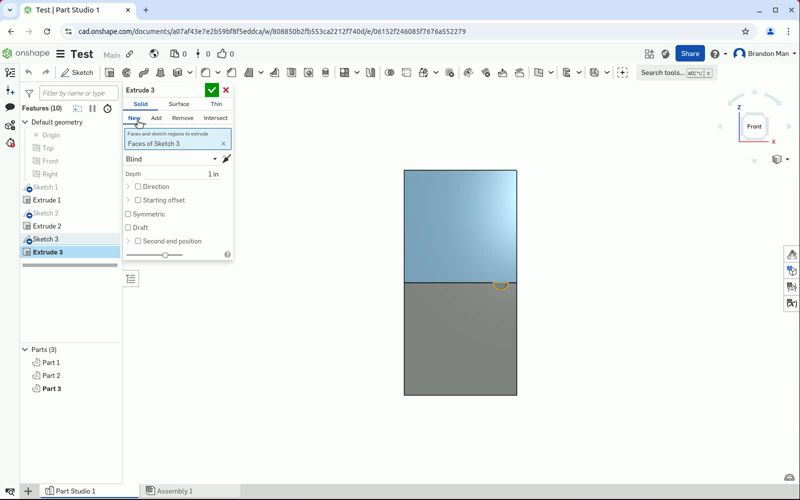
key(tab, 4)
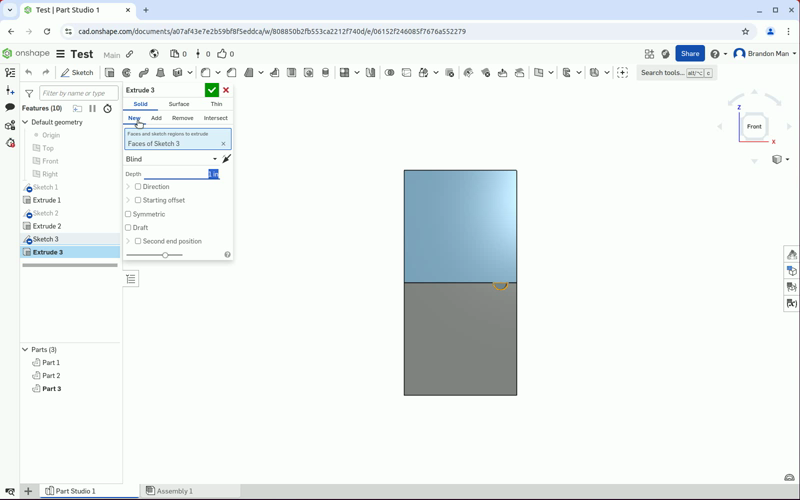
text(3.851)
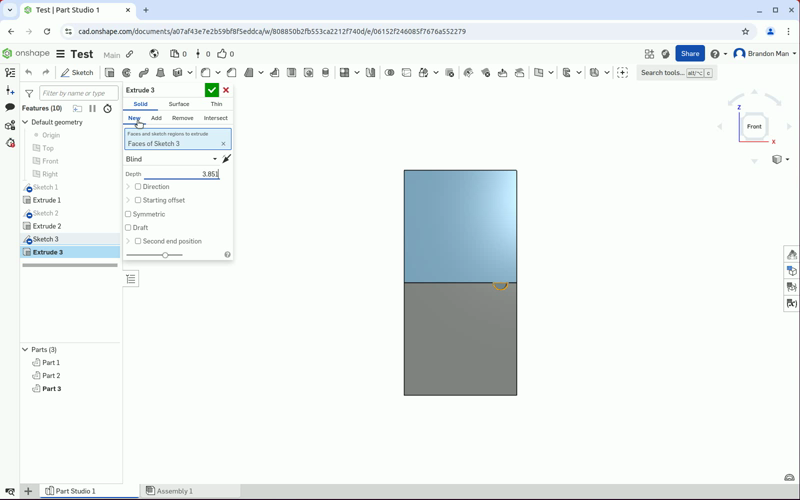
key(enter)
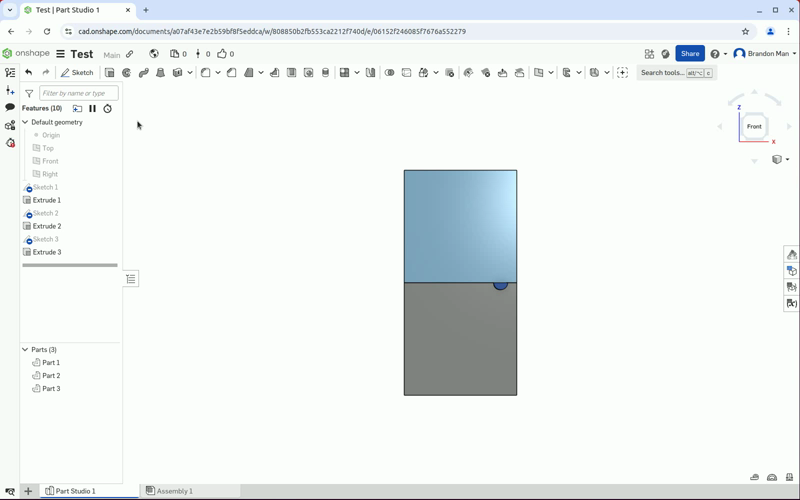
key(shift+h)
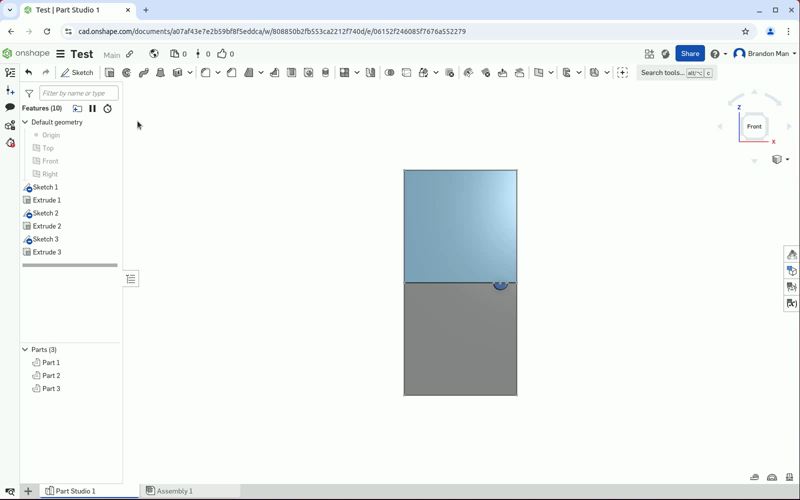
key(shift+h)
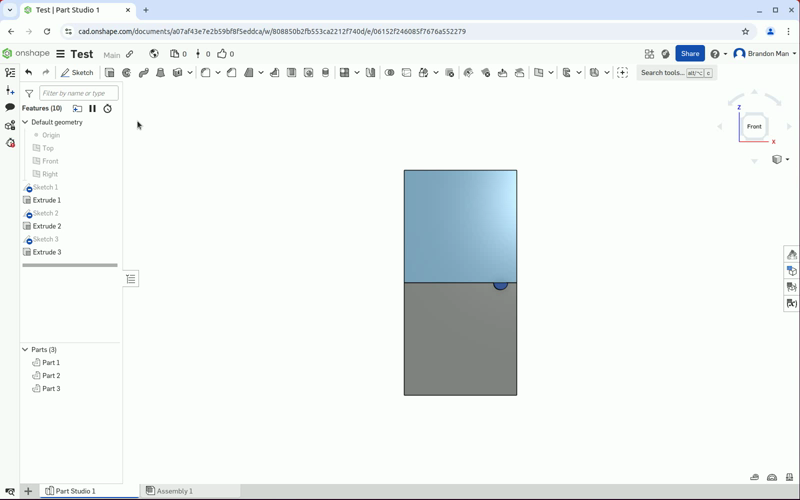
mouse_move(73, 189)
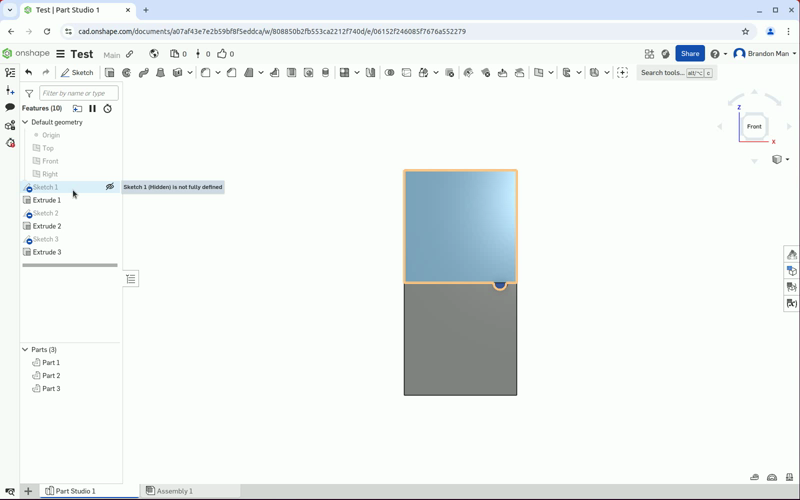
click(73, 189)
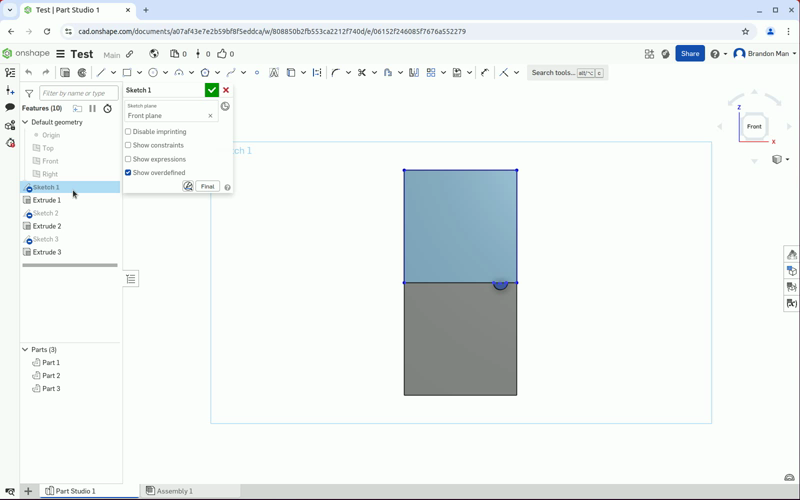
mouse_move(229, 92)
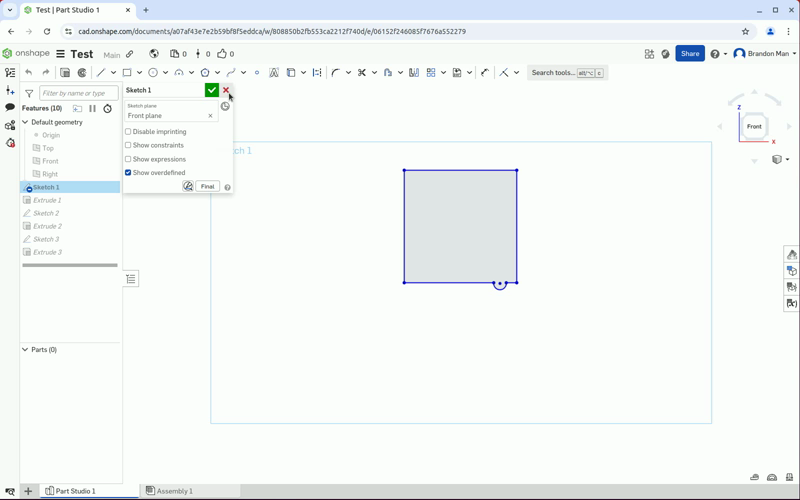
click(229, 92)
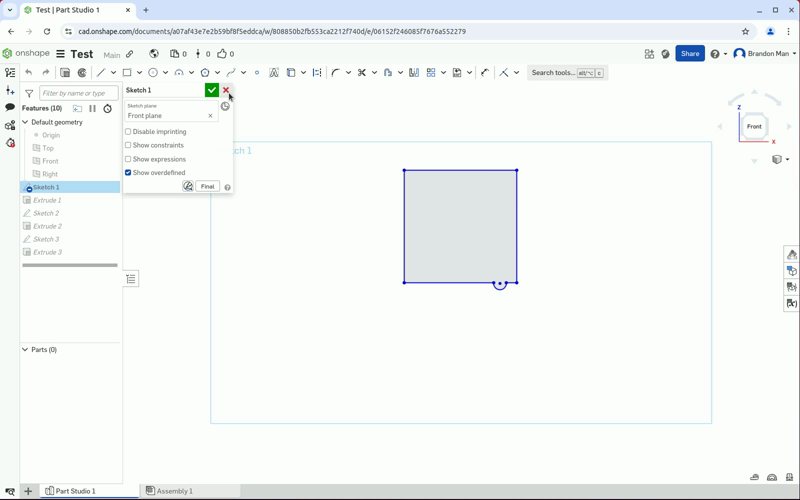
key(shift+s)
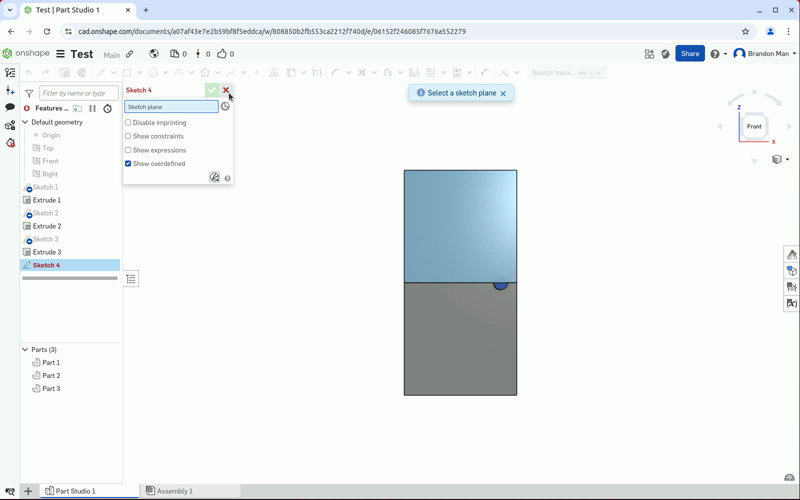
mouse_move(73, 163)
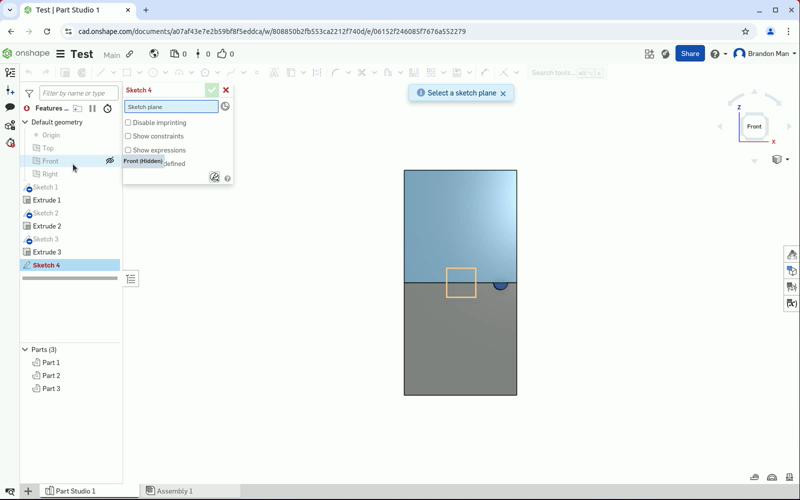
click(73, 163)
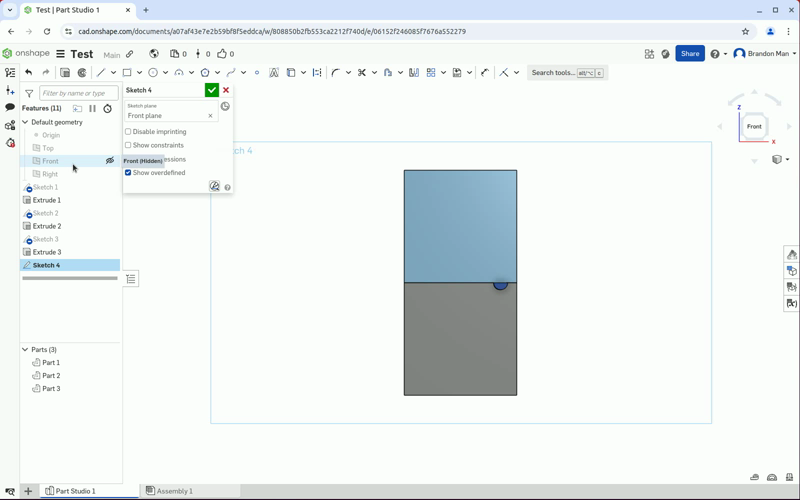
mouse_move(73, 352)
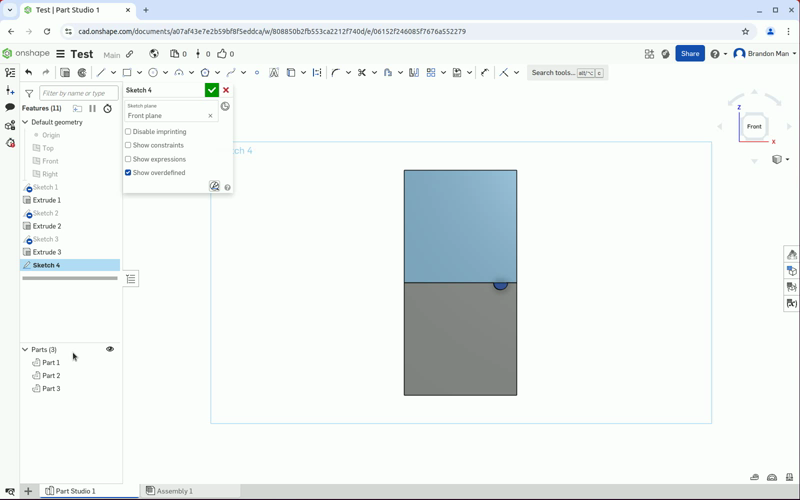
key(y)
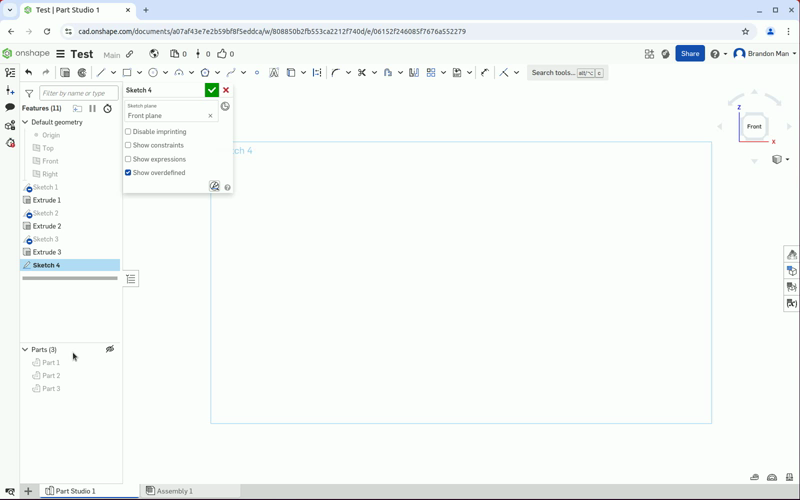
key(a)
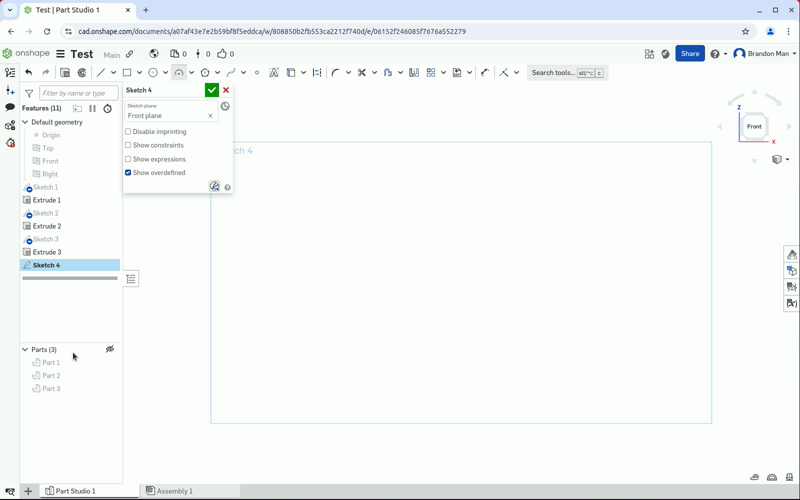
key_down(shift)
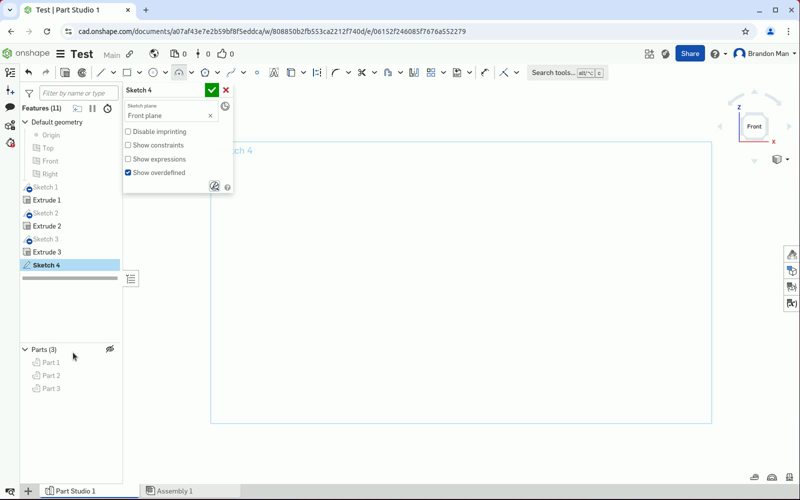
mouse_move(493, 282)
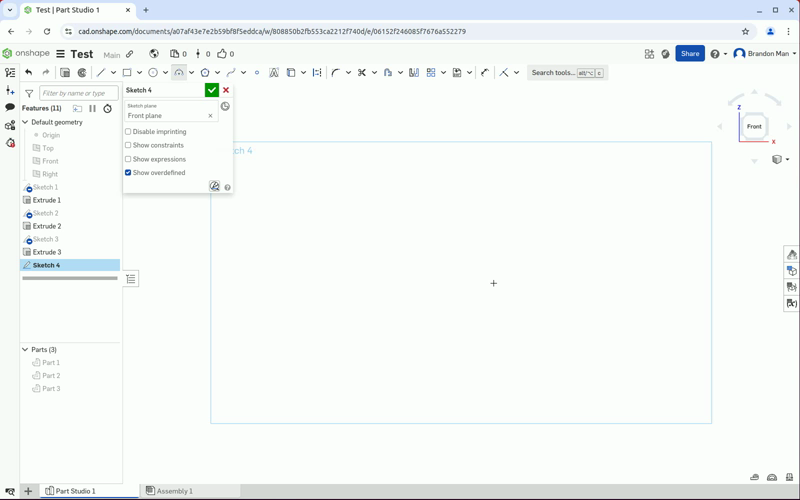
click(493, 282)
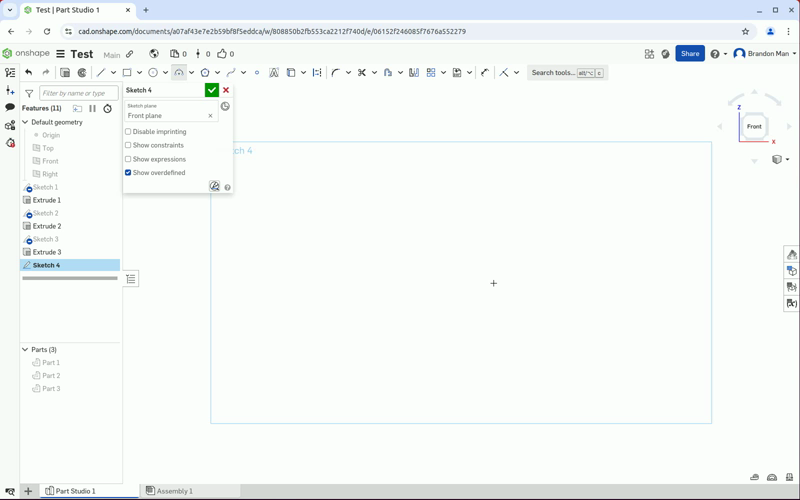
key_up(shift)
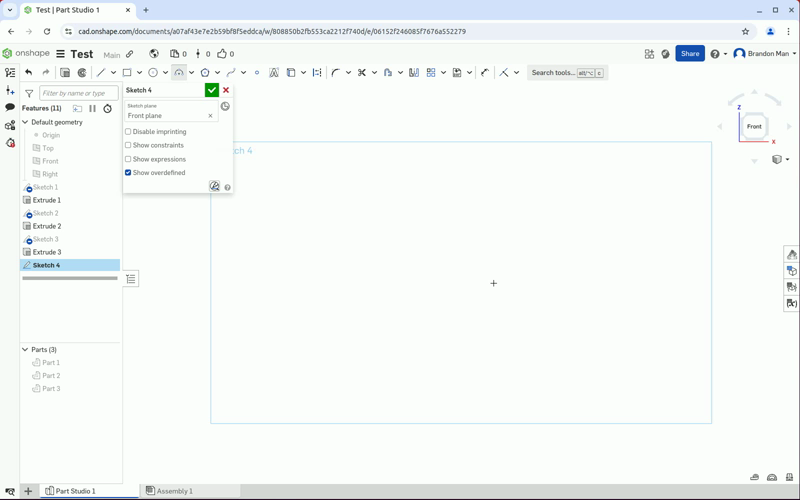
key_down(shift)
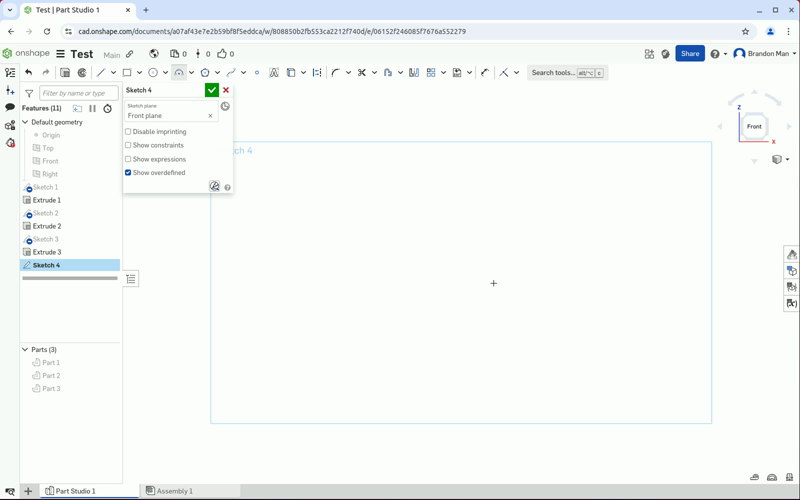
mouse_move(507, 282)
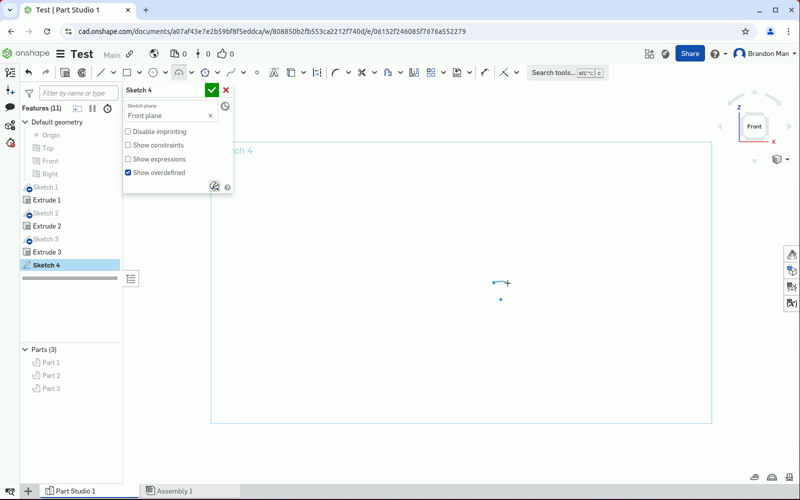
click(507, 282)
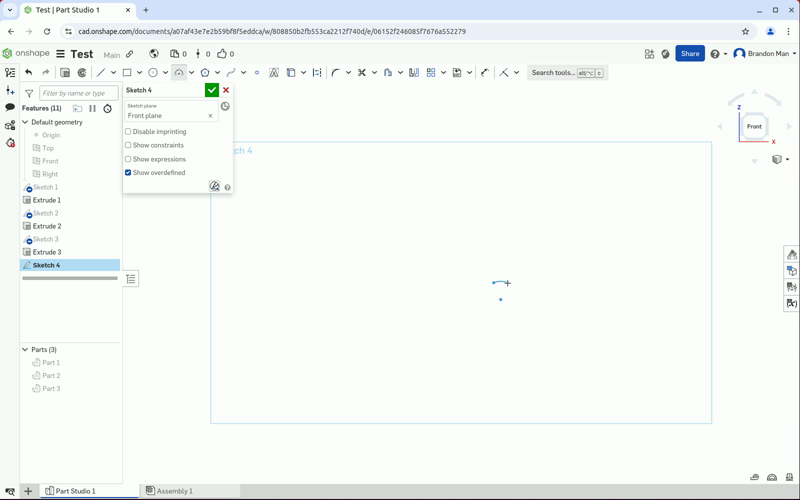
mouse_move(500, 289)
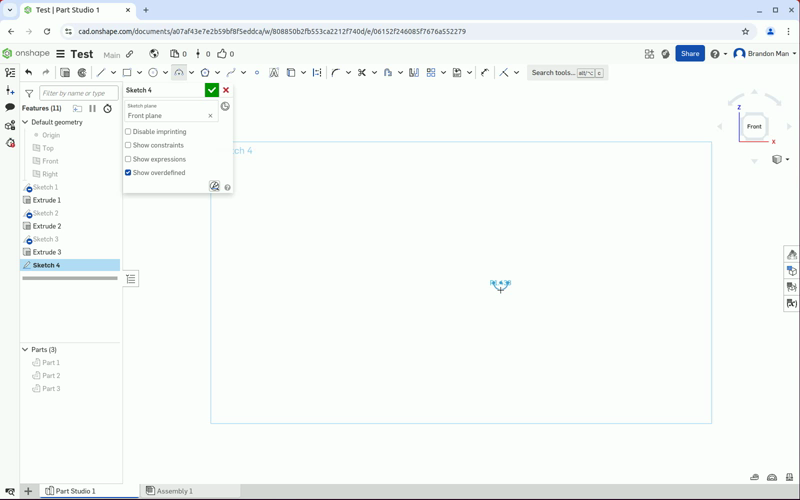
click(500, 289)
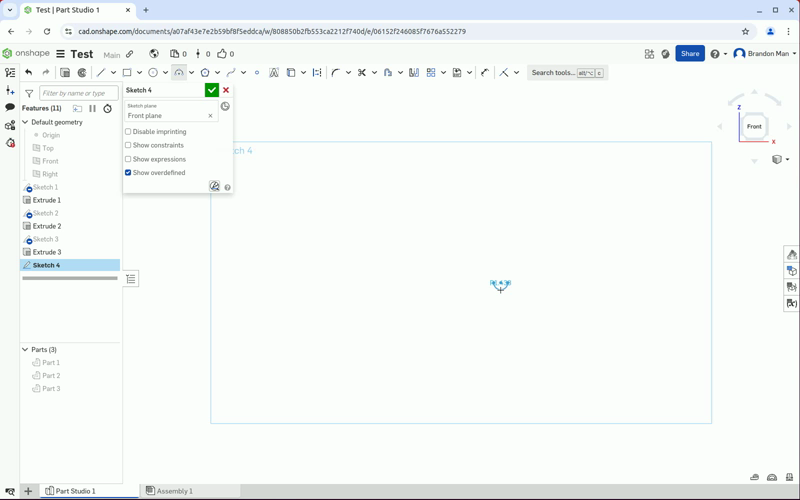
key_up(shift)
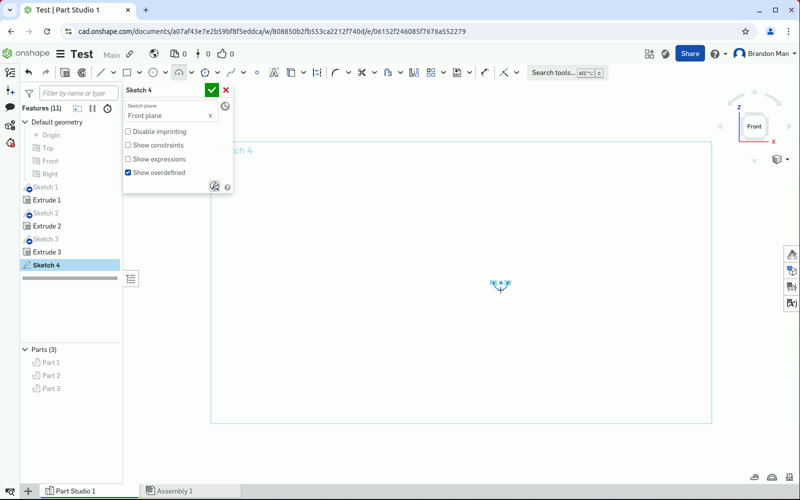
key(esc)
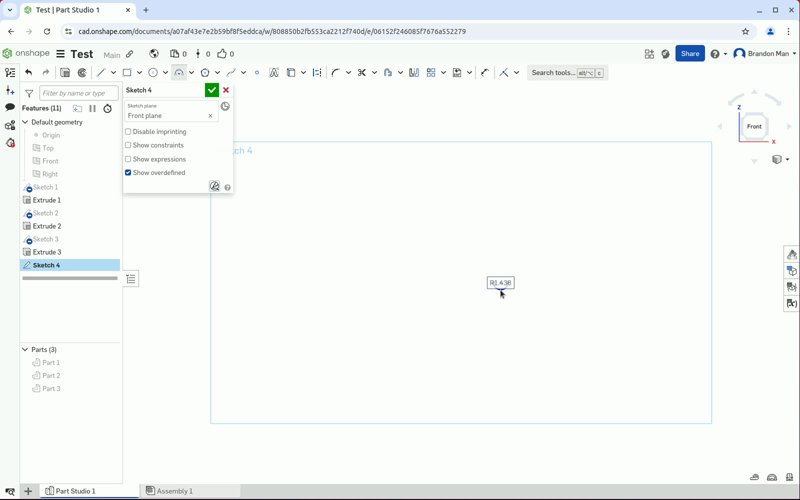
key(l)
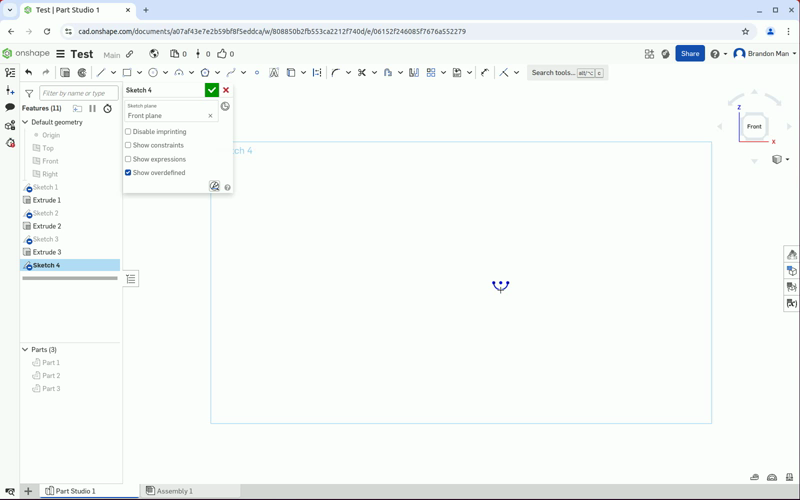
mouse_move(507, 282)
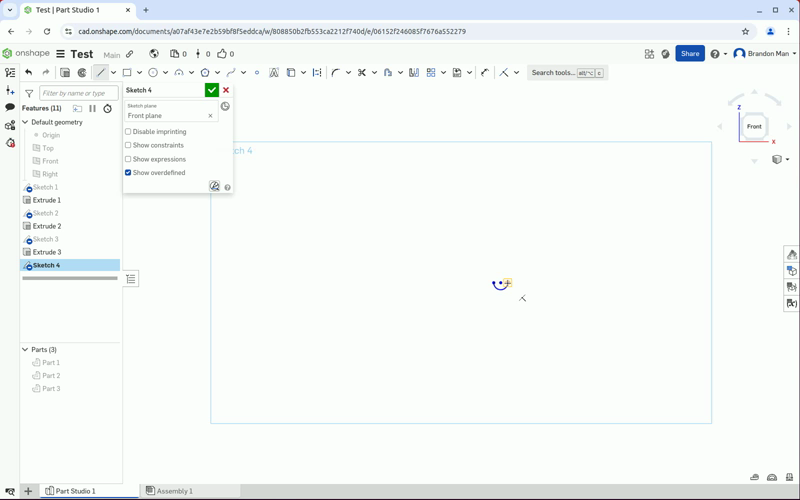
click(507, 282)
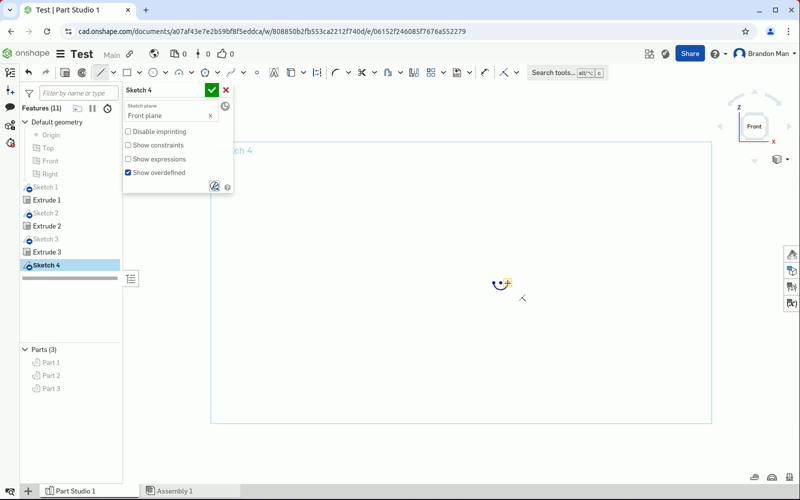
mouse_move(537, 282)
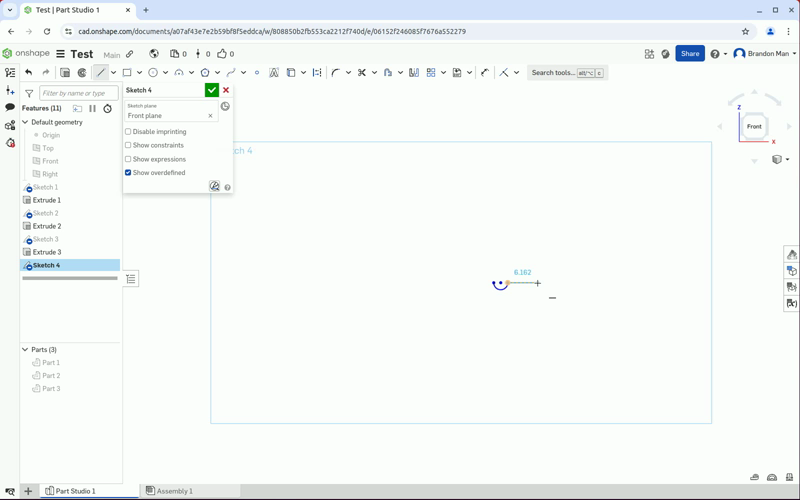
key_down(shift)
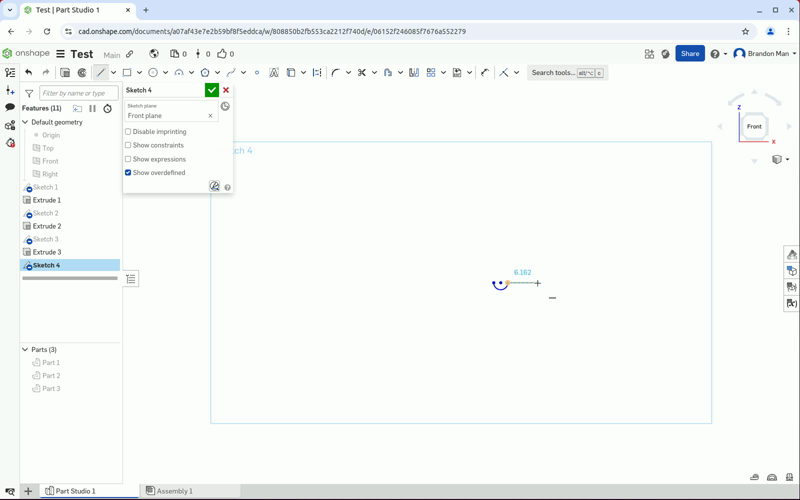
mouse_move(493, 282)
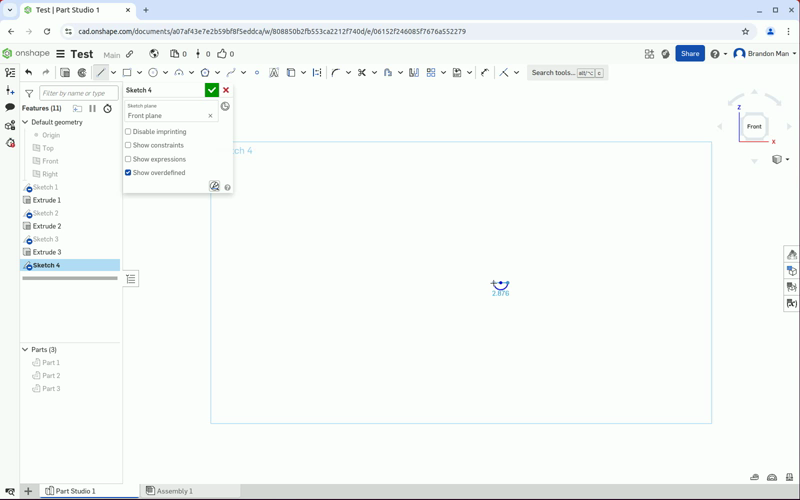
key_up(shift)
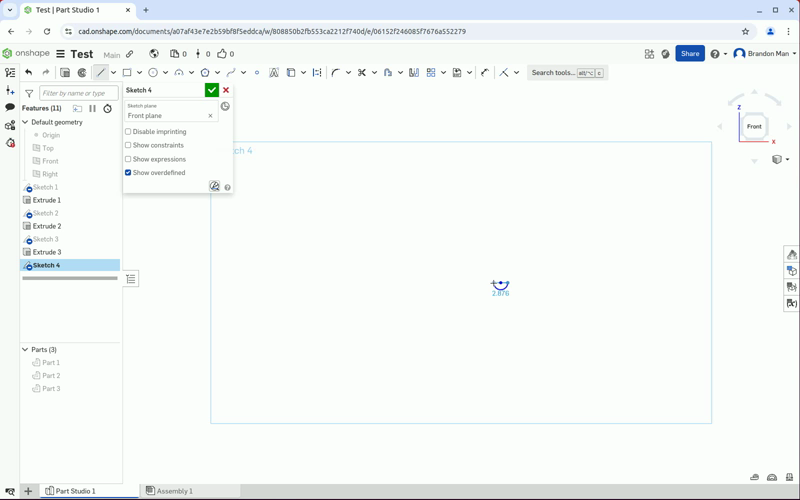
click(493, 282)
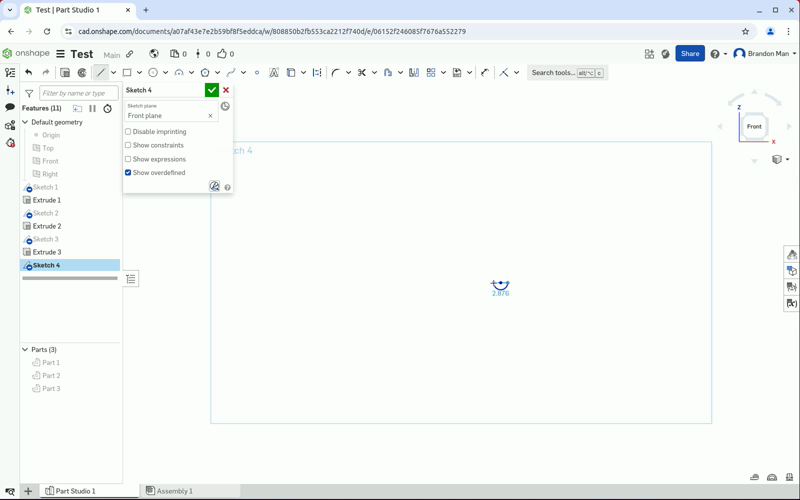
key(esc)
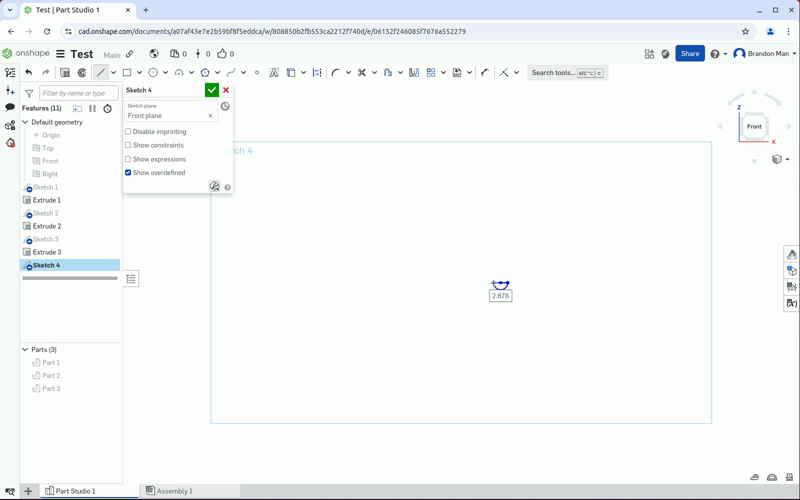
mouse_move(497, 287)
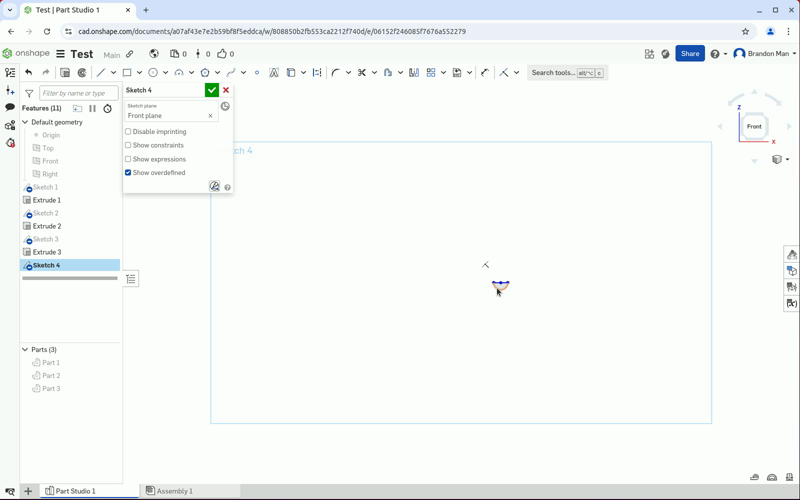
scroll(6)
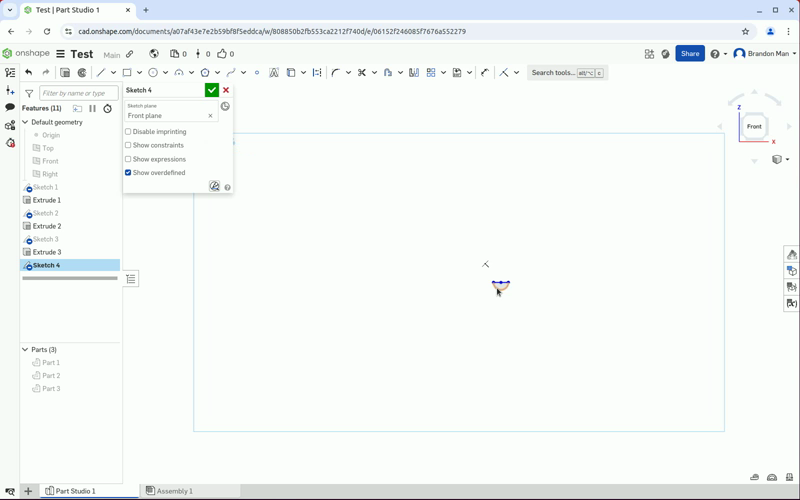
scroll(6)
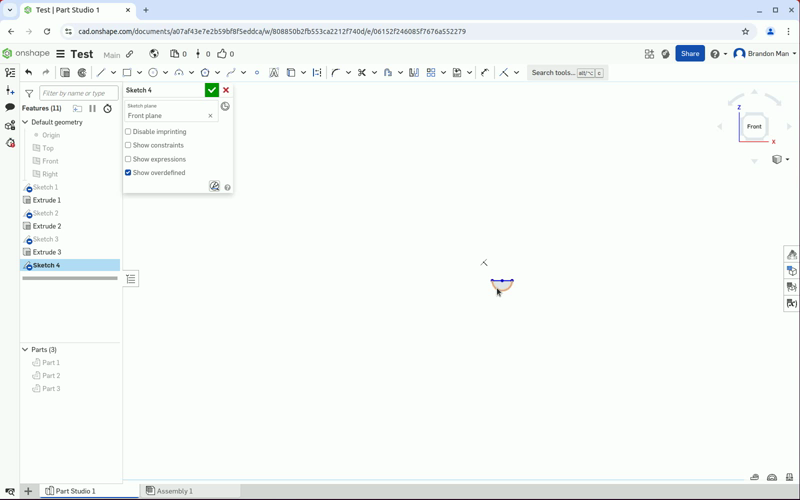
scroll(6)
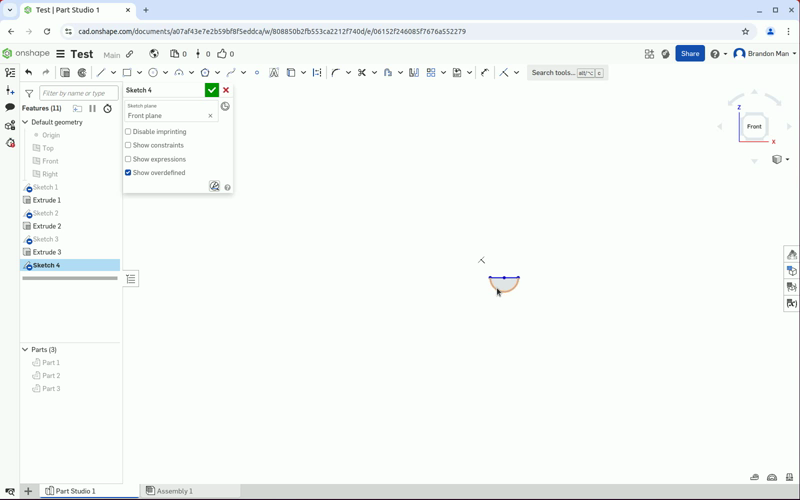
scroll(6)
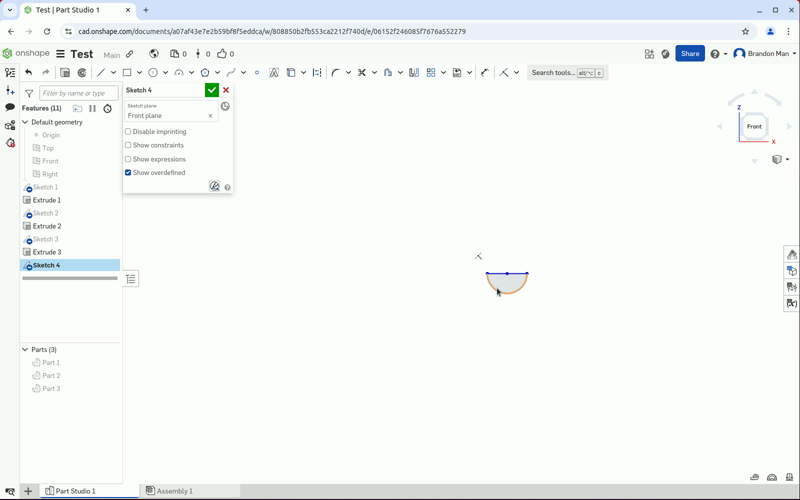
scroll(6)
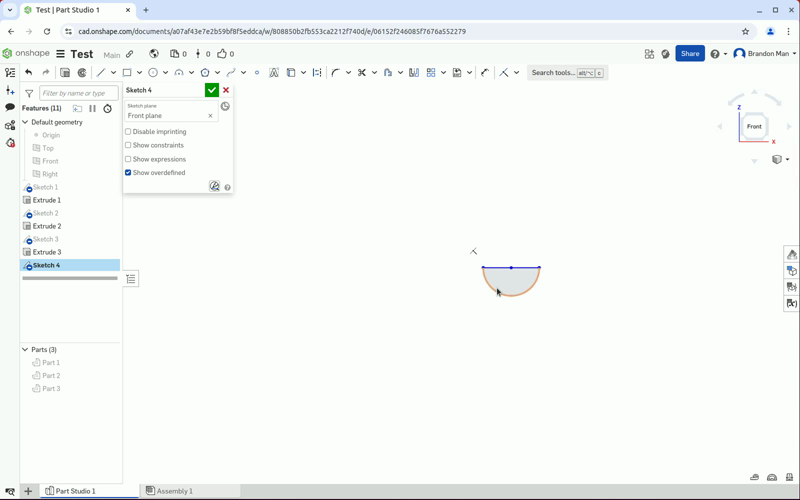
scroll(6)
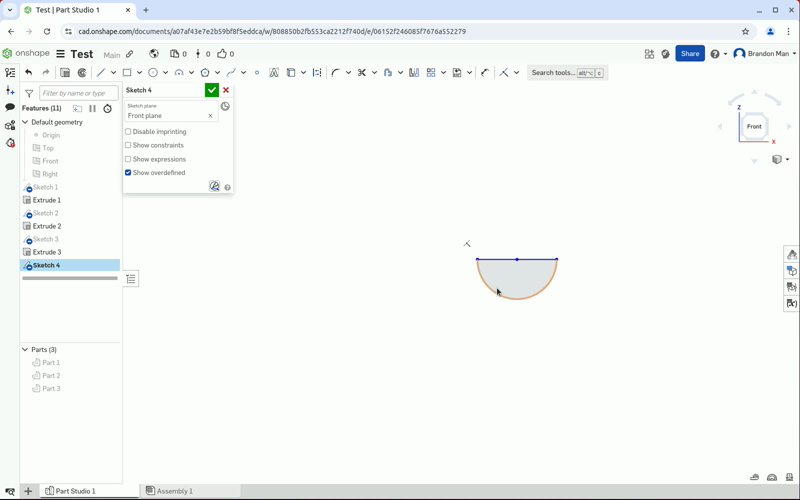
scroll(6)
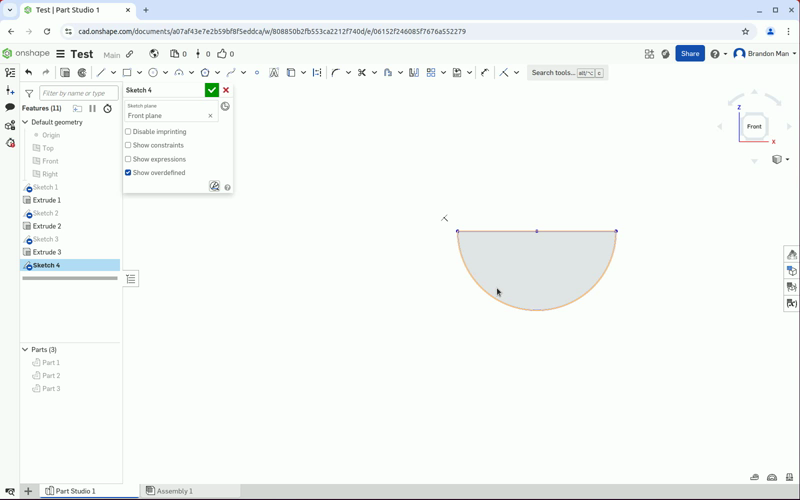
click(497, 287)
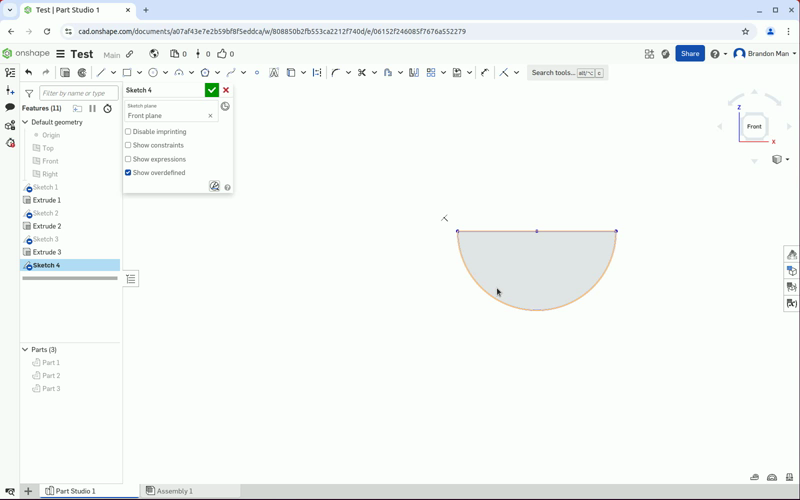
scroll(-6)
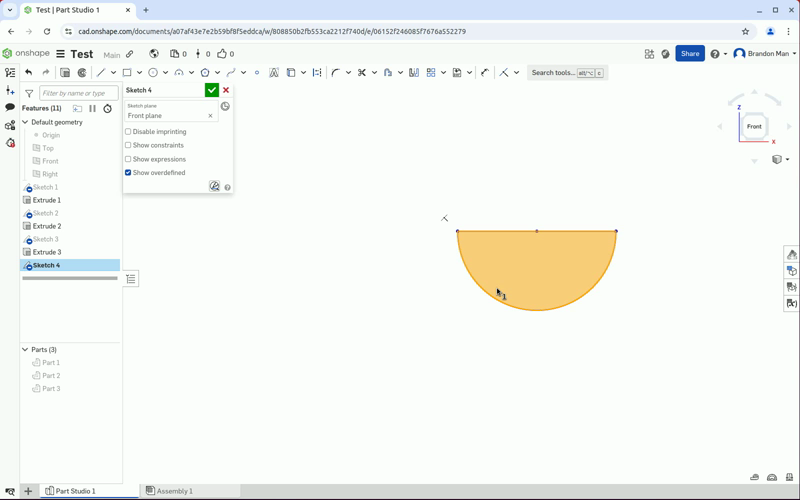
scroll(-6)
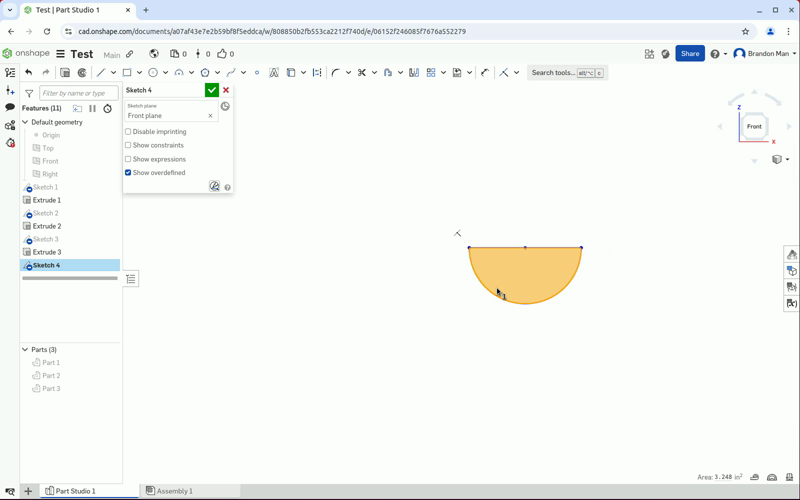
scroll(-6)
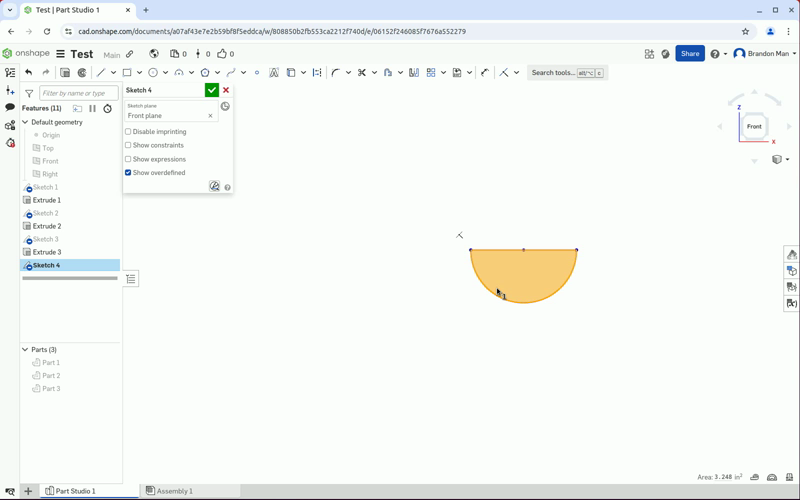
scroll(-6)
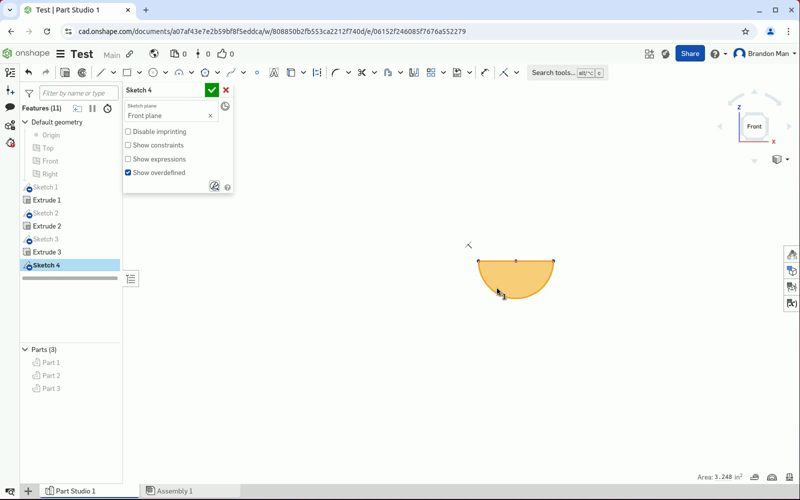
scroll(-6)
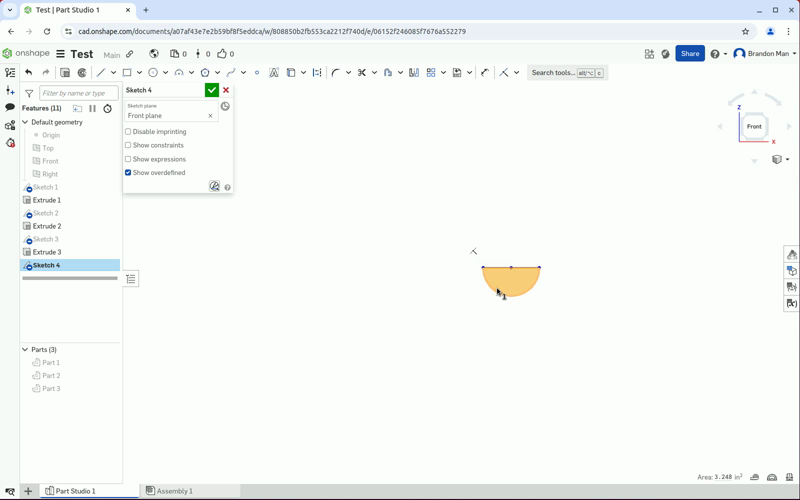
scroll(-6)
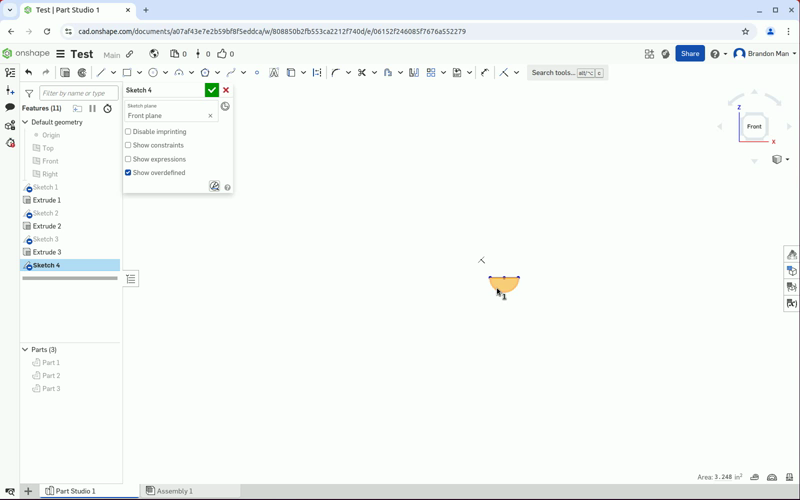
scroll(-6)
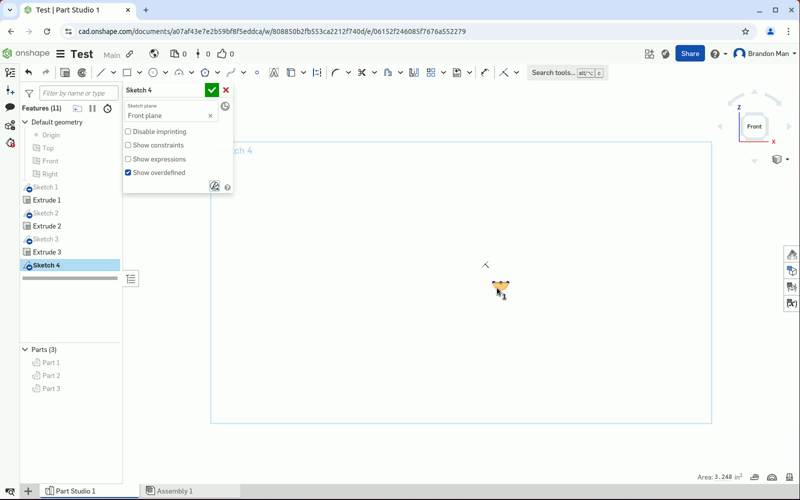
mouse_move(73, 352)
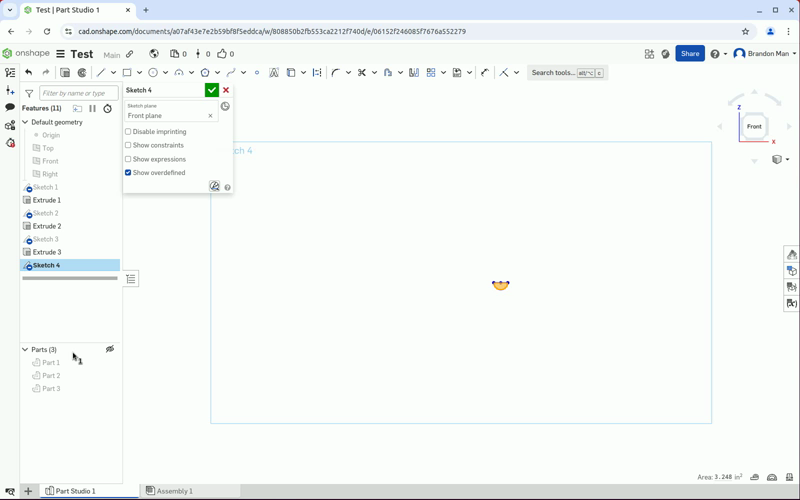
key(shift+y)
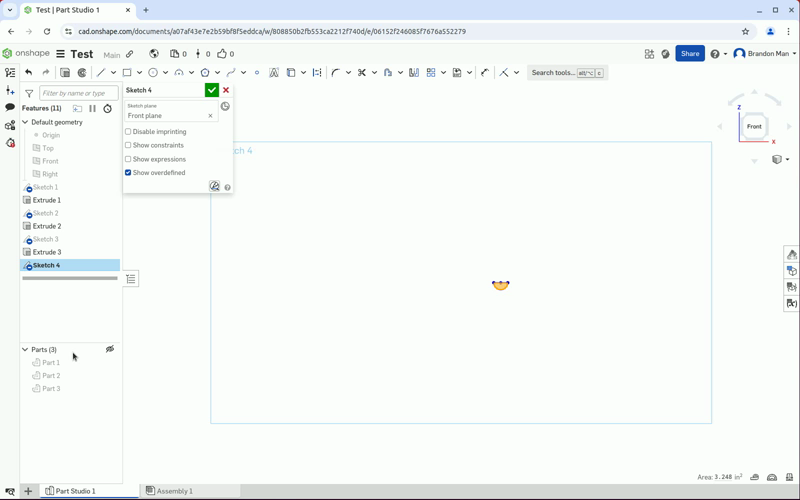
key(shift+e)
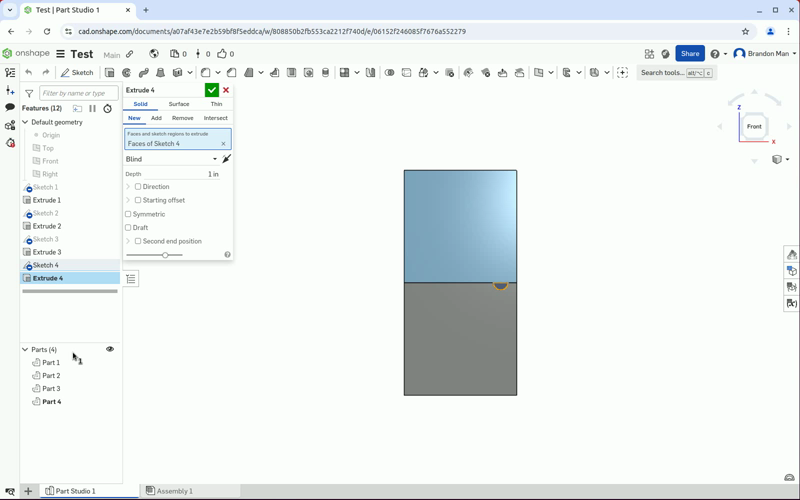
mouse_move(143, 106)
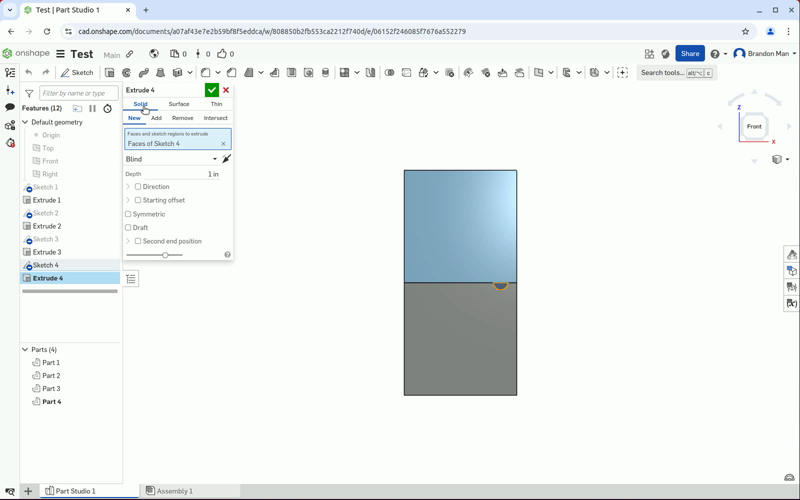
click(143, 106)
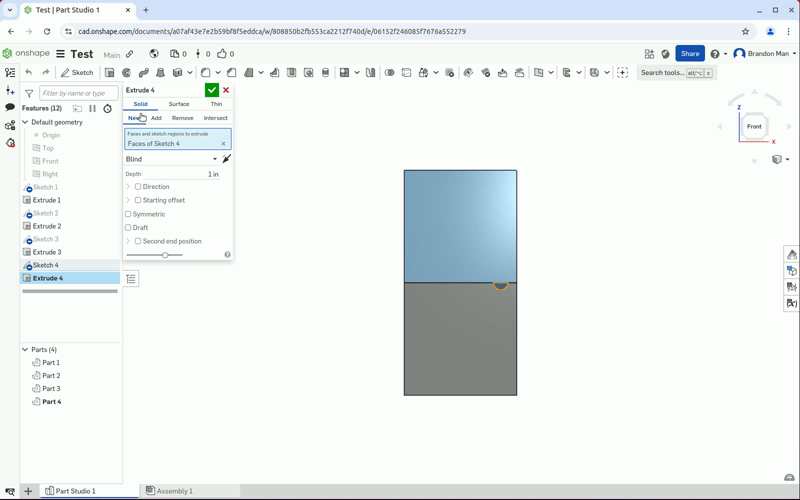
mouse_move(137, 120)
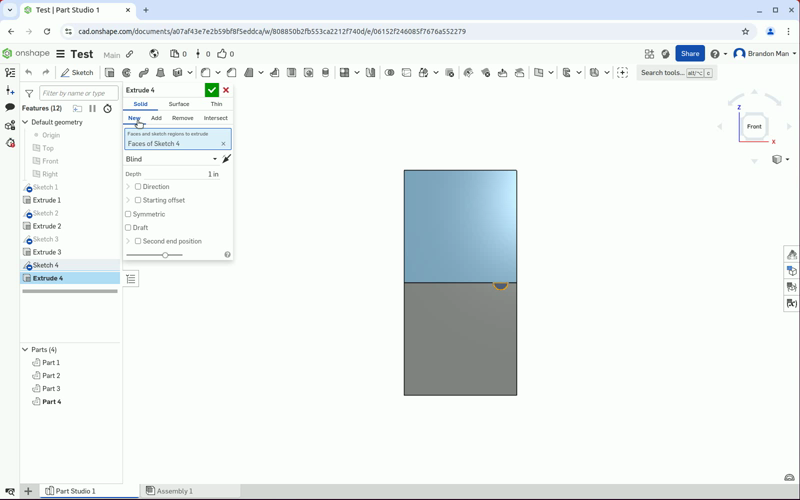
click(137, 120)
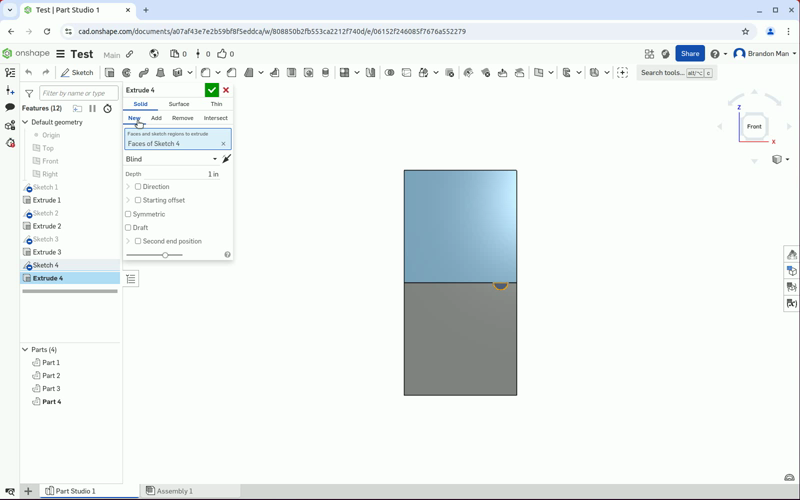
key(tab, 4)
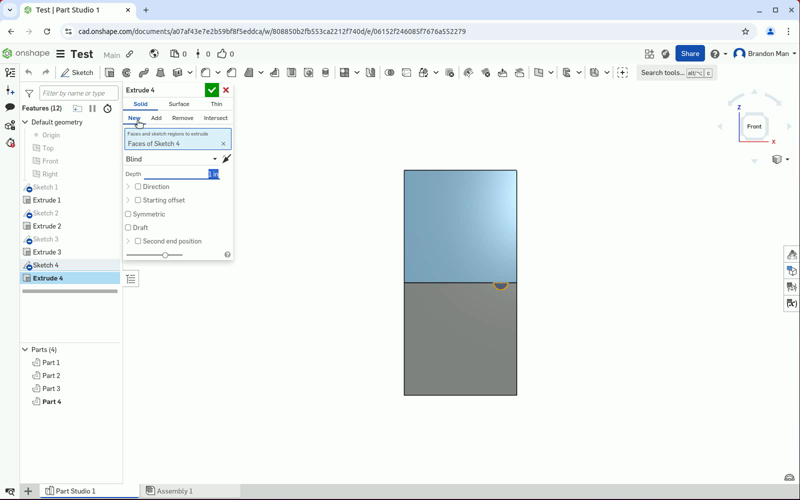
text(3.851)
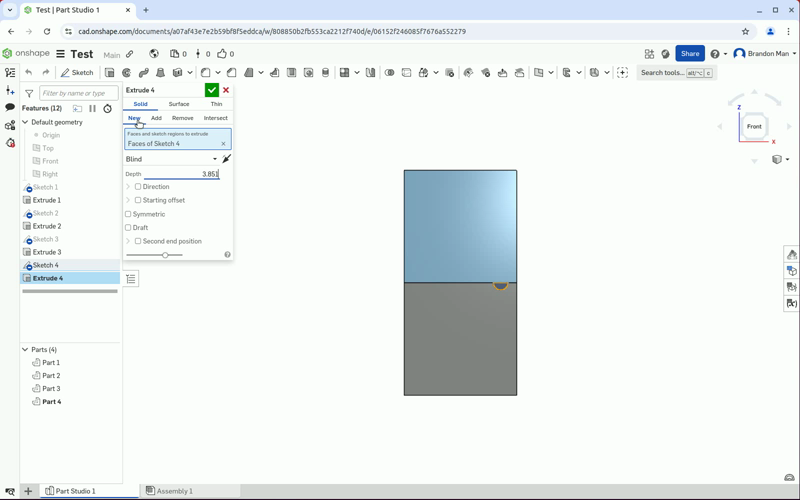
key(enter)
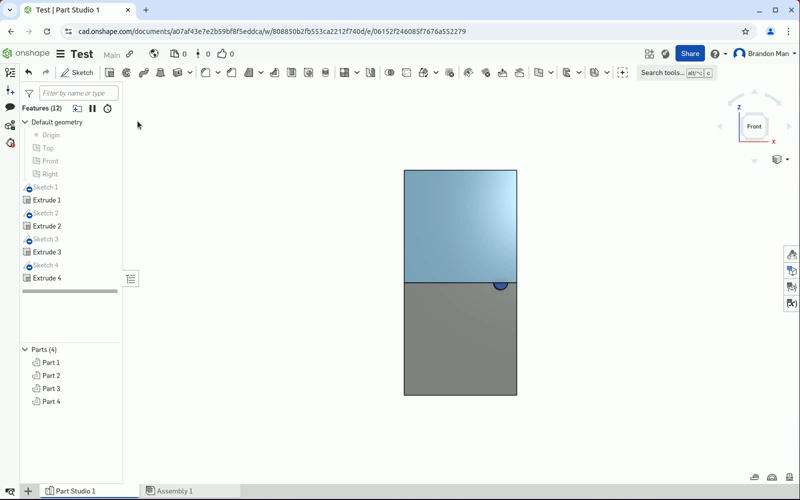
key(shift+h)
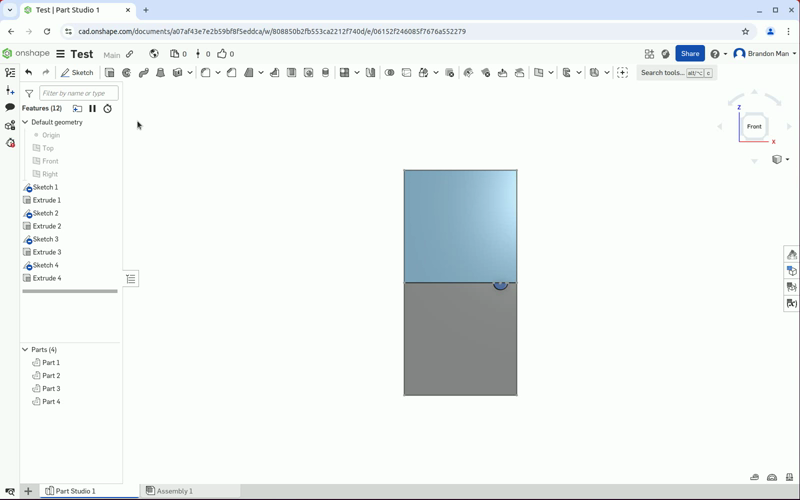
key(shift+h)
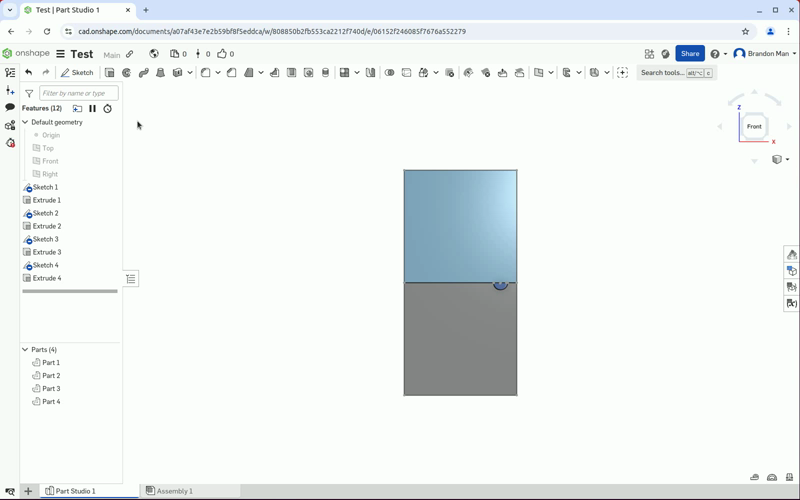
key(shift+7)
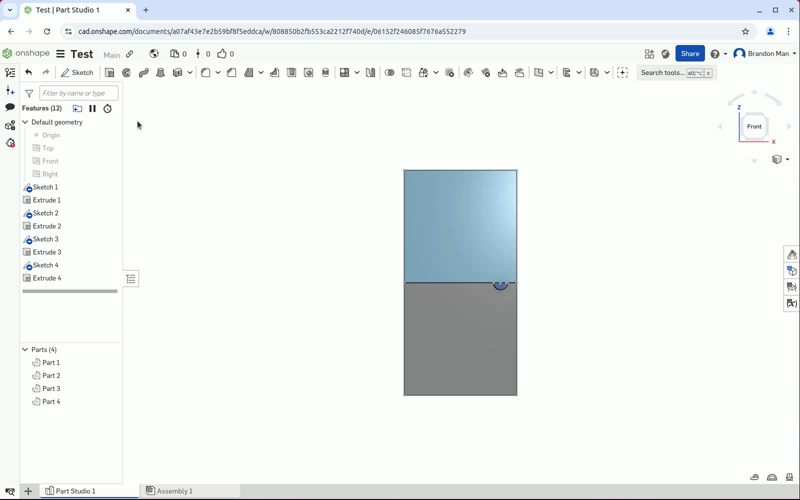
key(left, 2)
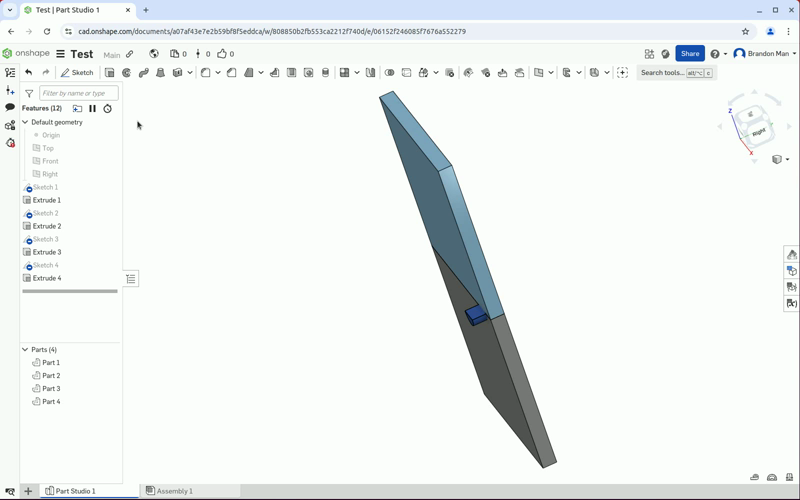
key(down, 2)
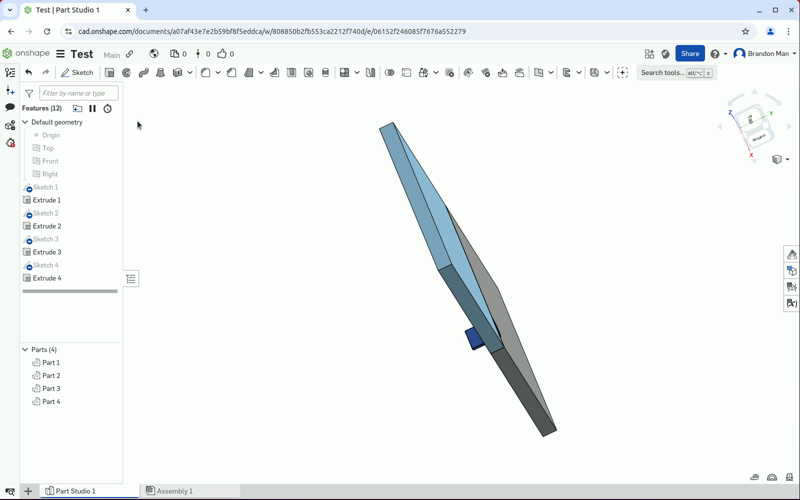
key(up, 2)
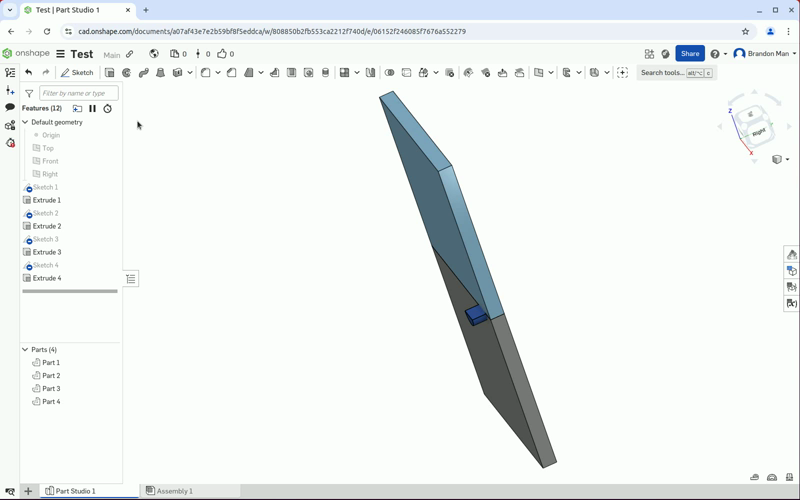
key(right, 2)
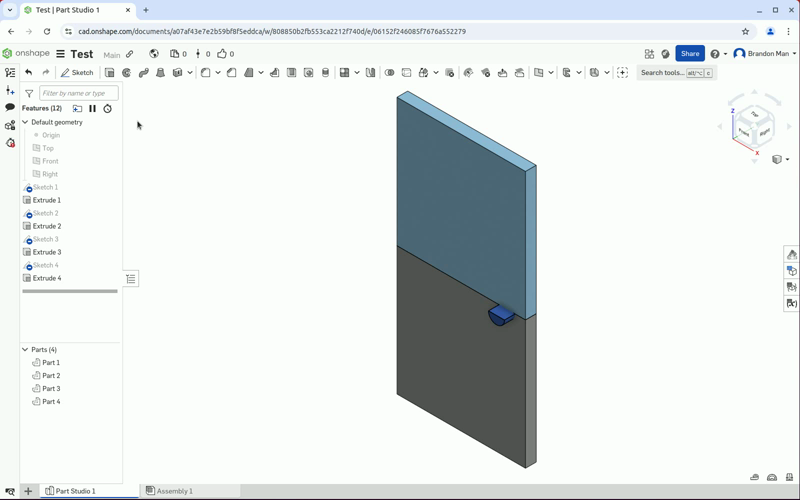
mouse_move(73, 189)
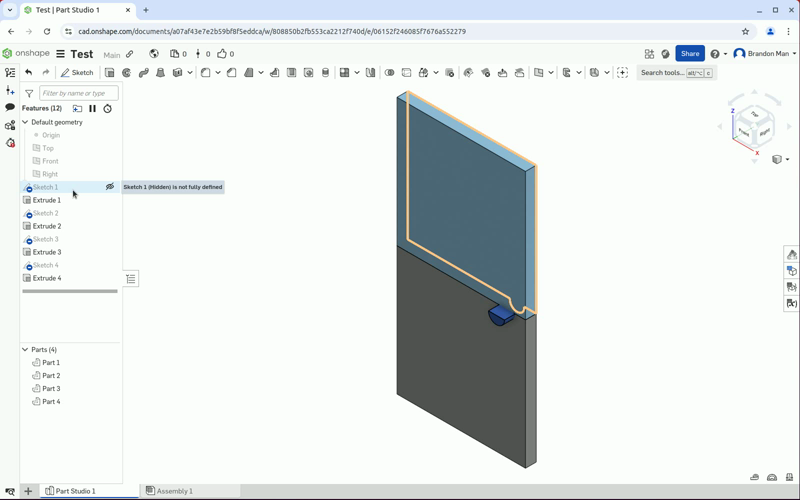
click(73, 189)